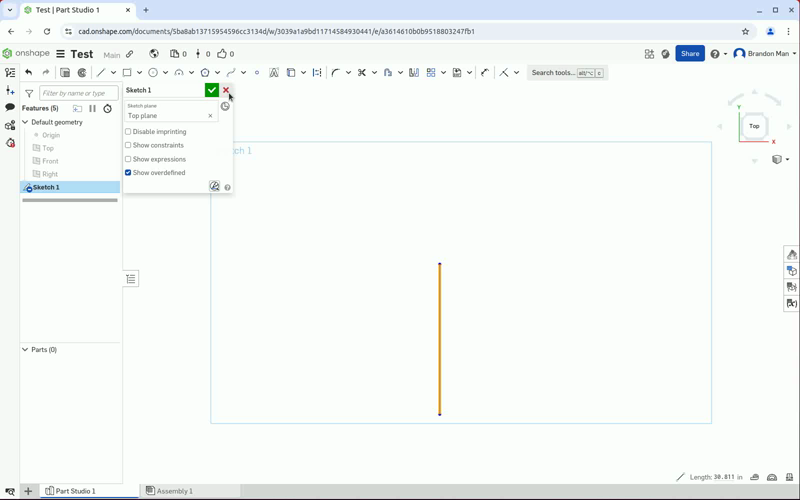
key(shift+h)
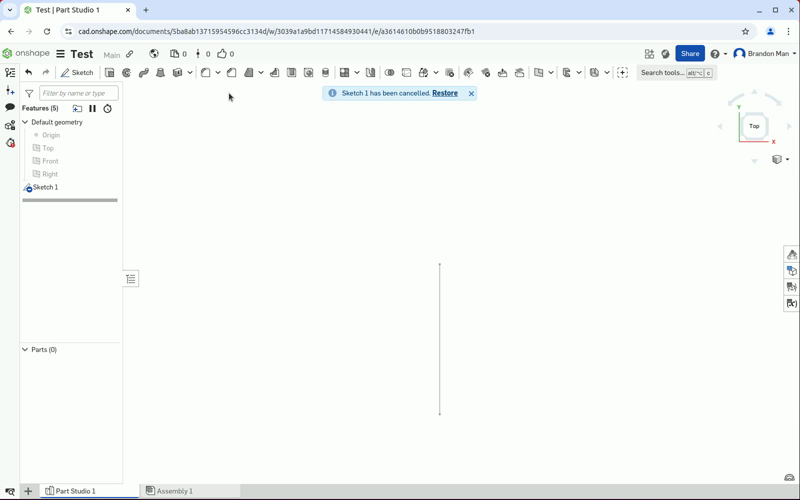
mouse_move(73, 352)
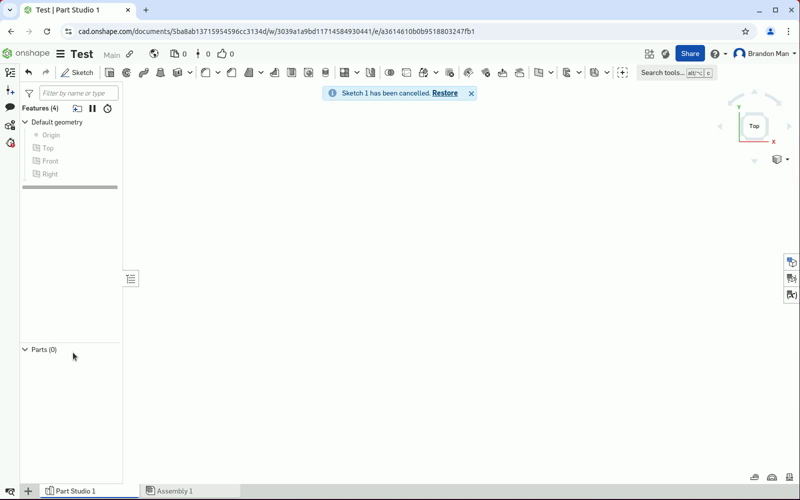
key(y)
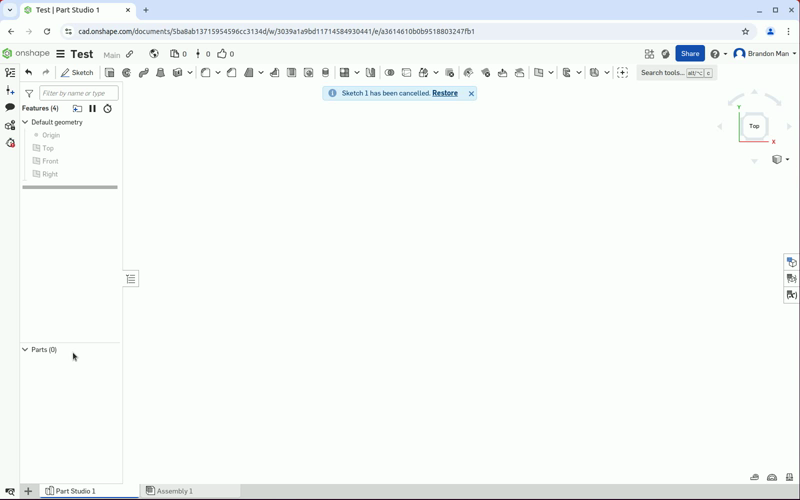
key(shift+p)
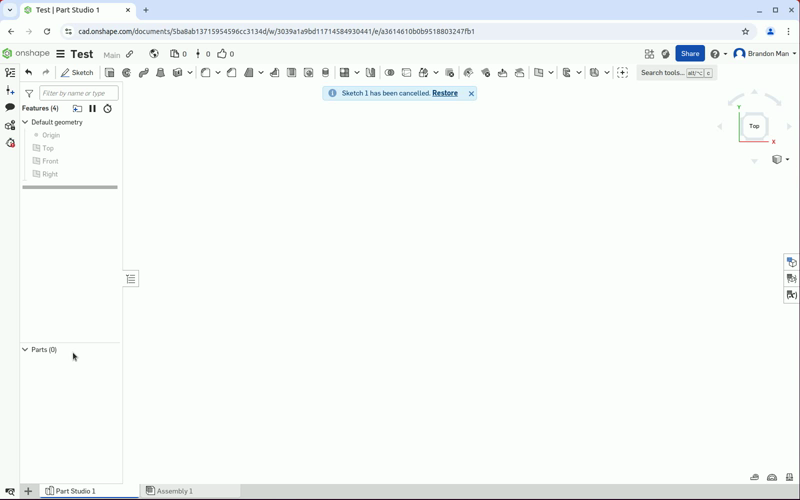
key(space)
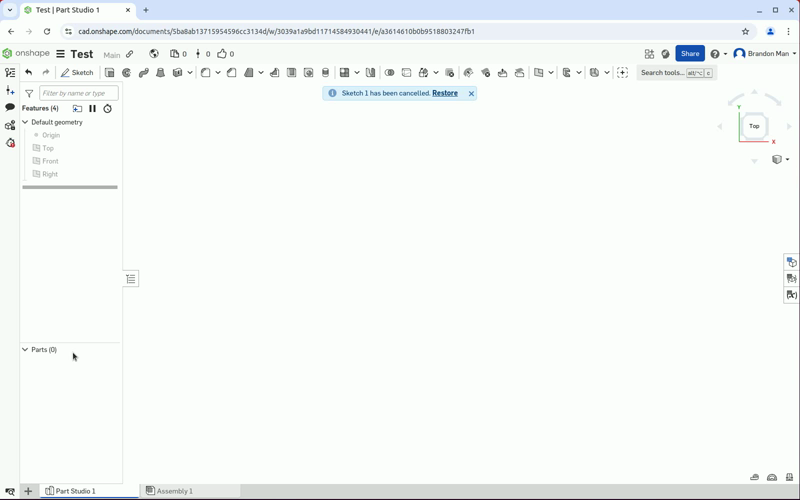
key_down(shift)
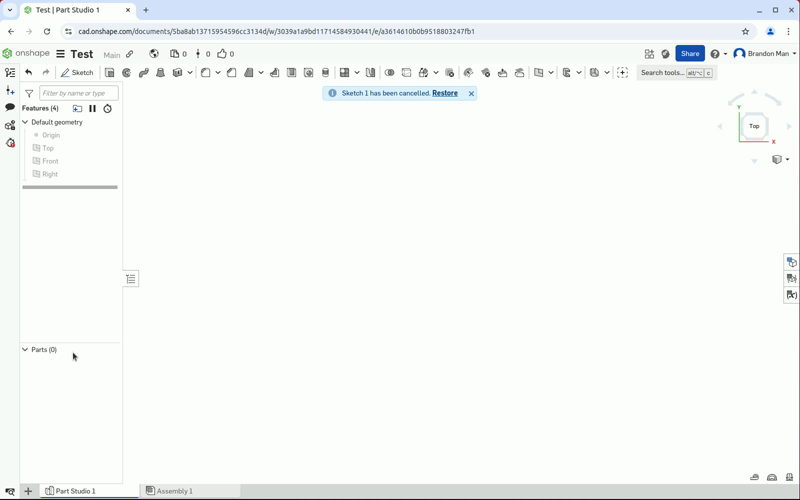
key(up)
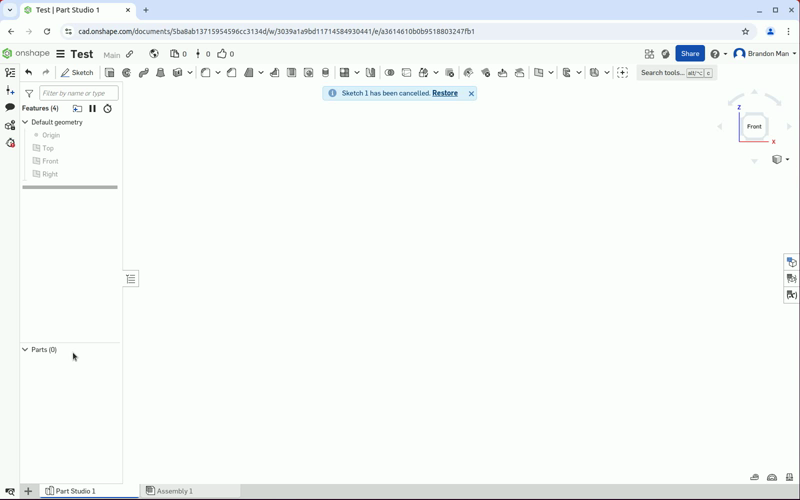
key_up(shift)
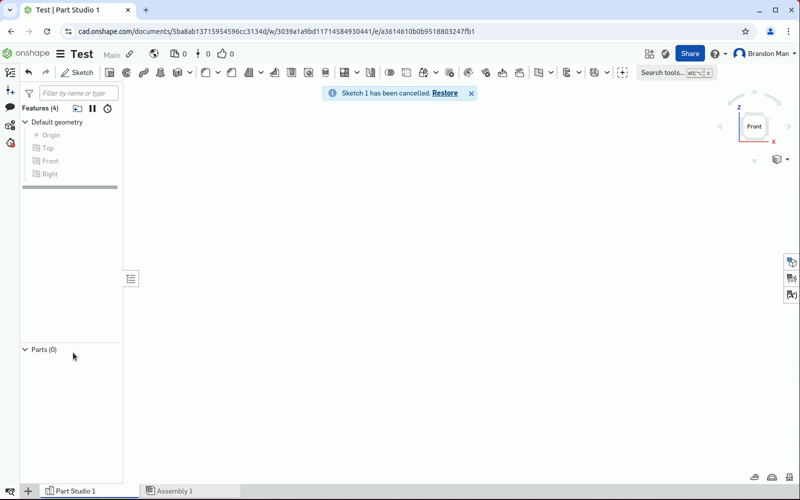
key(space)
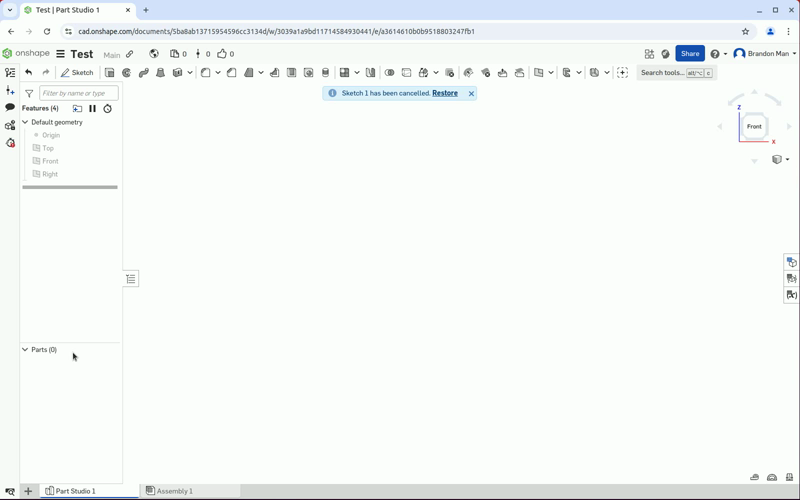
key_down(shift)
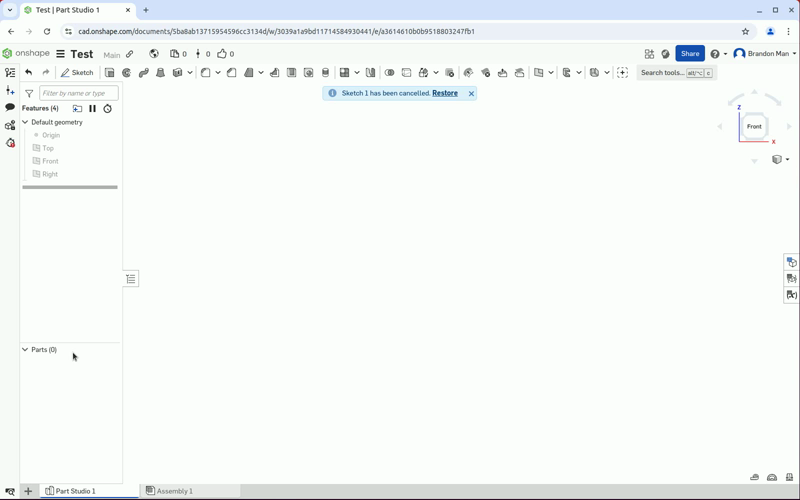
key(left)
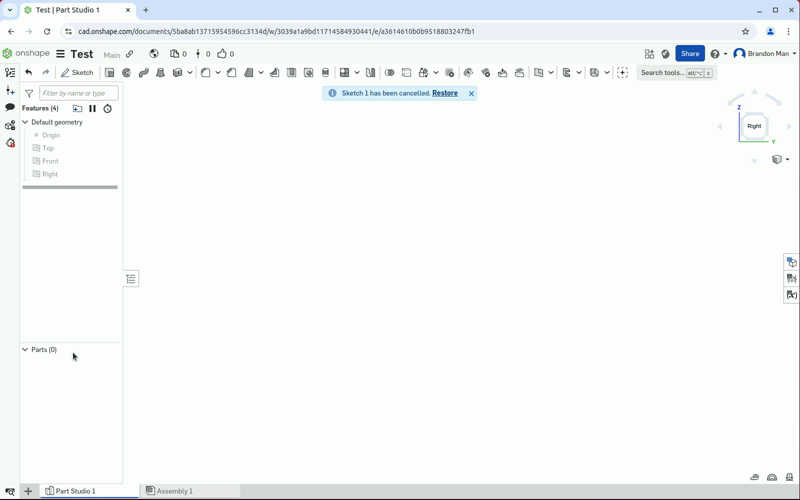
key_up(shift)
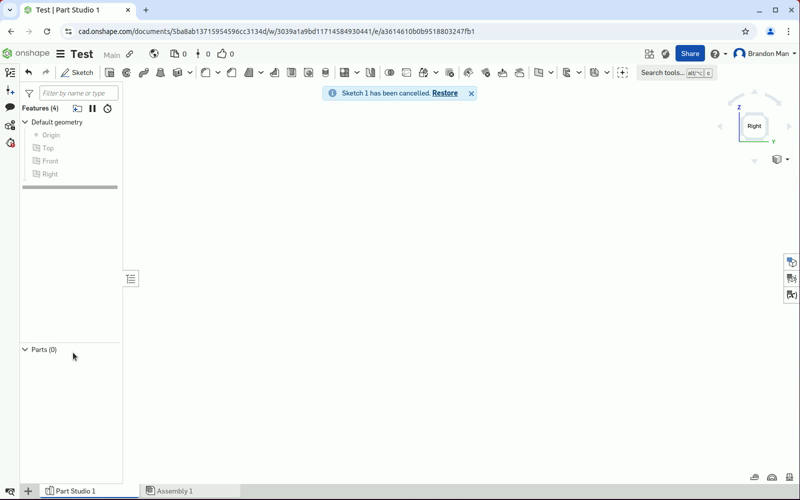
mouse_move(73, 352)
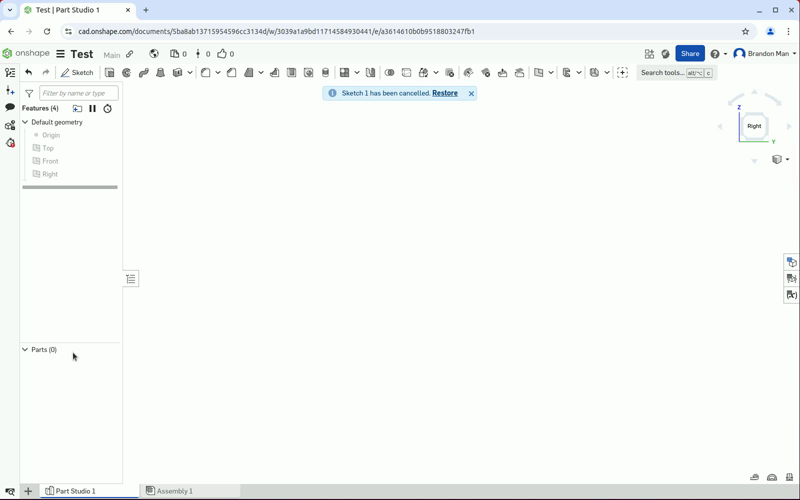
key(shift+y)
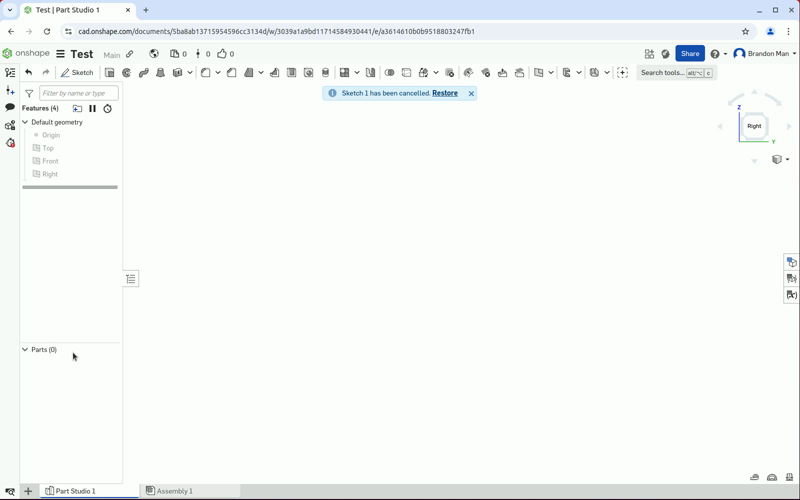
key(shift+s)
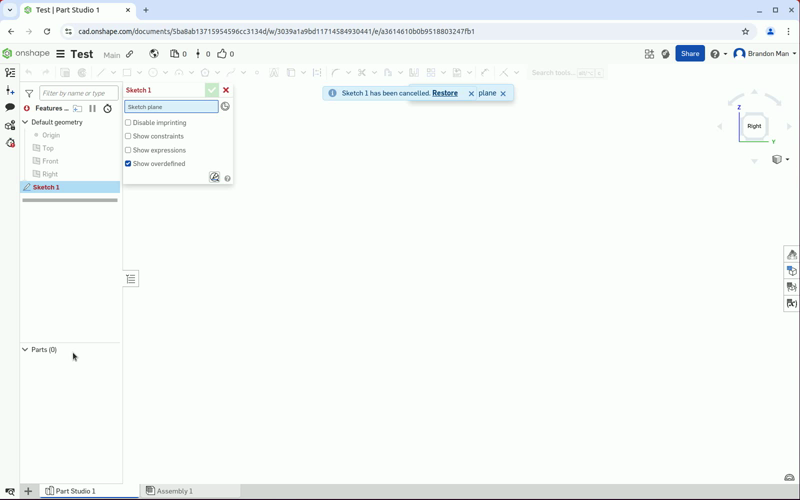
mouse_move(73, 176)
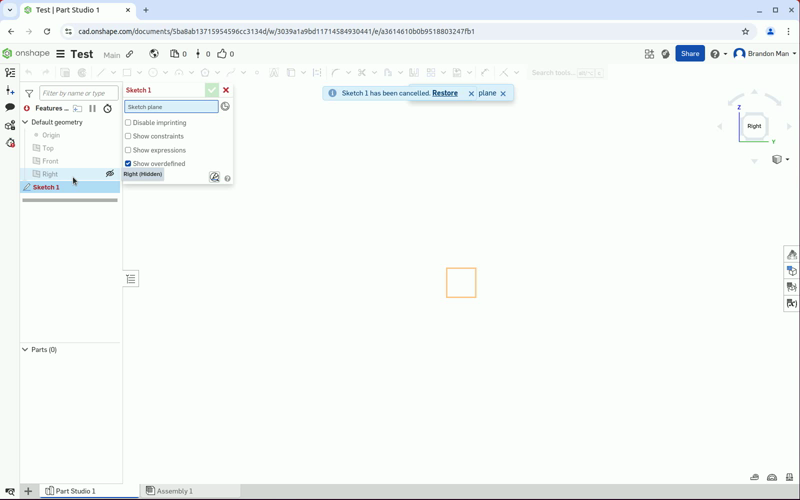
click(73, 176)
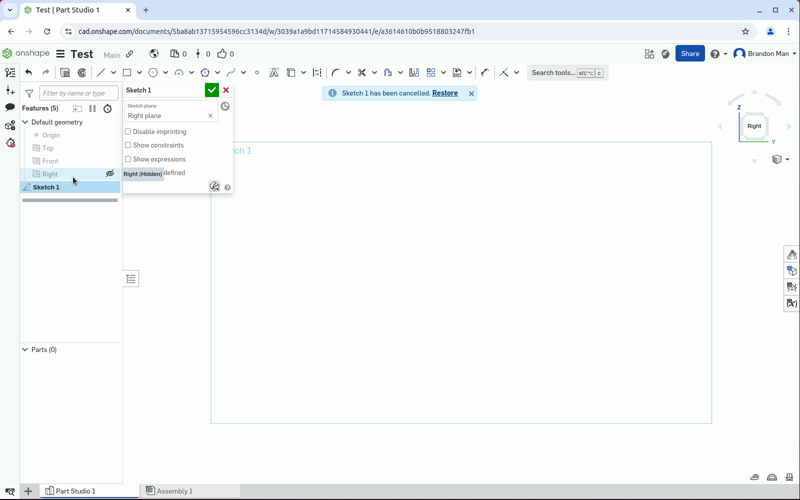
mouse_move(73, 352)
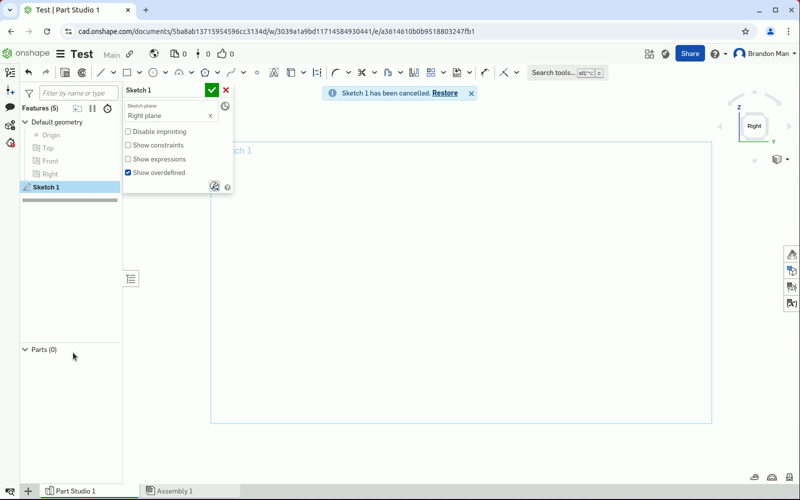
key(y)
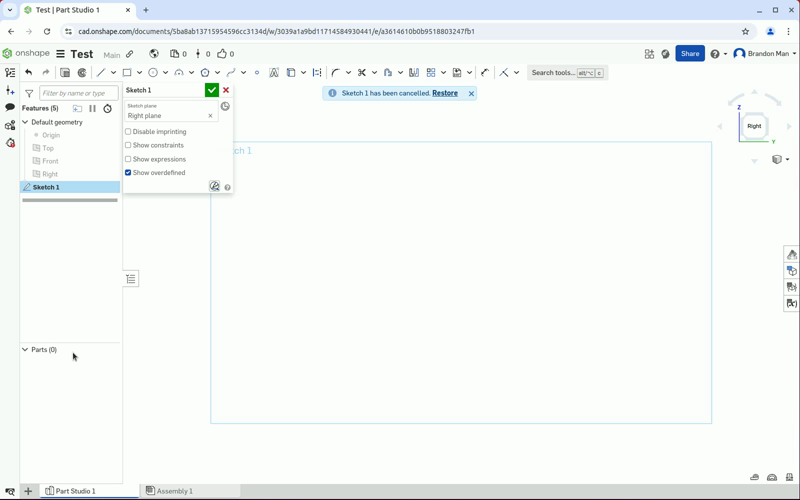
key(l)
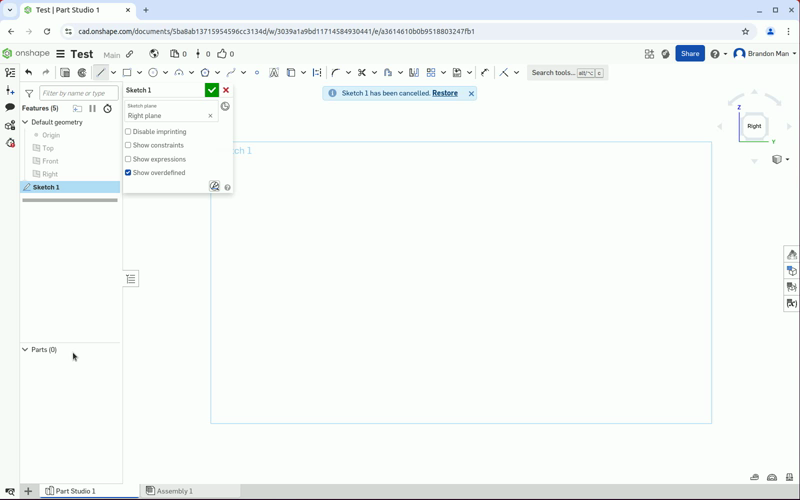
key_down(shift)
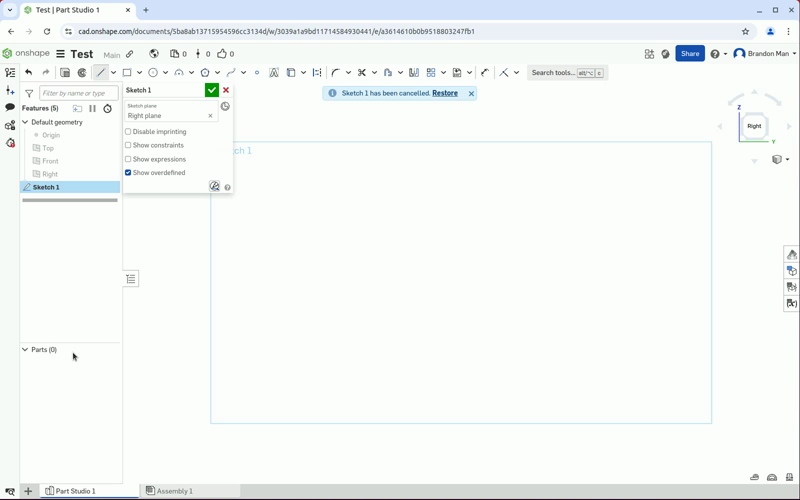
mouse_move(433, 314)
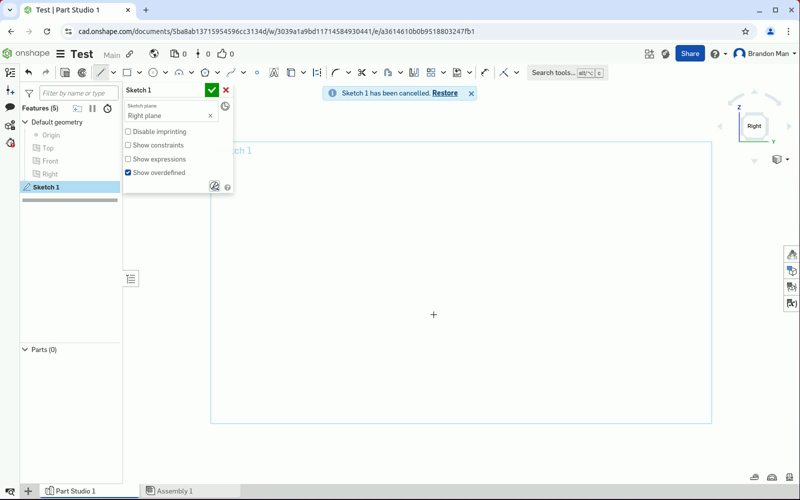
click(433, 314)
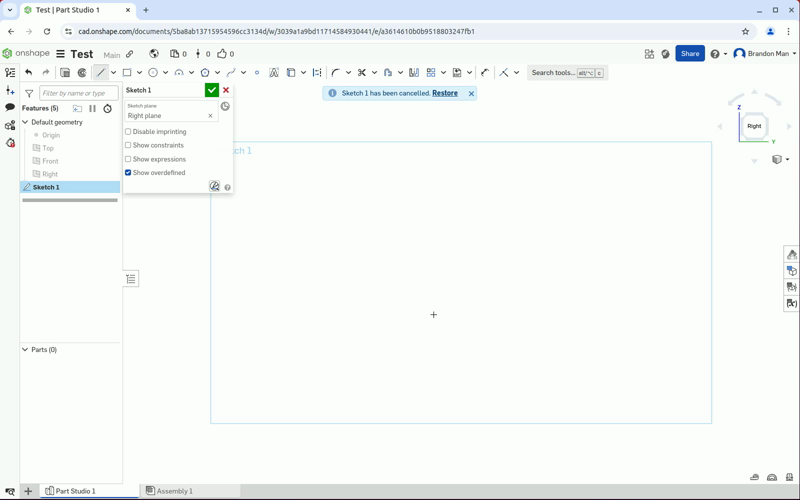
key_up(shift)
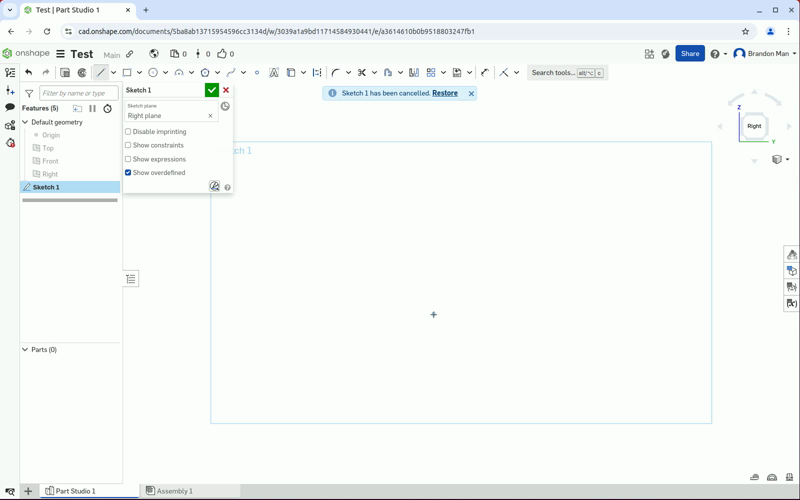
key_down(shift)
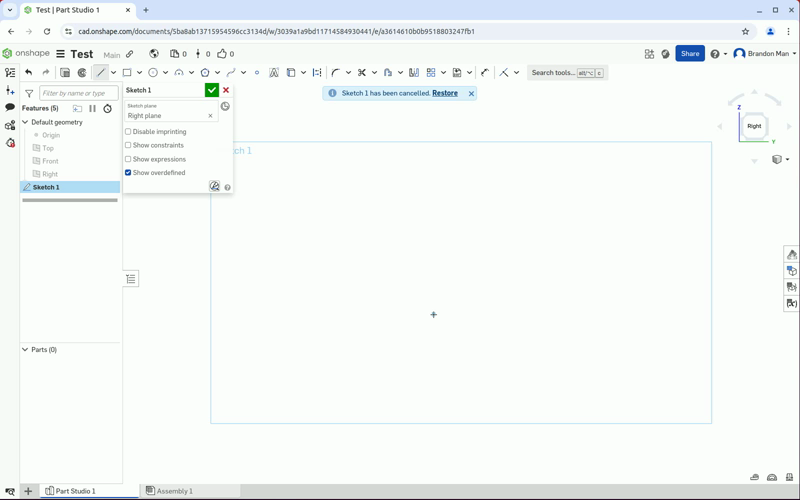
mouse_move(463, 314)
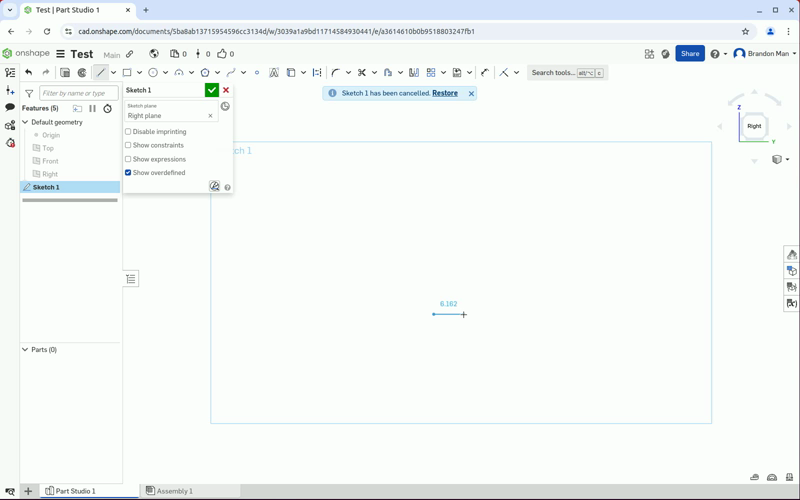
mouse_move(461, 314)
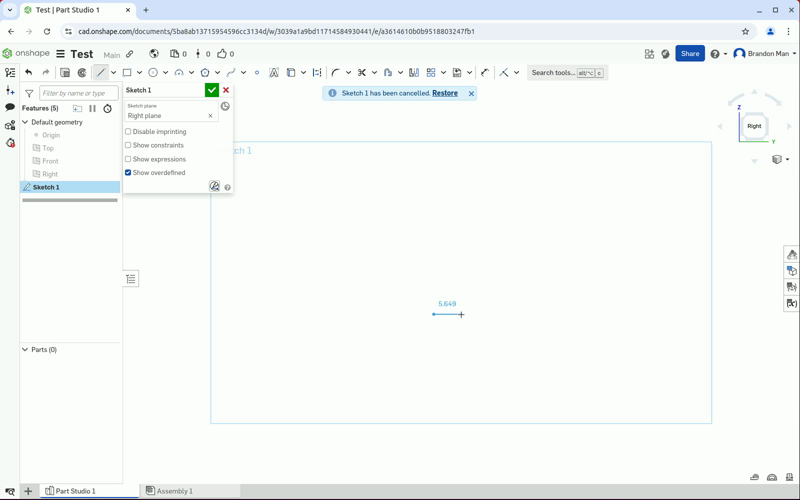
click(461, 314)
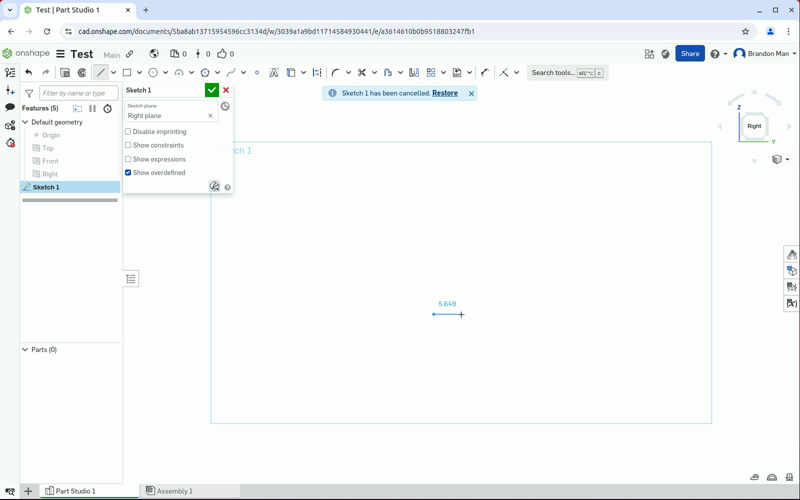
key_up(shift)
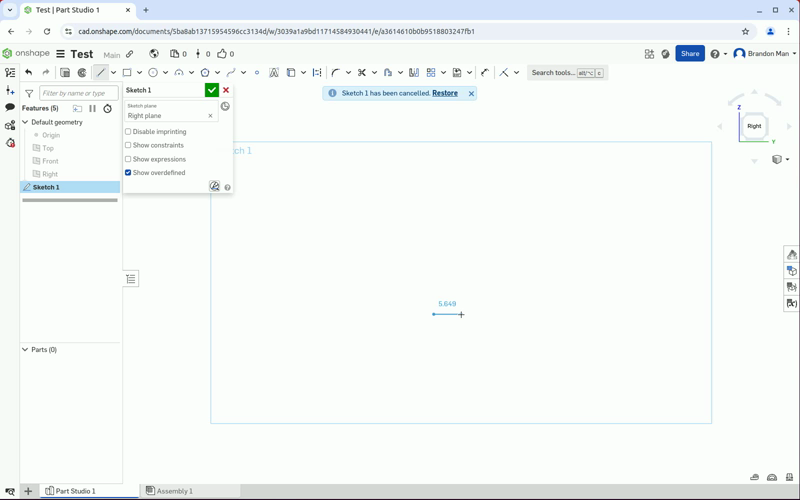
key_down(shift)
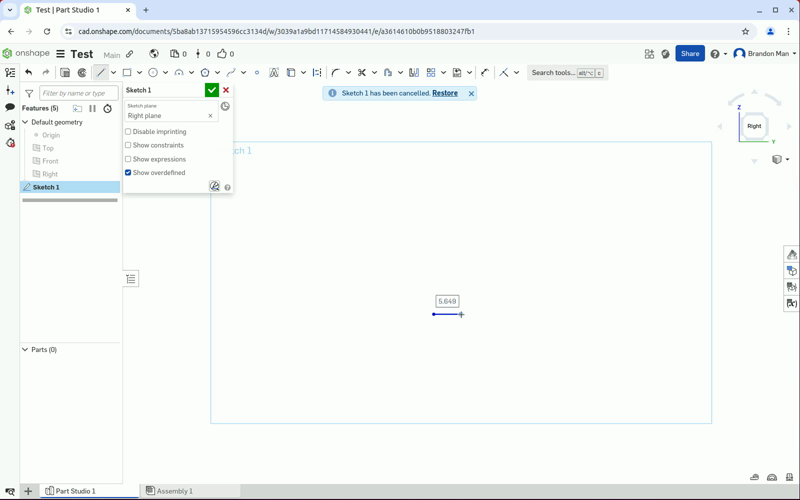
mouse_move(491, 314)
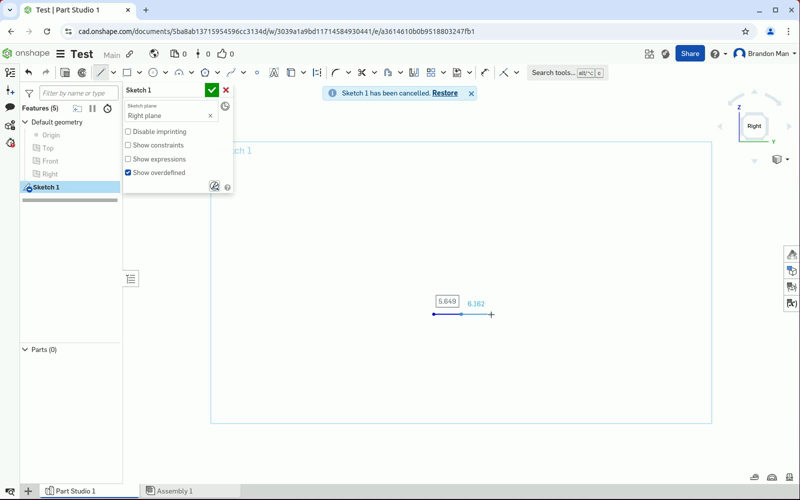
mouse_move(461, 282)
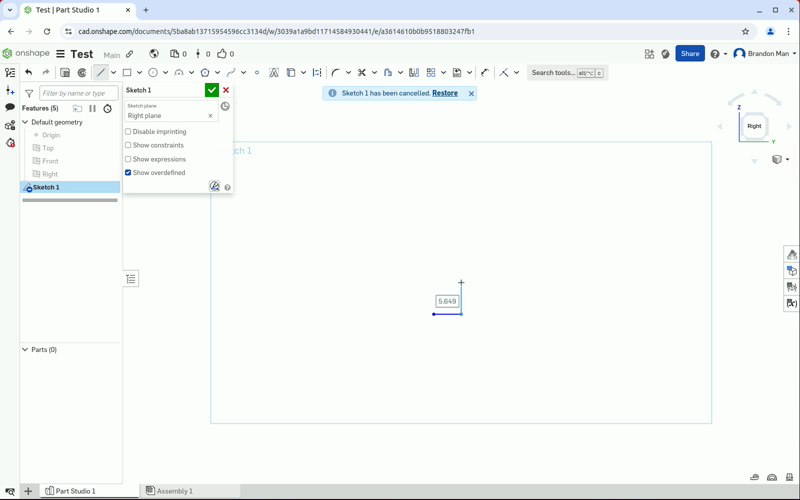
click(461, 282)
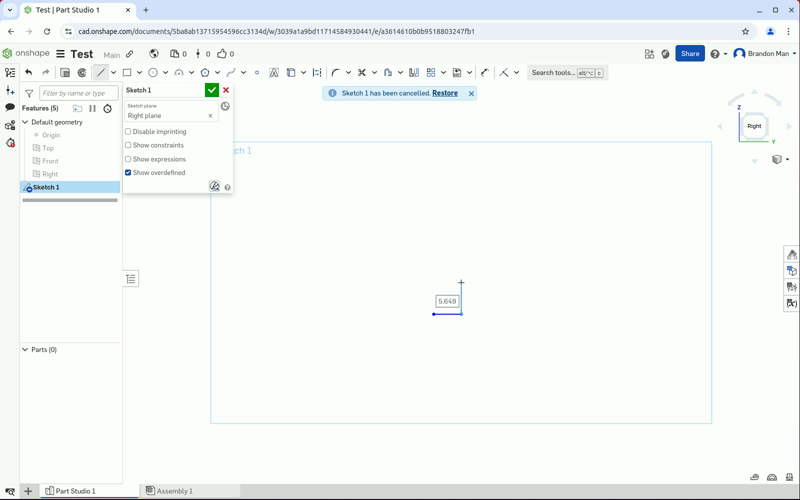
key_up(shift)
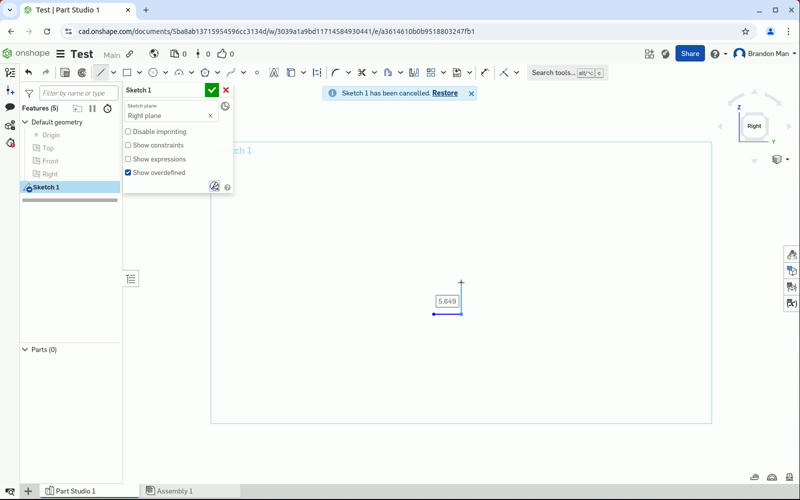
key_down(shift)
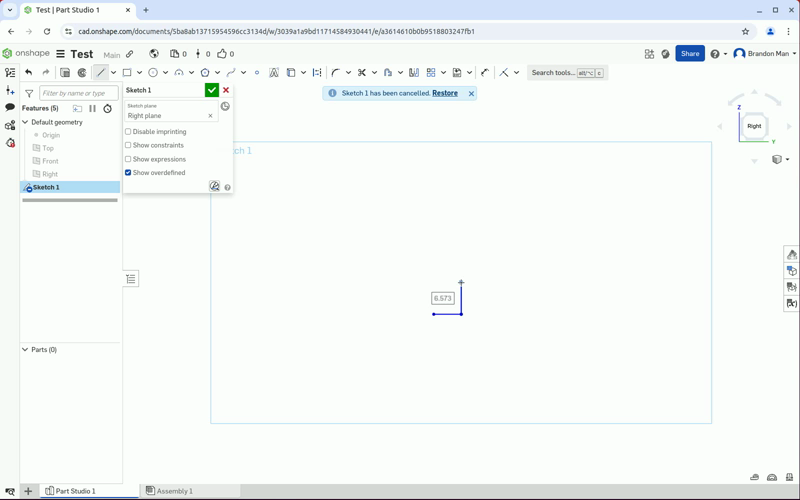
mouse_move(491, 282)
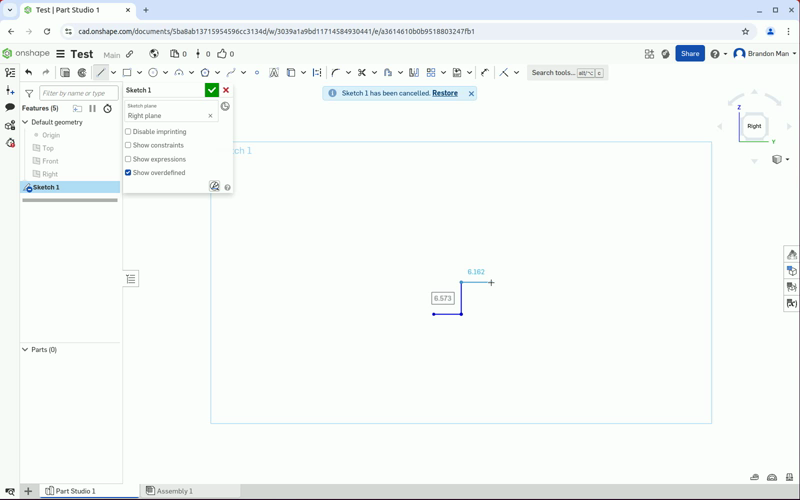
mouse_move(433, 282)
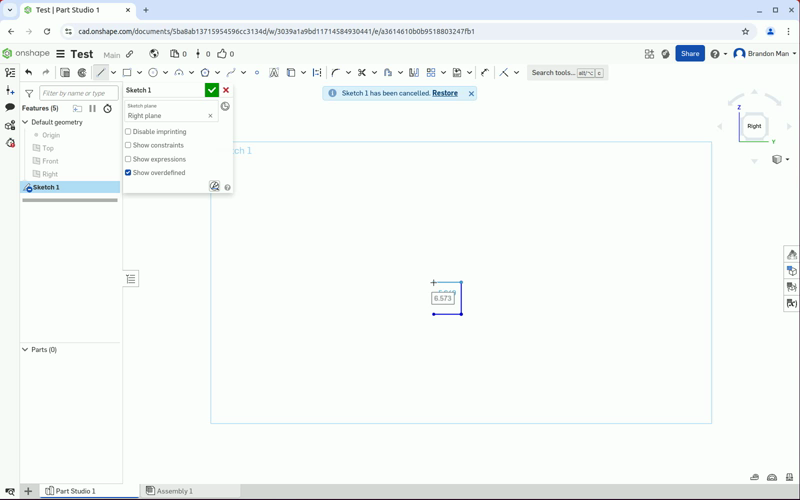
click(433, 282)
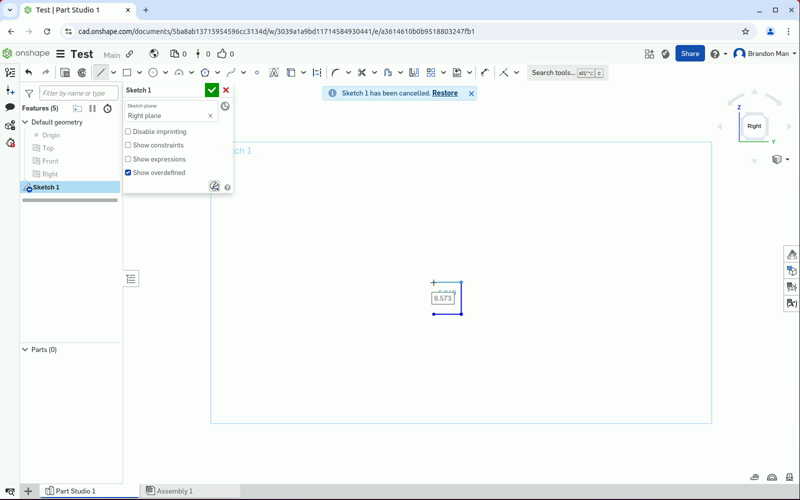
key_up(shift)
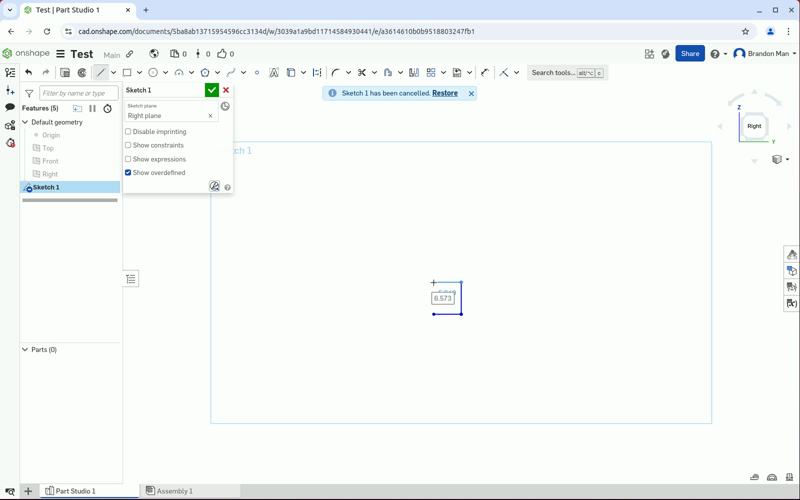
mouse_move(463, 282)
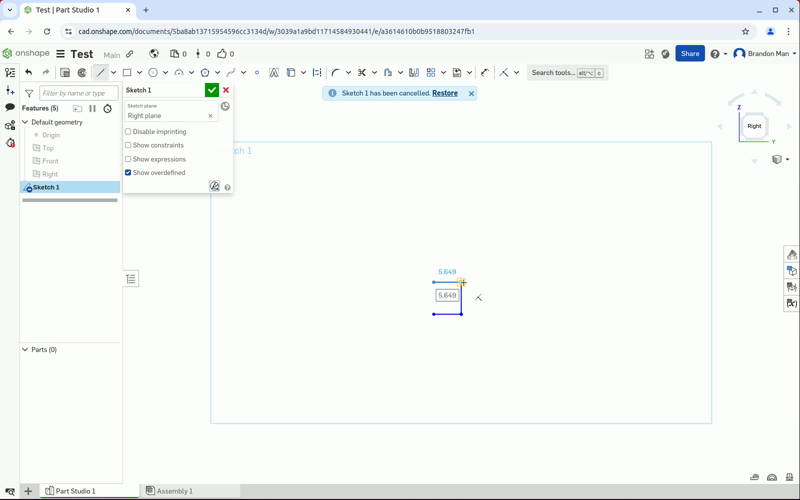
key_down(shift)
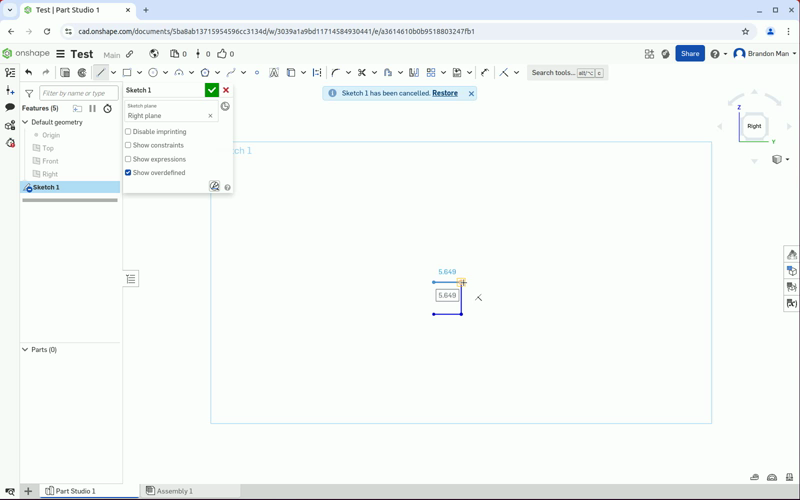
mouse_move(433, 314)
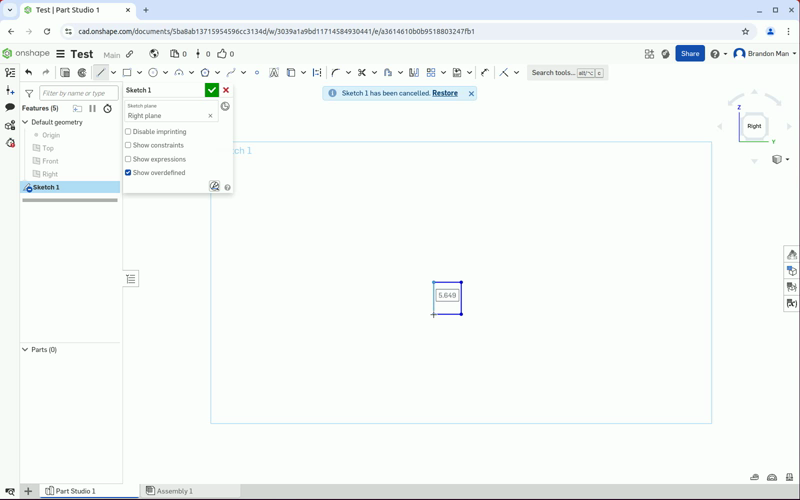
key_up(shift)
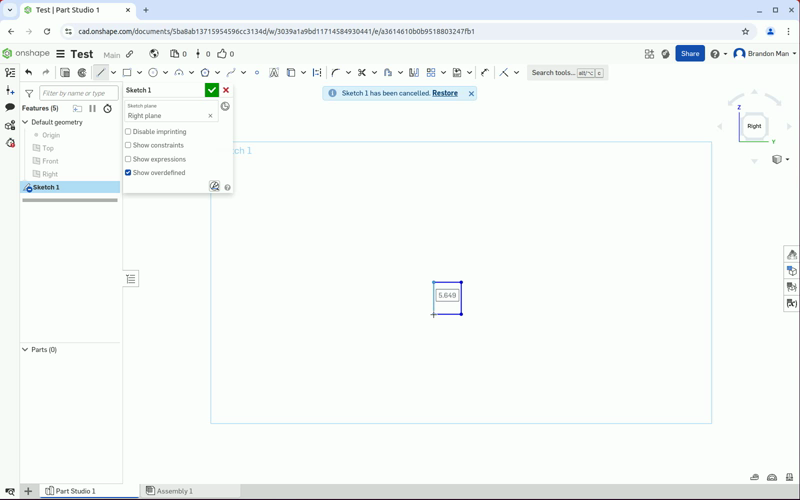
click(433, 314)
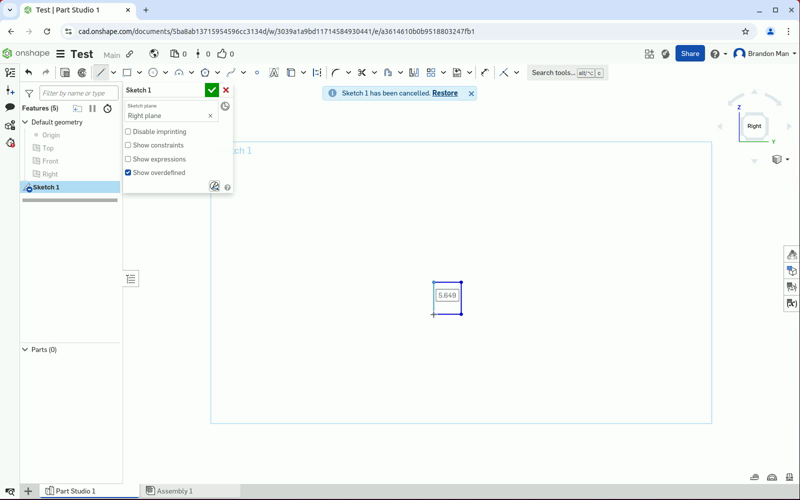
key(esc)
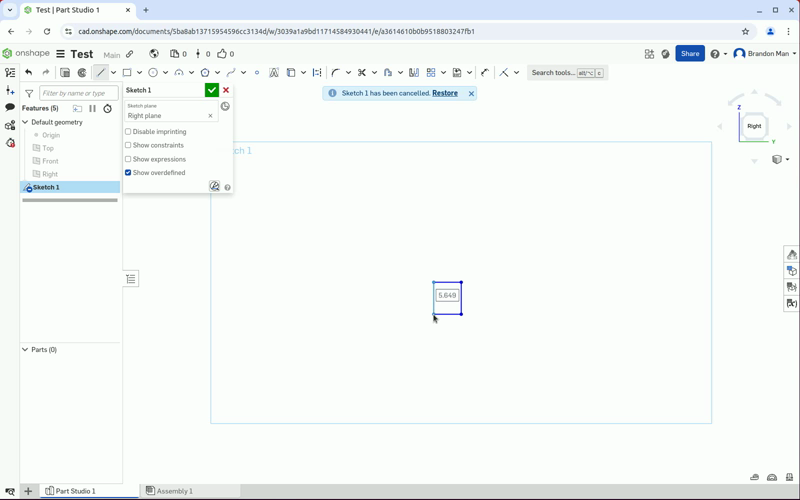
mouse_move(453, 308)
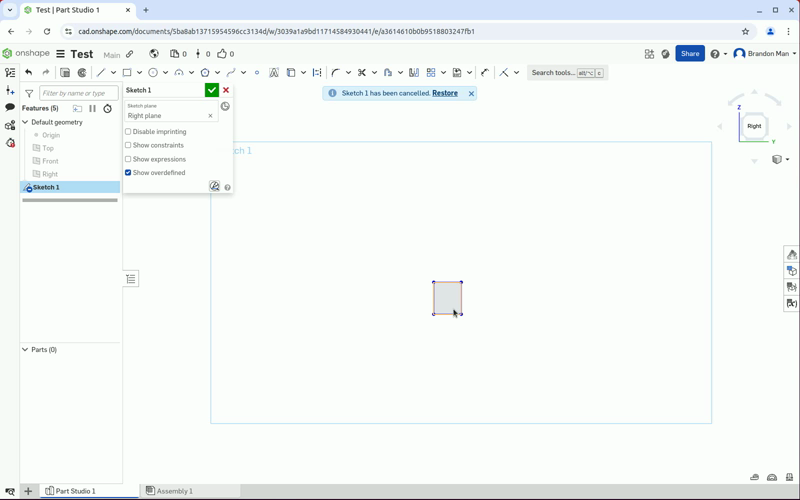
scroll(6)
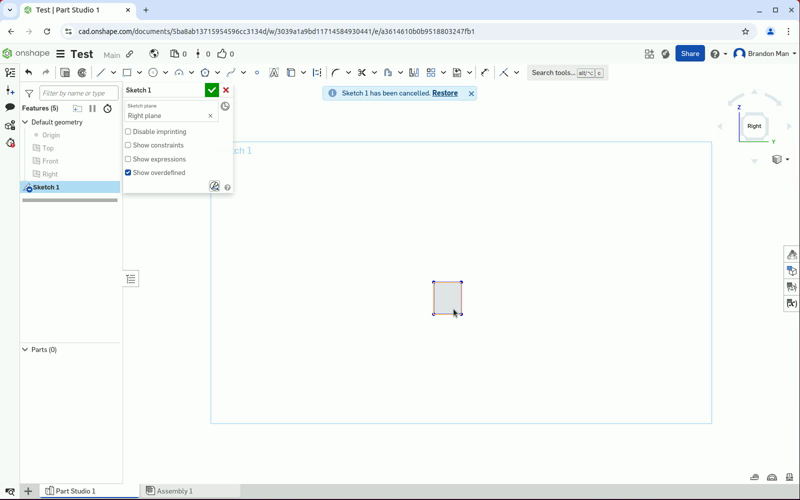
scroll(6)
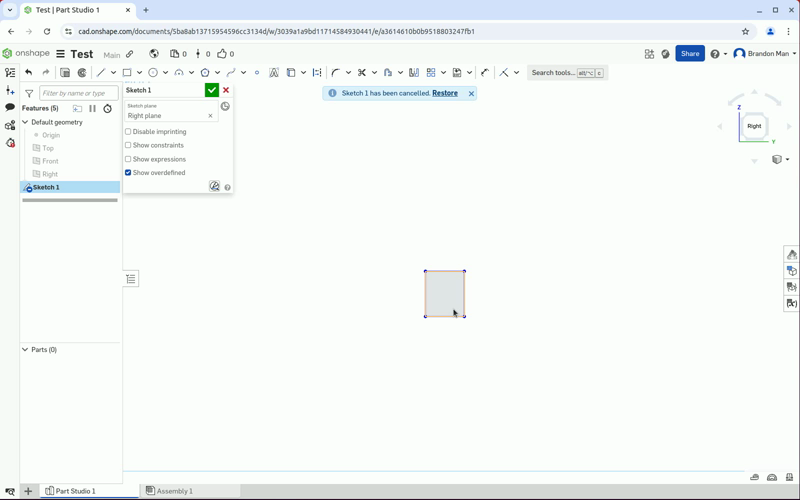
scroll(6)
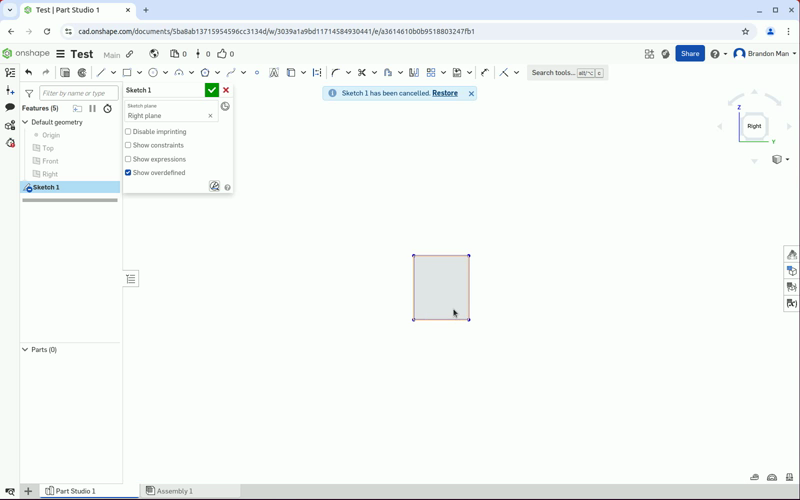
scroll(6)
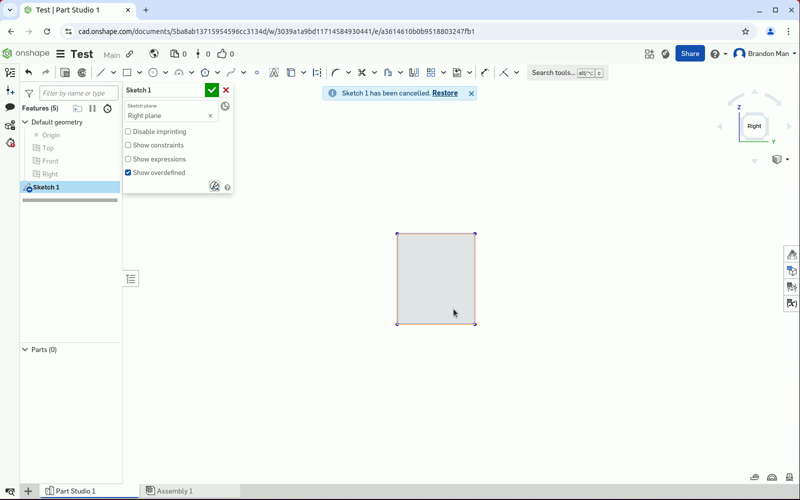
scroll(6)
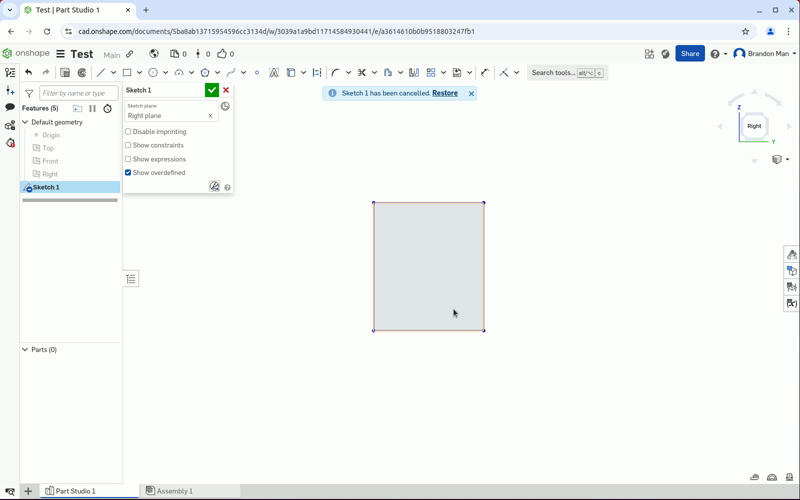
scroll(6)
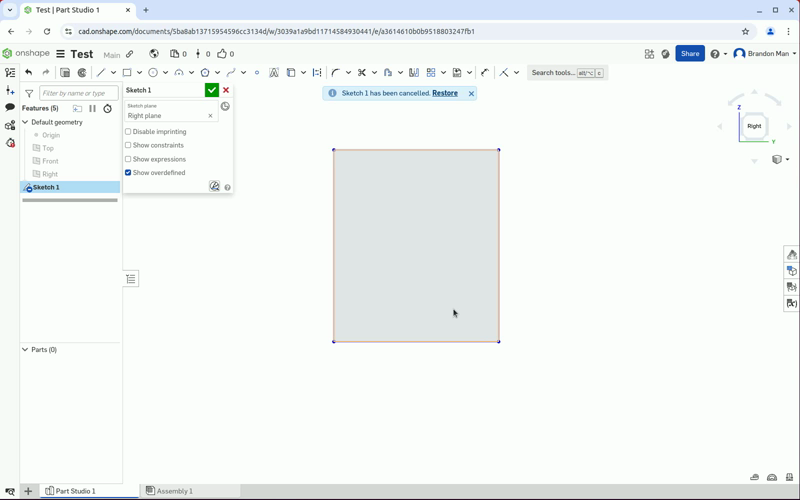
scroll(6)
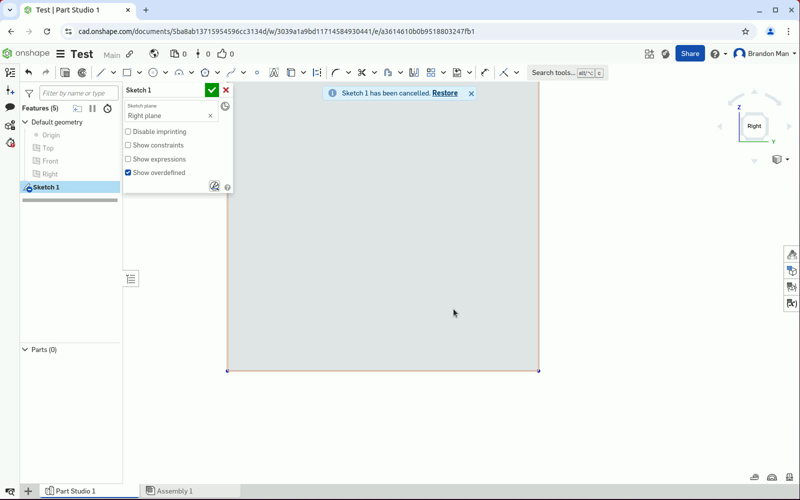
click(453, 308)
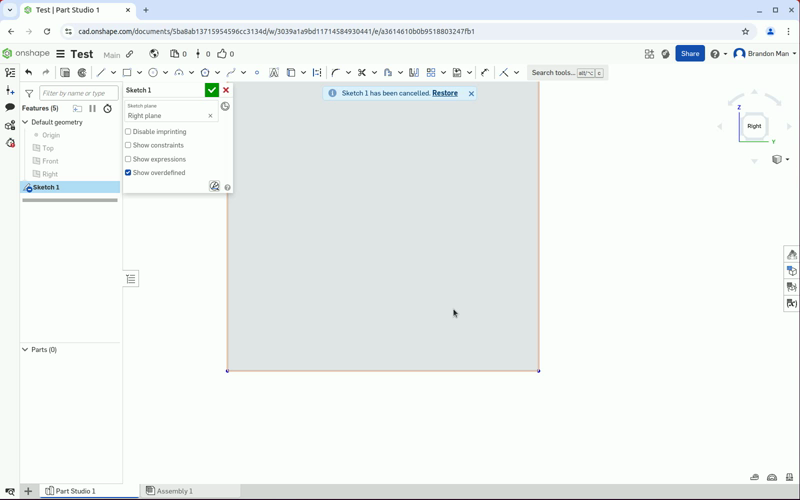
scroll(-6)
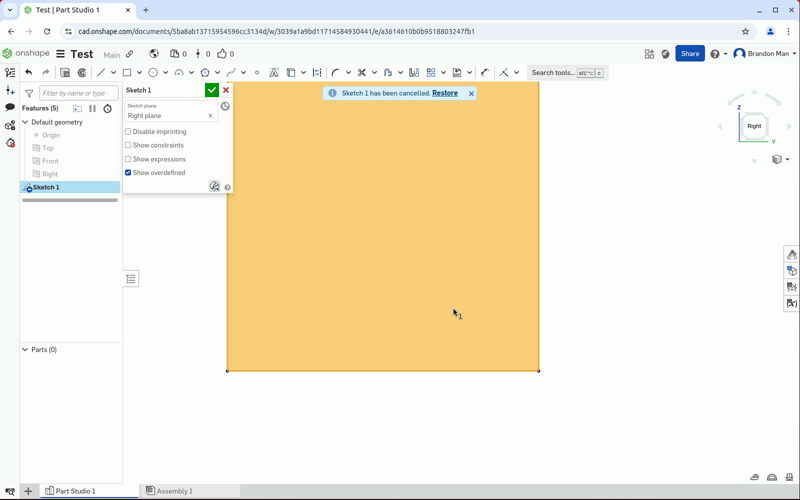
scroll(-6)
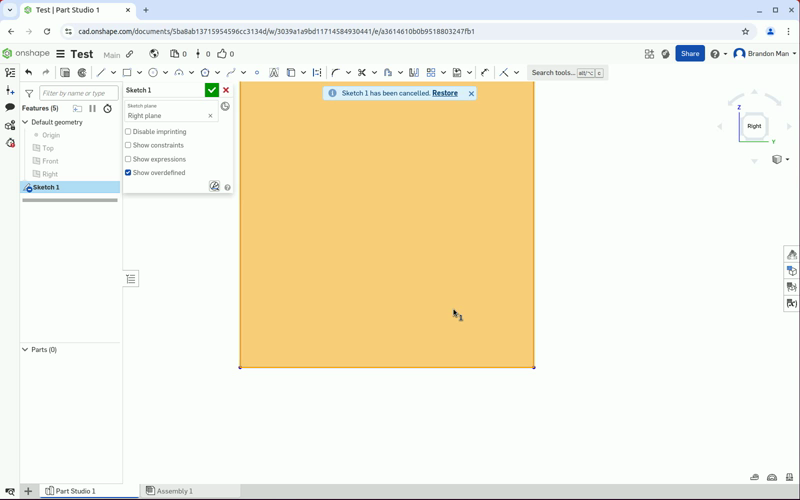
scroll(-6)
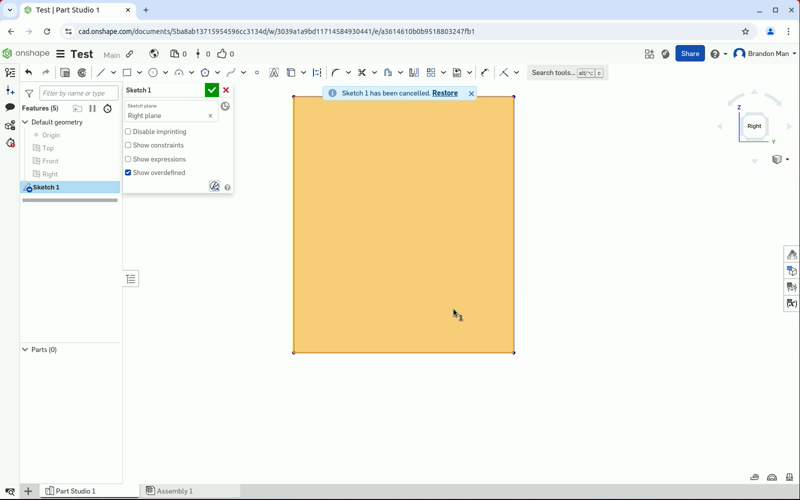
scroll(-6)
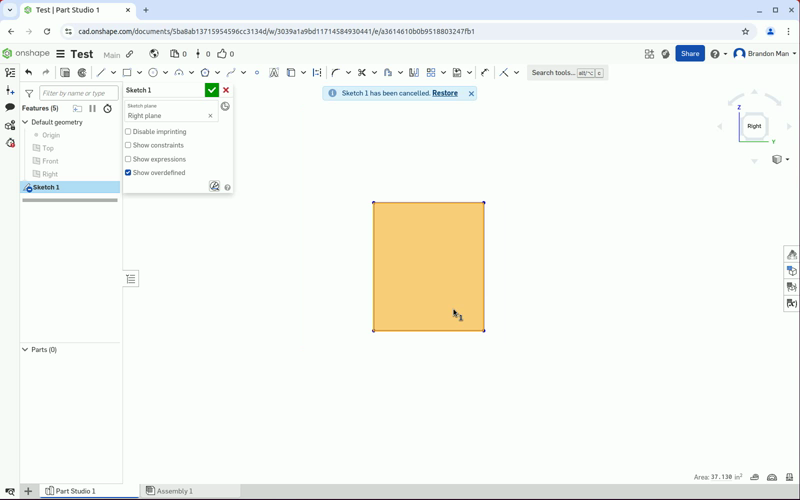
scroll(-6)
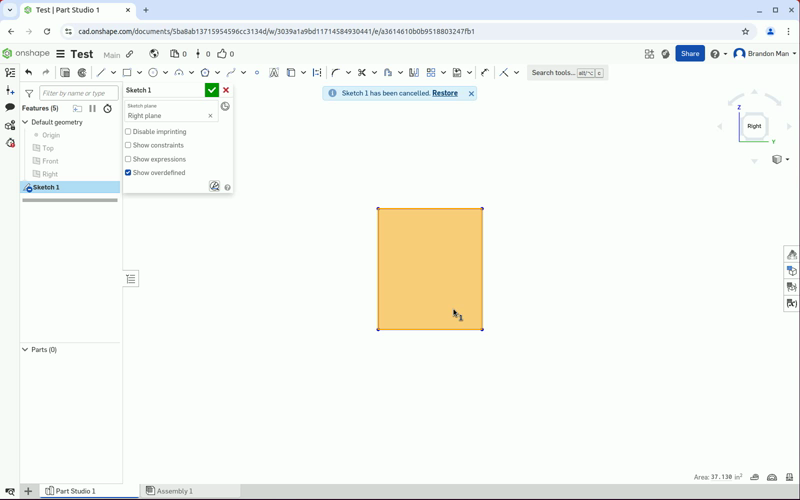
scroll(-6)
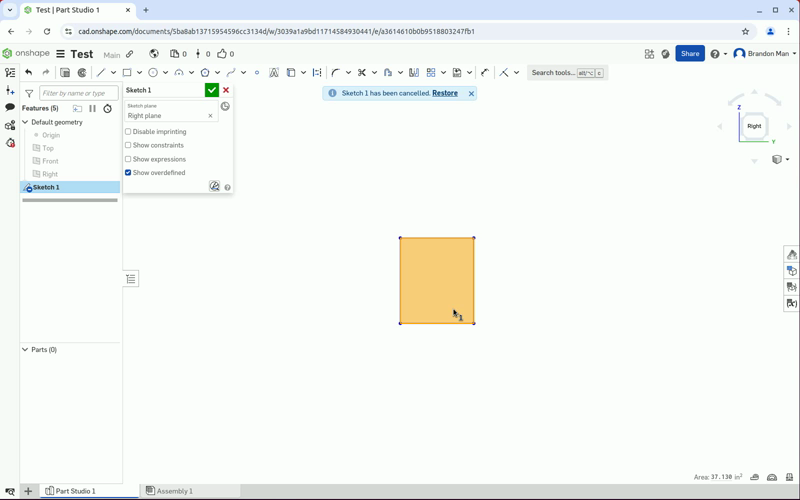
scroll(-6)
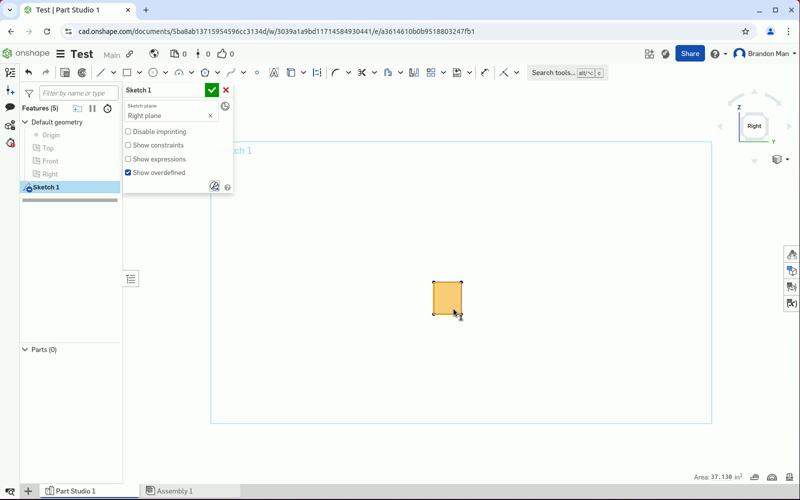
mouse_move(73, 352)
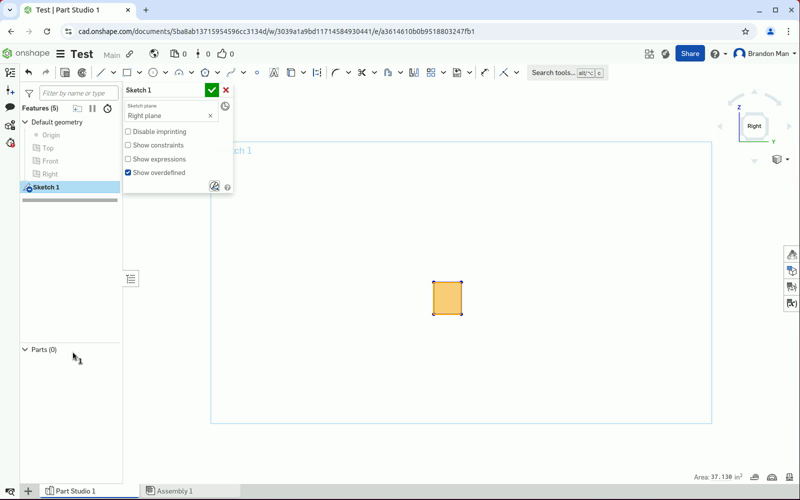
key(shift+y)
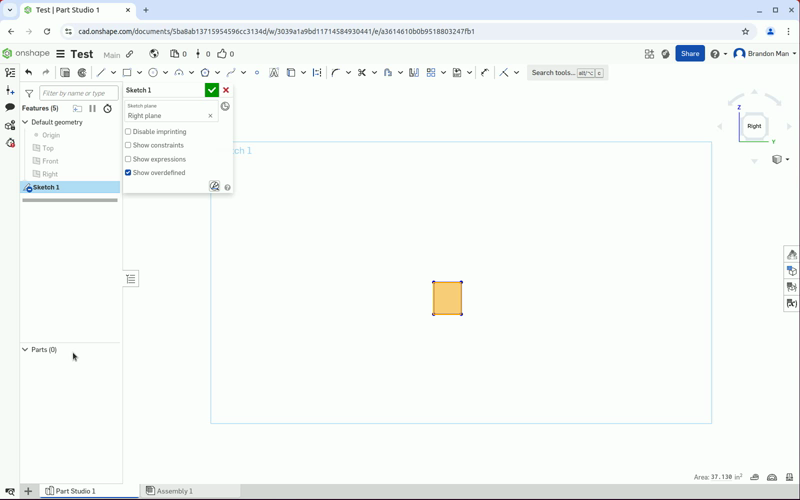
key(shift+e)
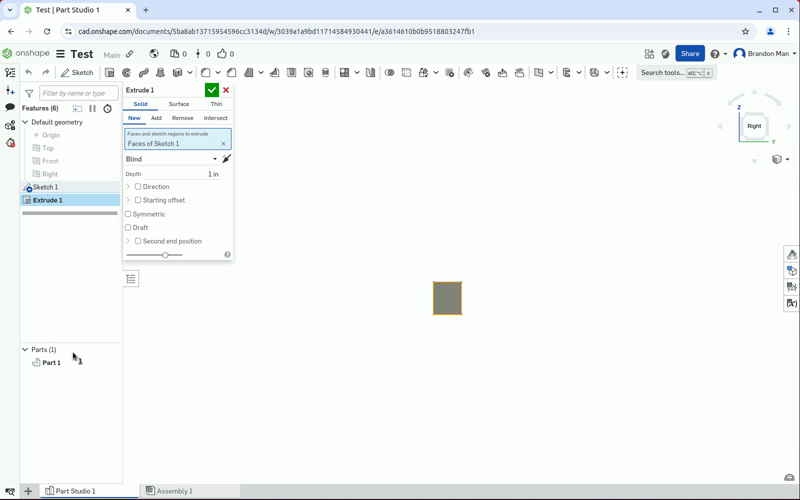
mouse_move(143, 106)
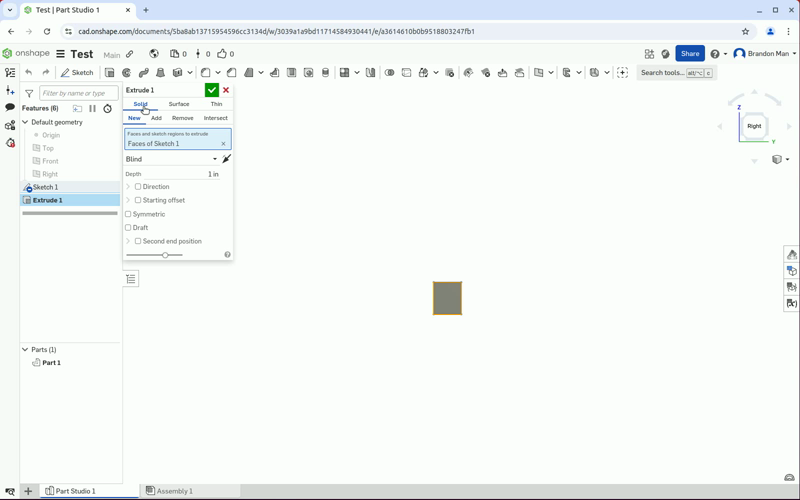
click(143, 106)
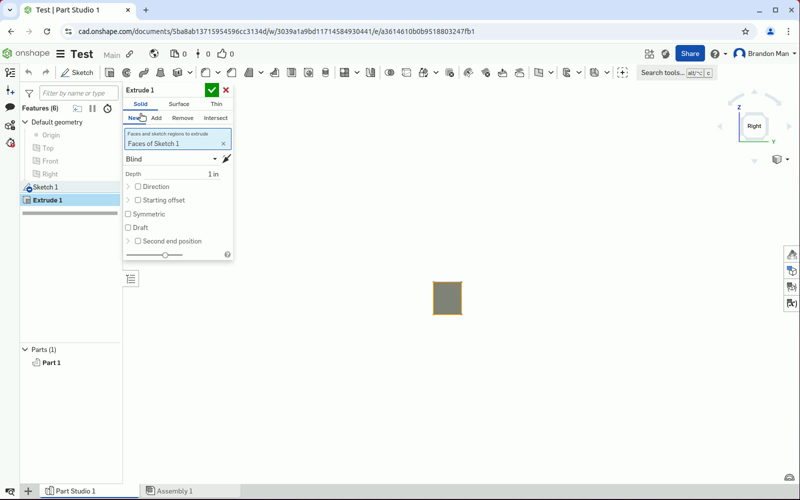
mouse_move(137, 120)
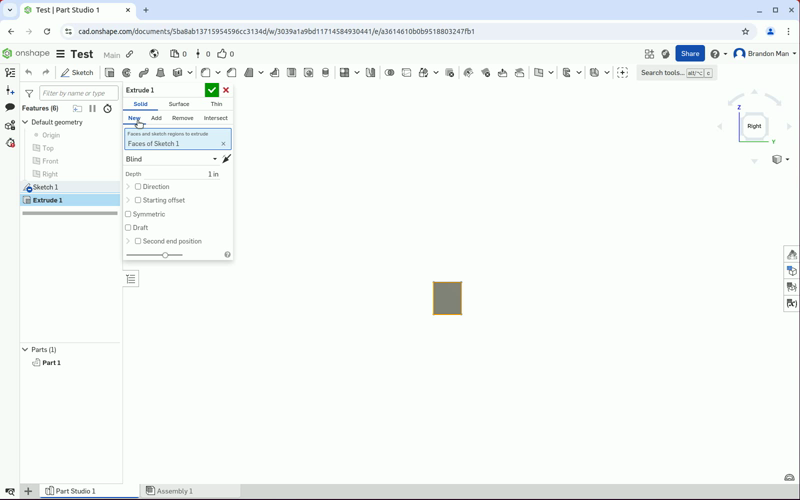
click(137, 120)
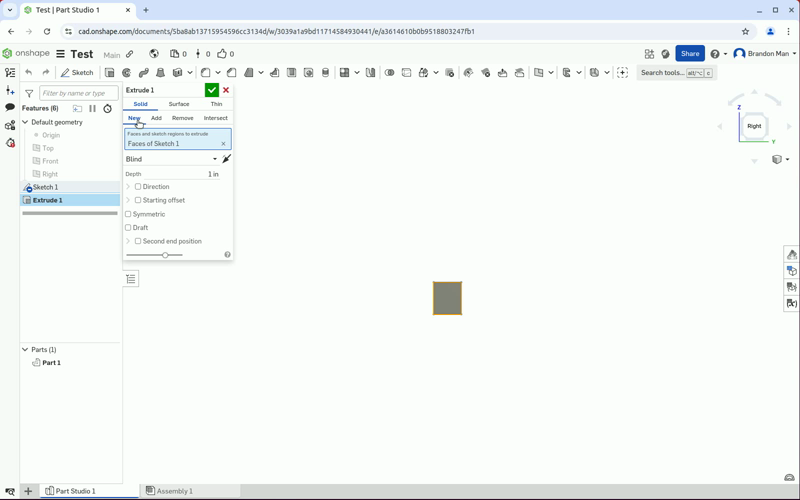
key(tab, 4)
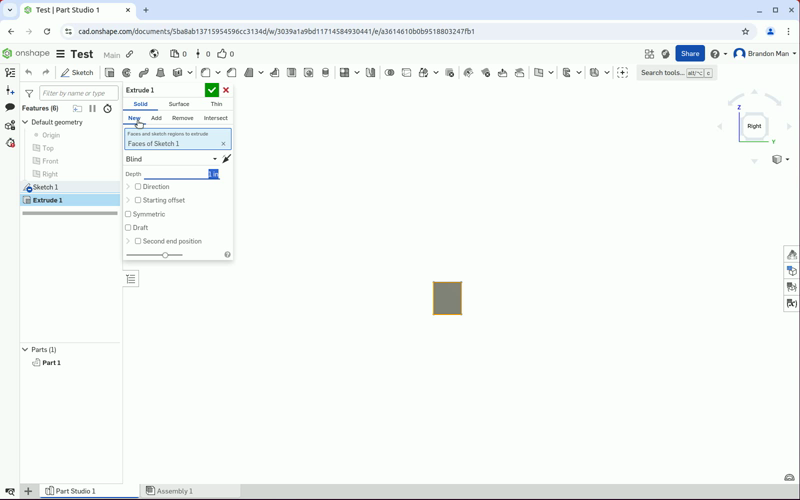
text(23.108)
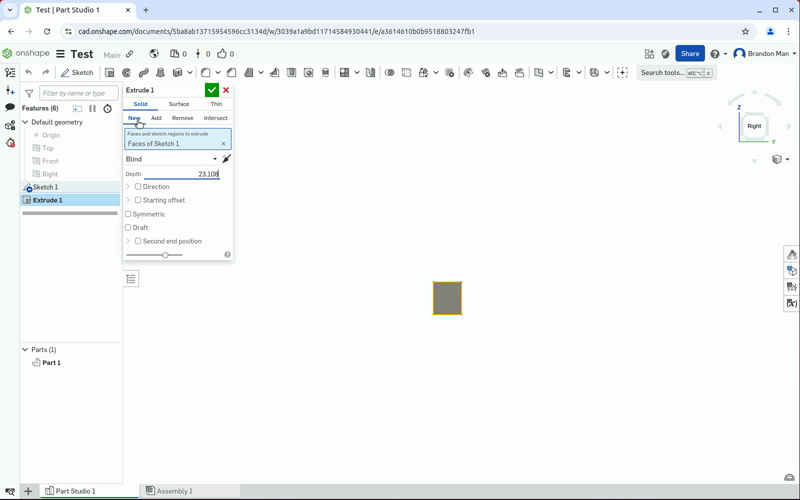
key(enter)
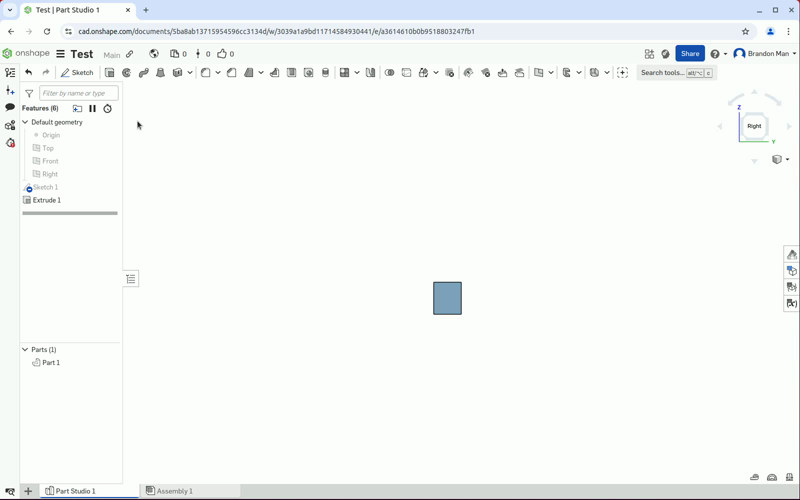
key(shift+h)
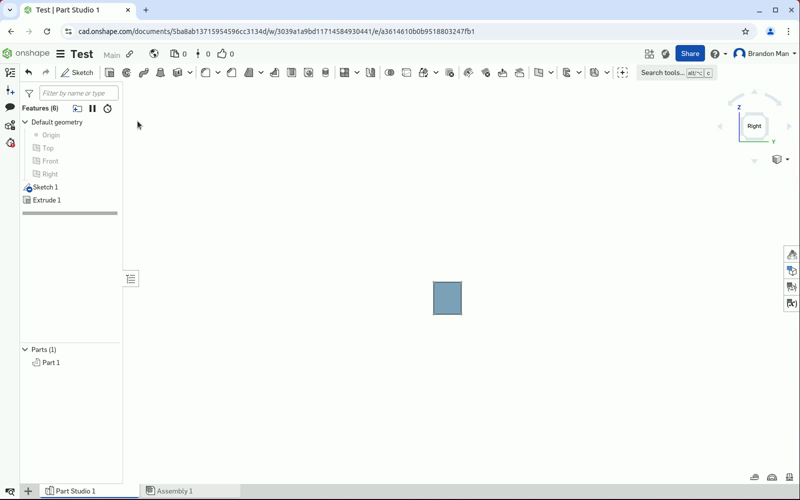
key(shift+h)
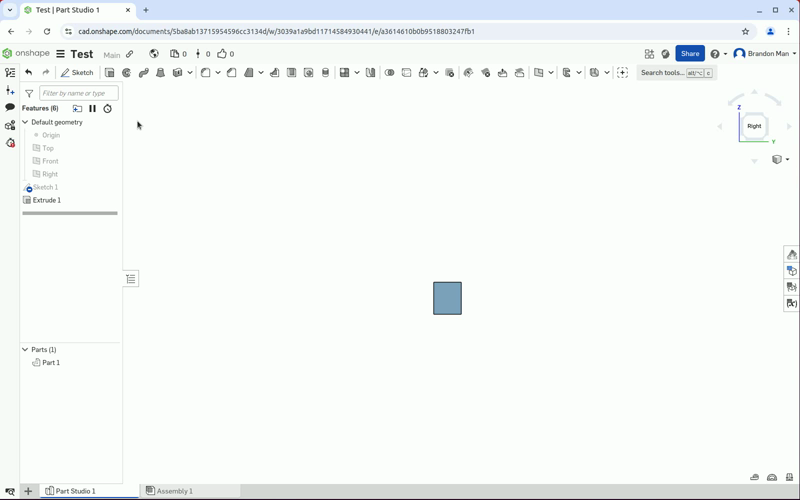
mouse_move(73, 189)
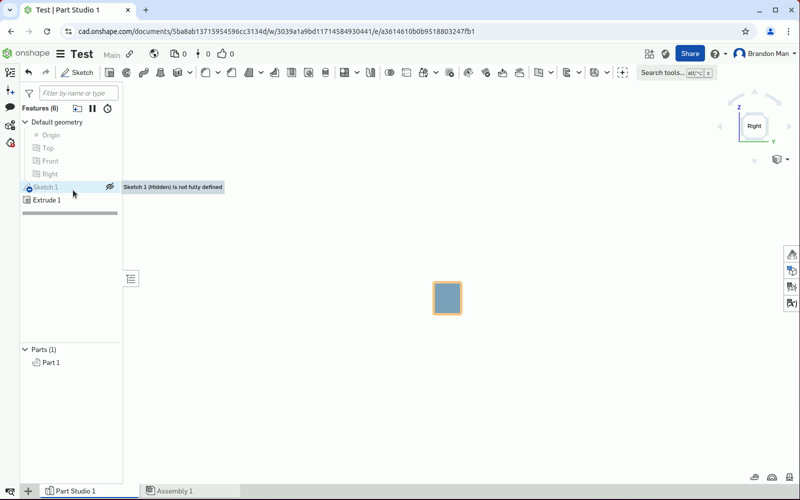
click(73, 189)
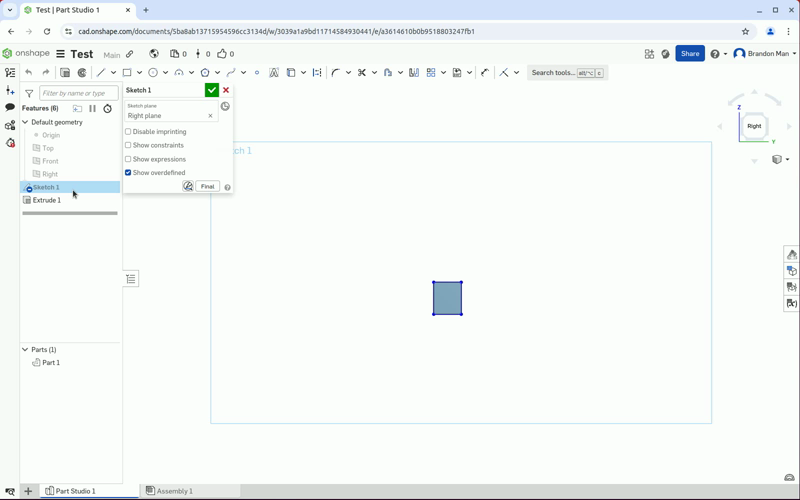
mouse_move(229, 92)
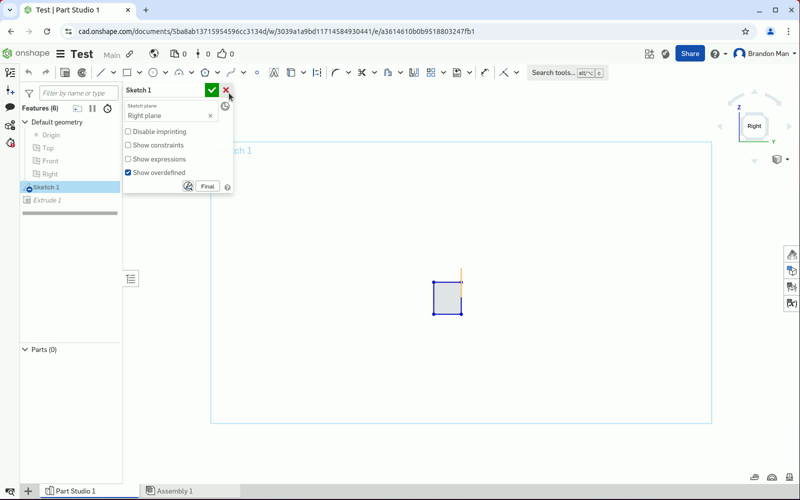
click(229, 92)
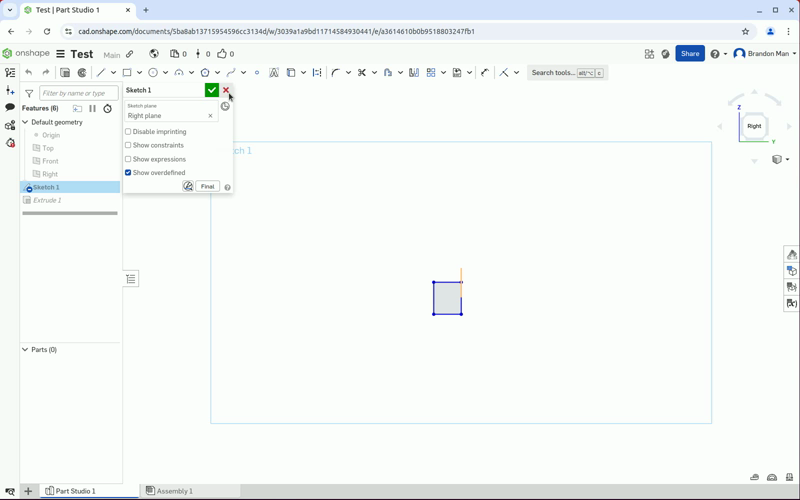
key(shift+s)
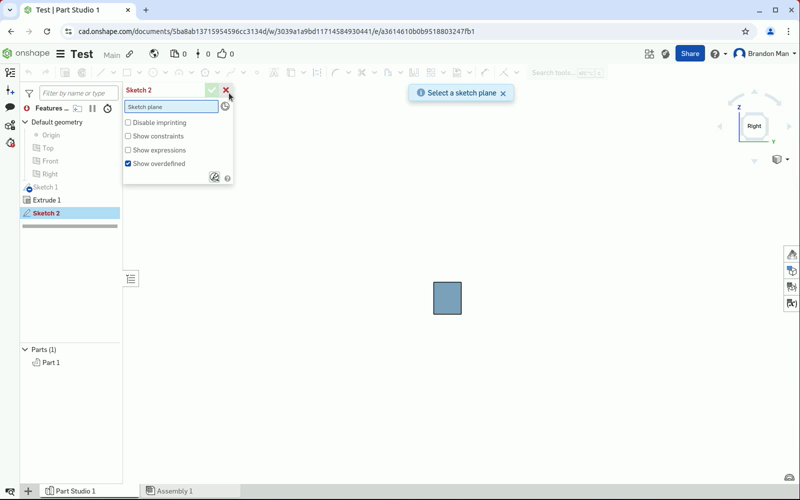
mouse_move(73, 176)
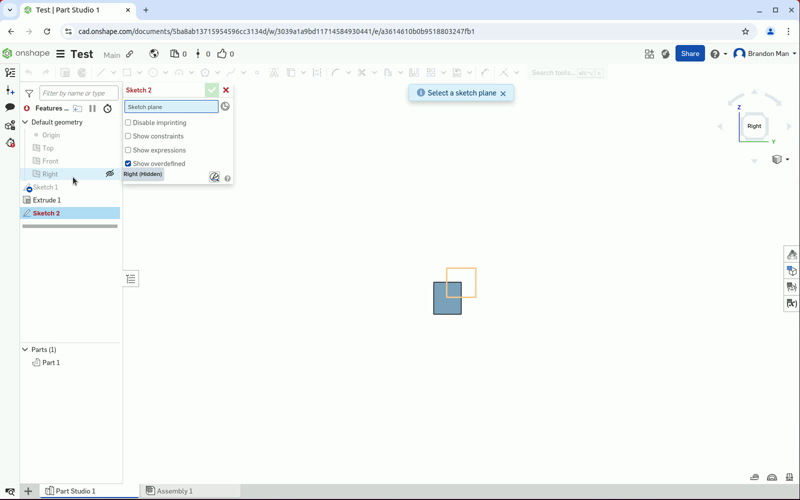
click(73, 176)
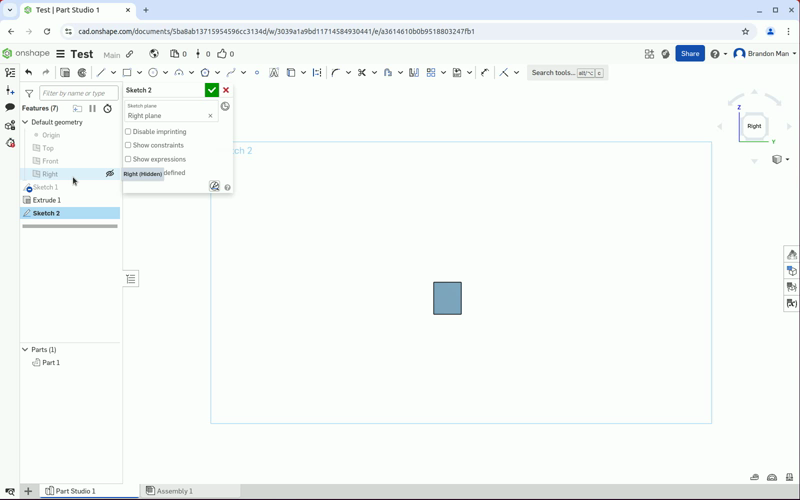
mouse_move(73, 352)
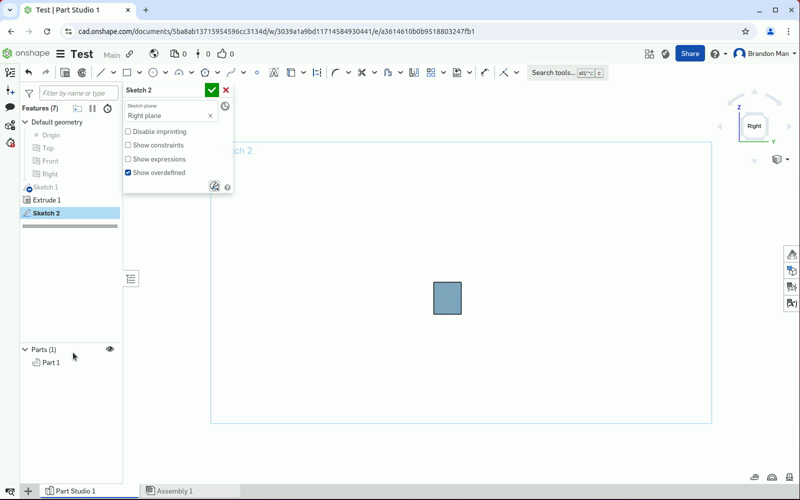
key(y)
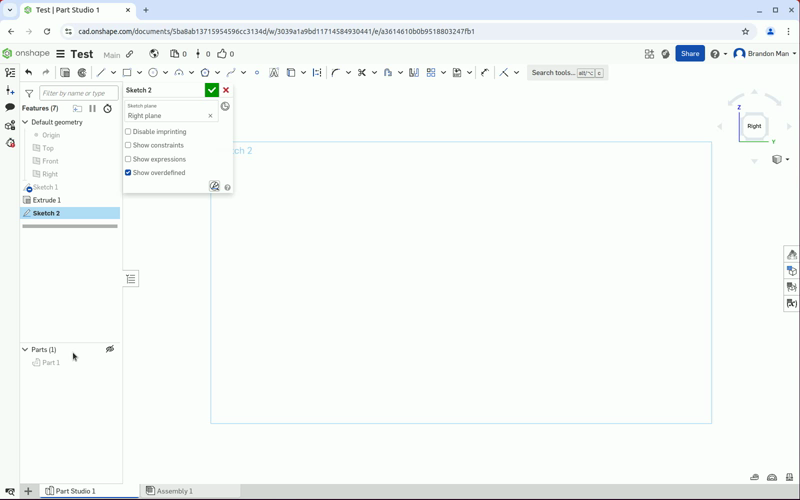
key(l)
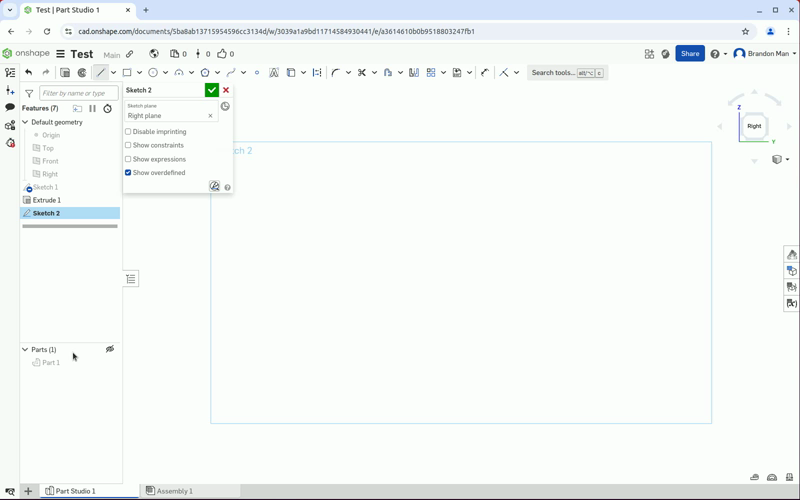
key_down(shift)
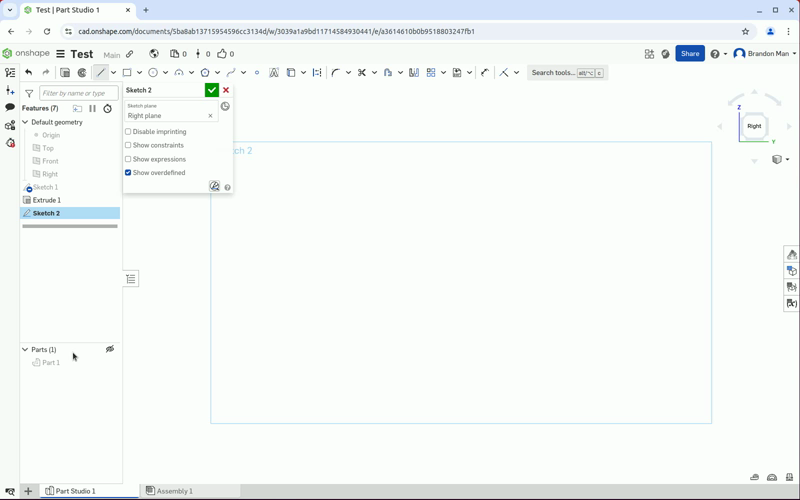
mouse_move(460, 314)
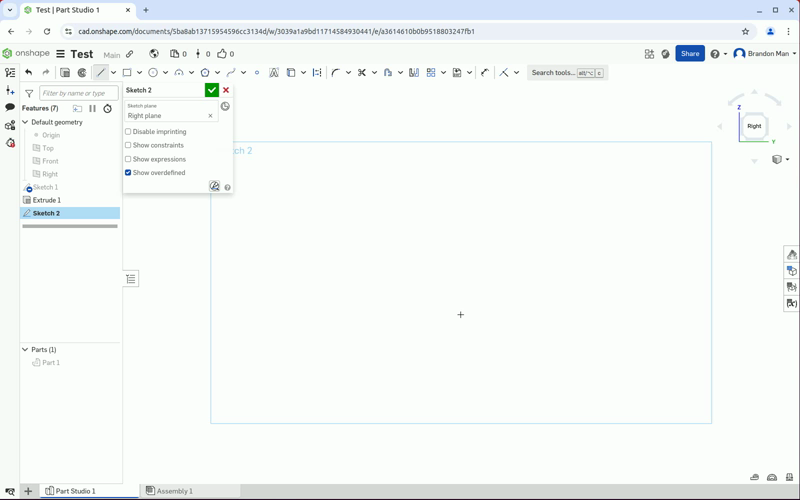
click(460, 314)
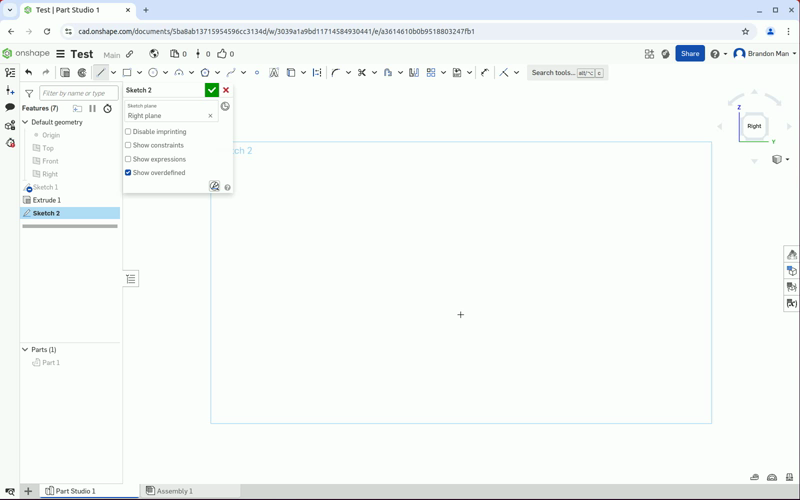
key_up(shift)
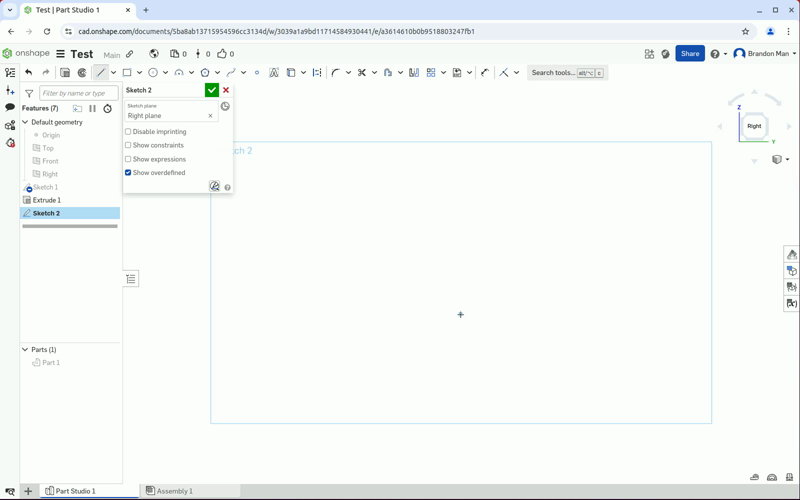
key_down(shift)
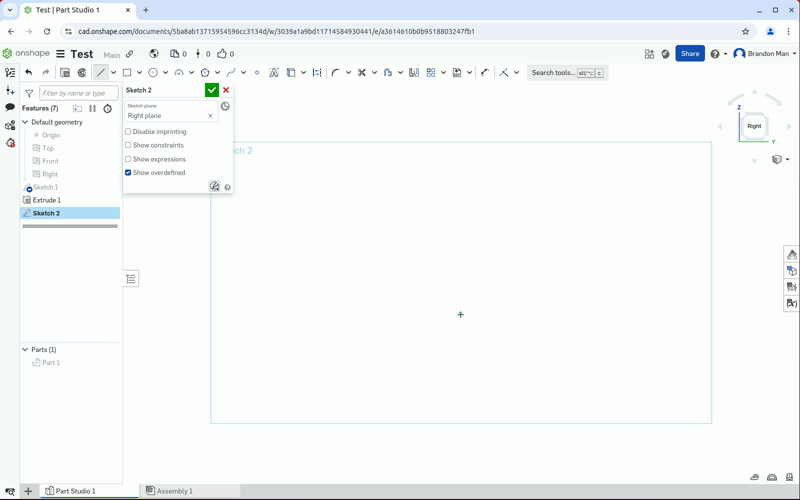
mouse_move(490, 314)
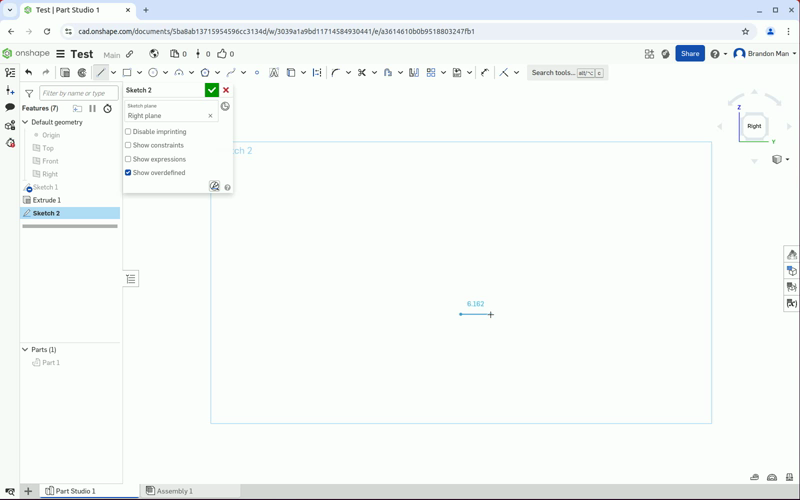
mouse_move(488, 314)
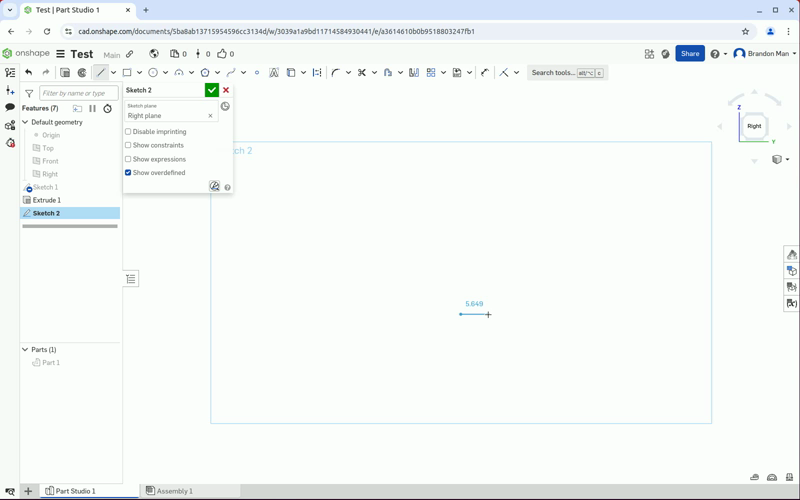
click(488, 314)
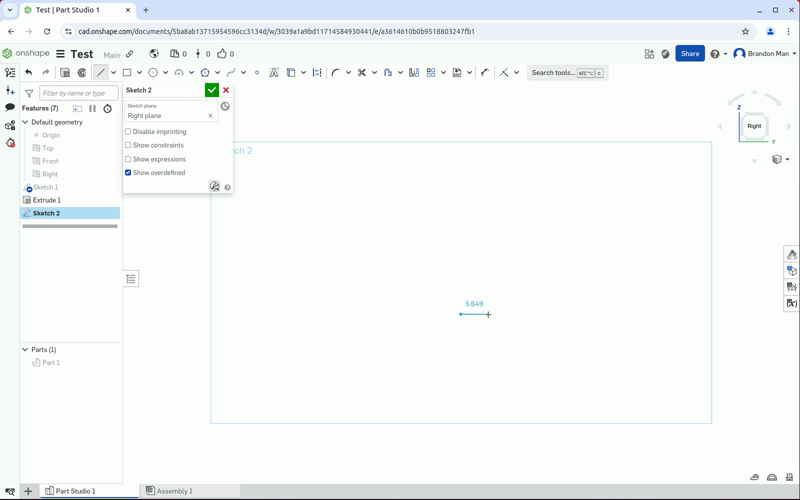
key_up(shift)
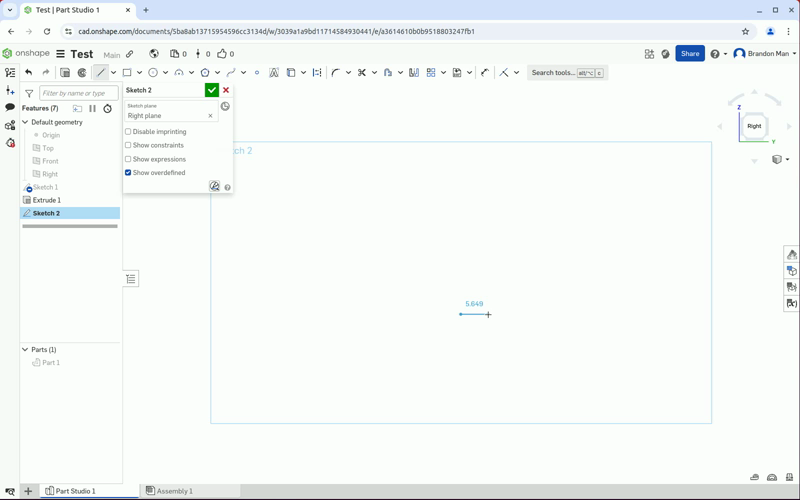
key_down(shift)
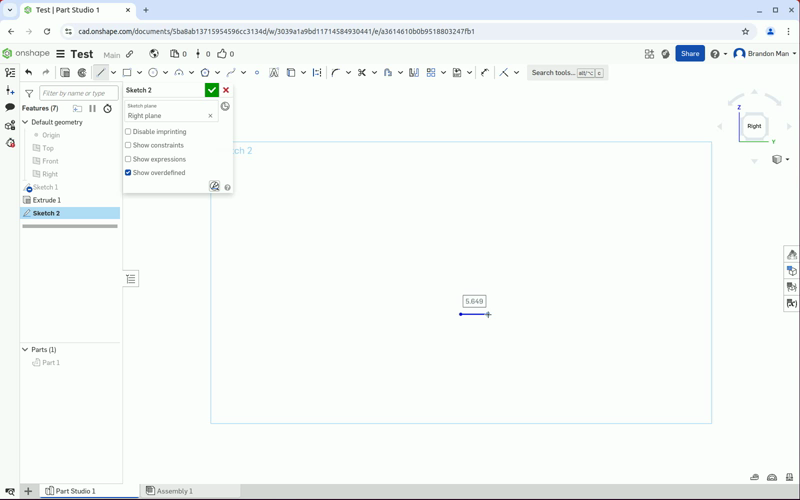
mouse_move(518, 314)
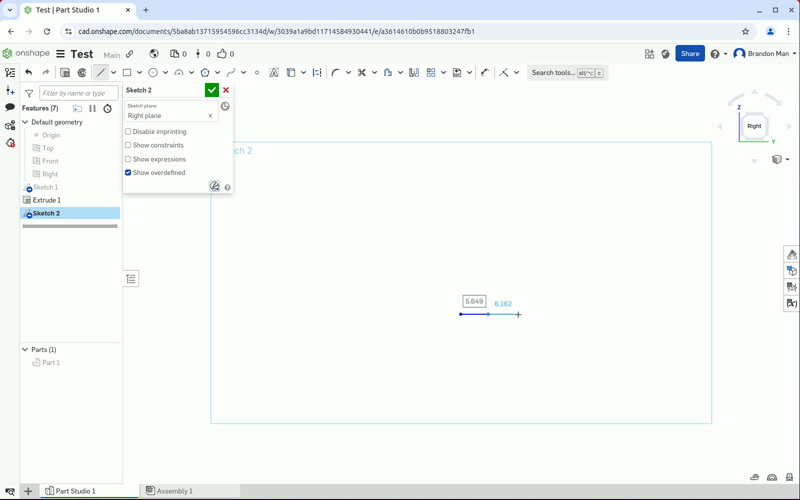
mouse_move(488, 282)
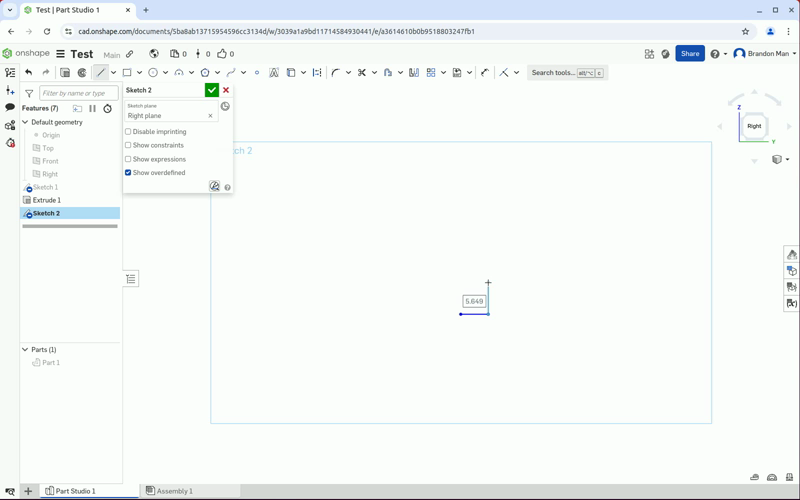
click(488, 282)
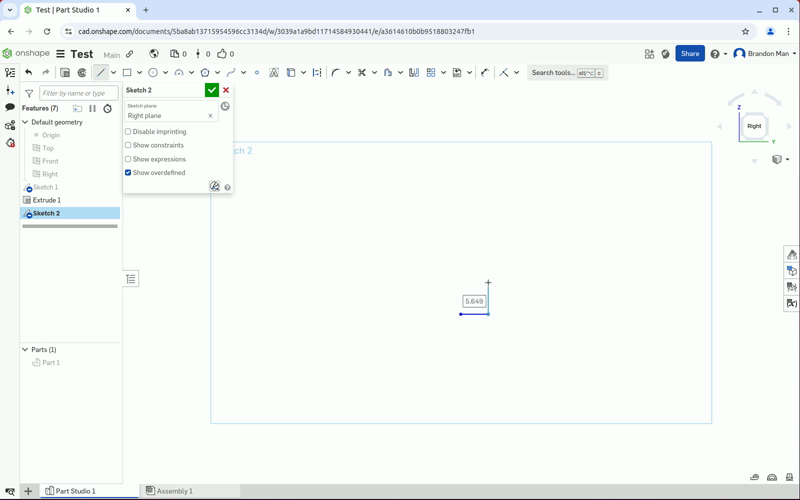
key_up(shift)
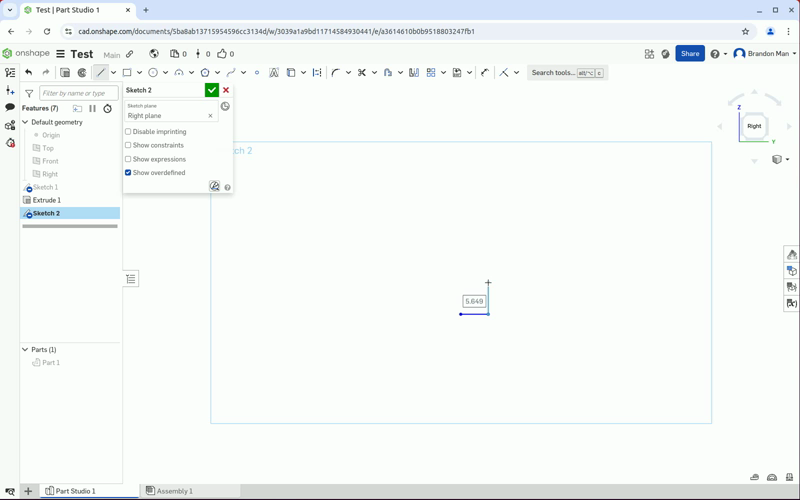
key_down(shift)
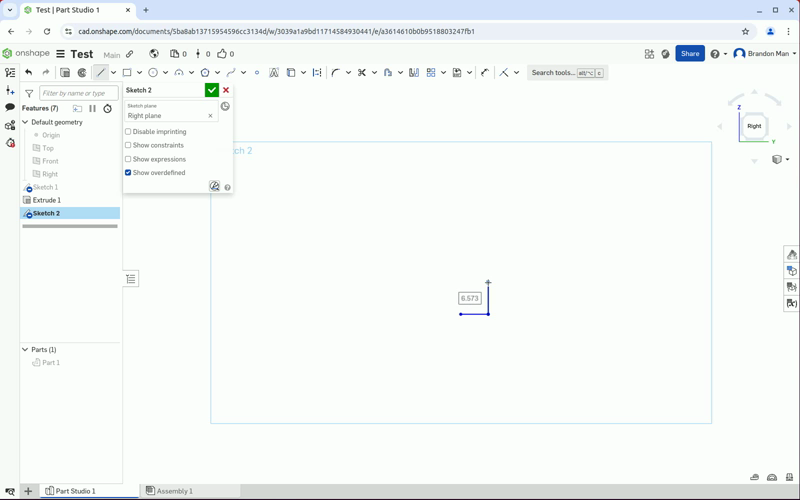
mouse_move(518, 282)
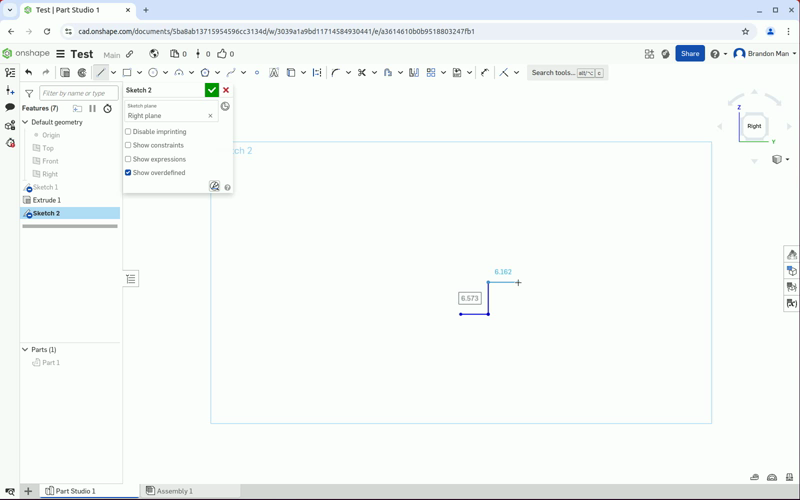
mouse_move(460, 282)
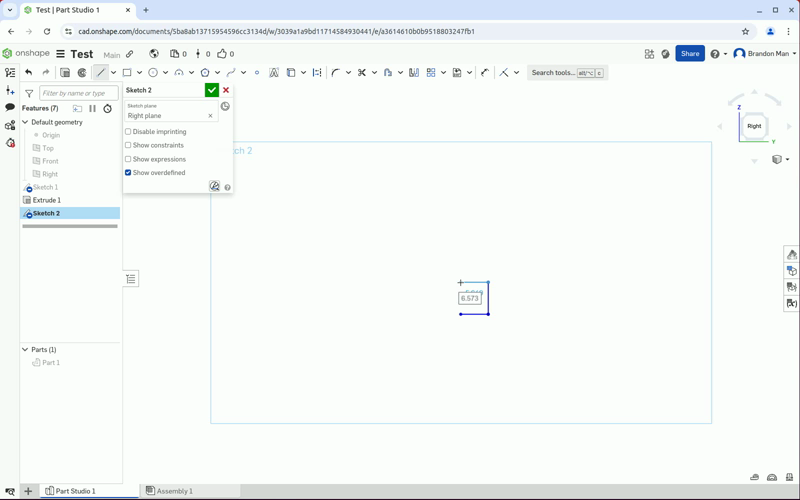
click(460, 282)
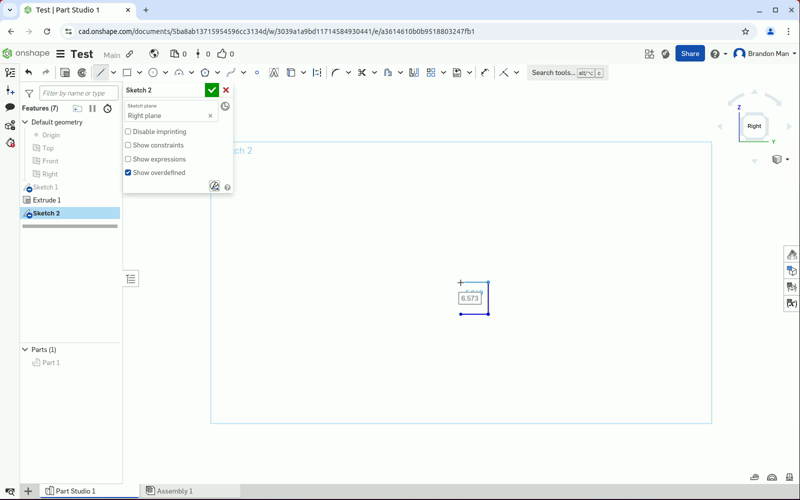
key_up(shift)
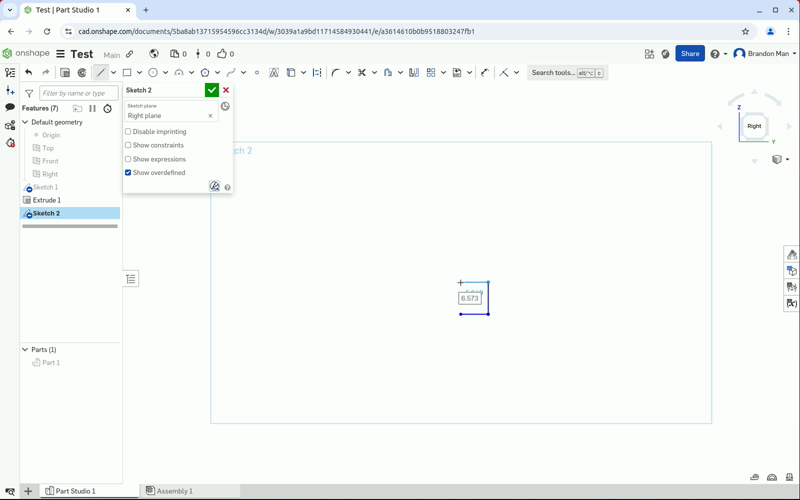
mouse_move(490, 282)
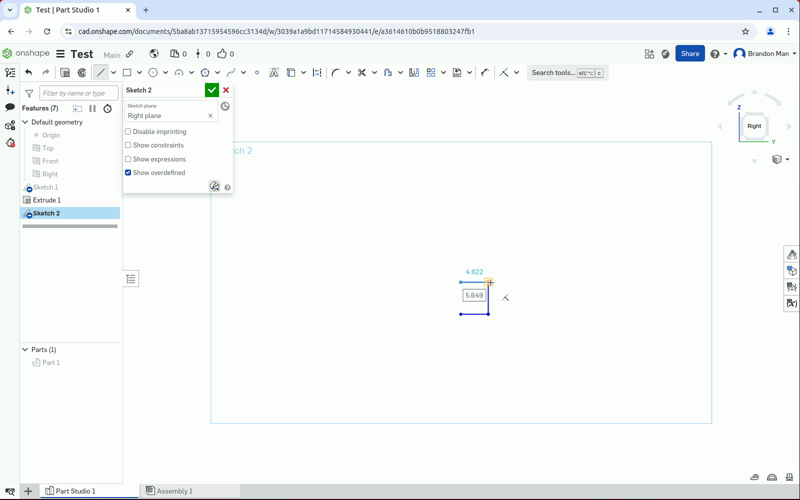
key_down(shift)
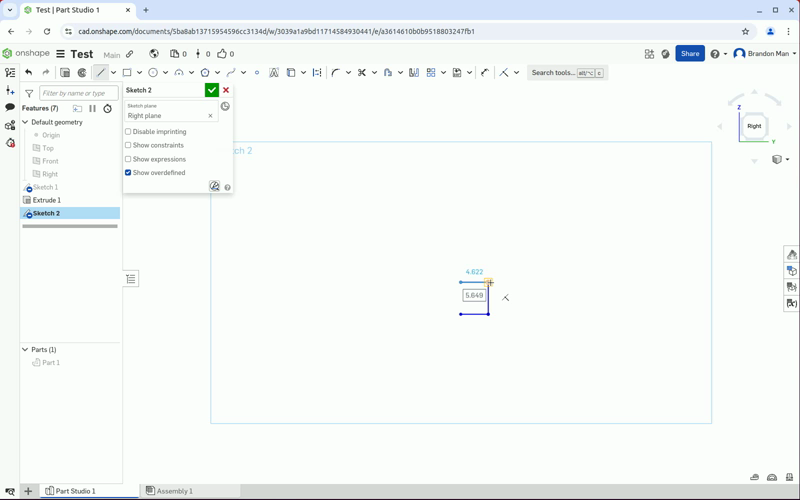
mouse_move(460, 314)
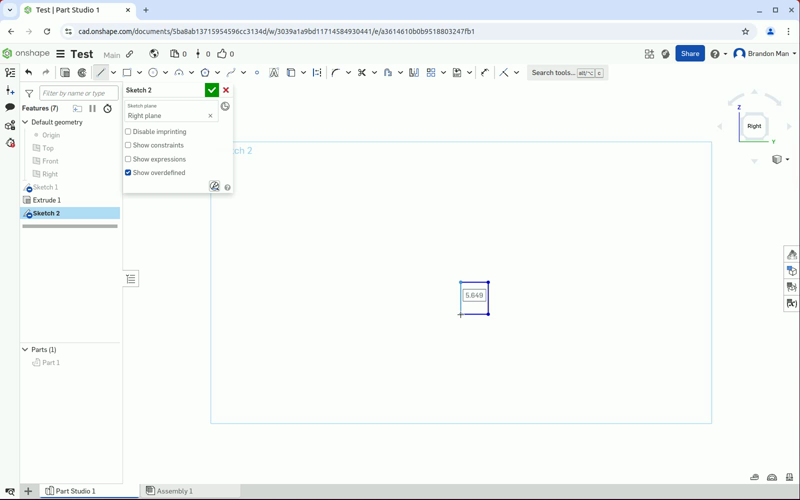
key_up(shift)
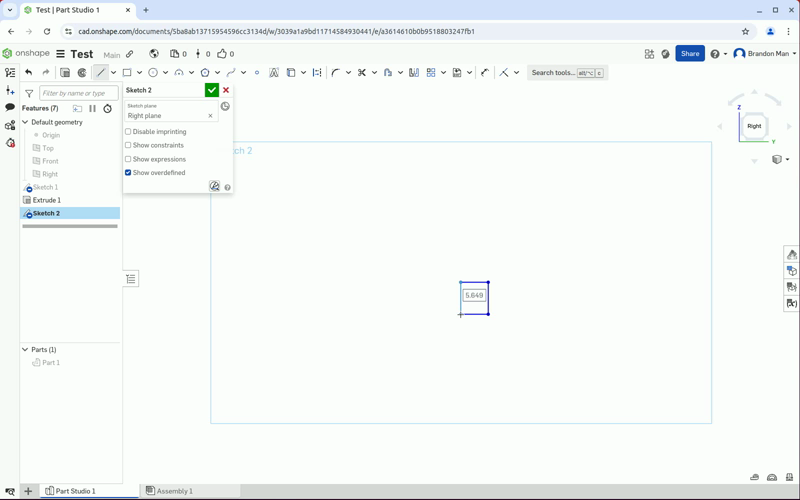
click(460, 314)
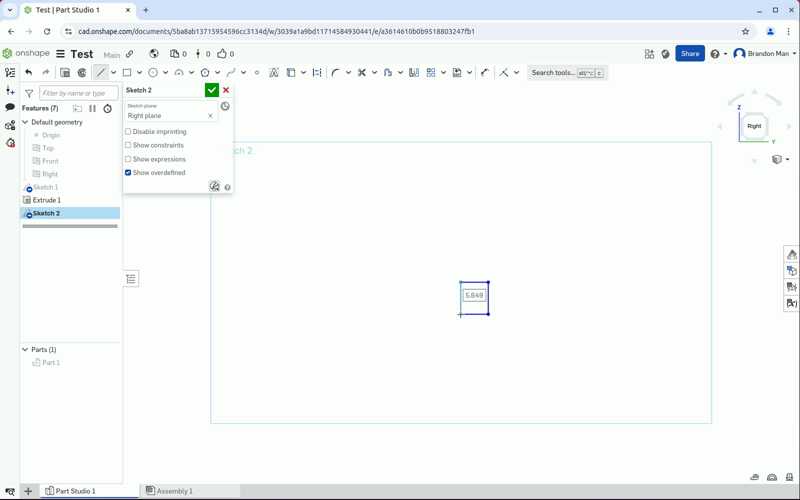
key(esc)
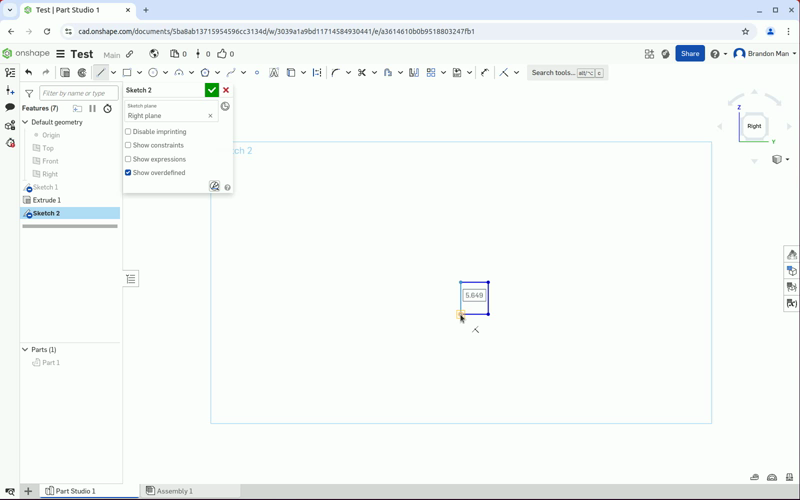
mouse_move(481, 296)
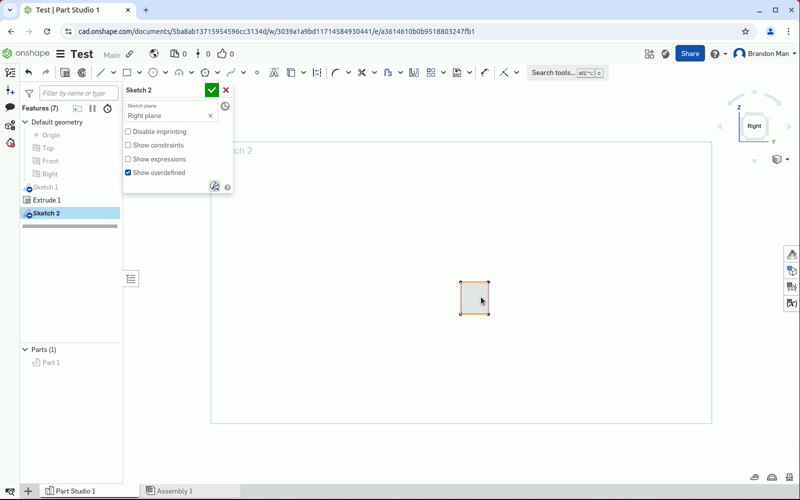
scroll(6)
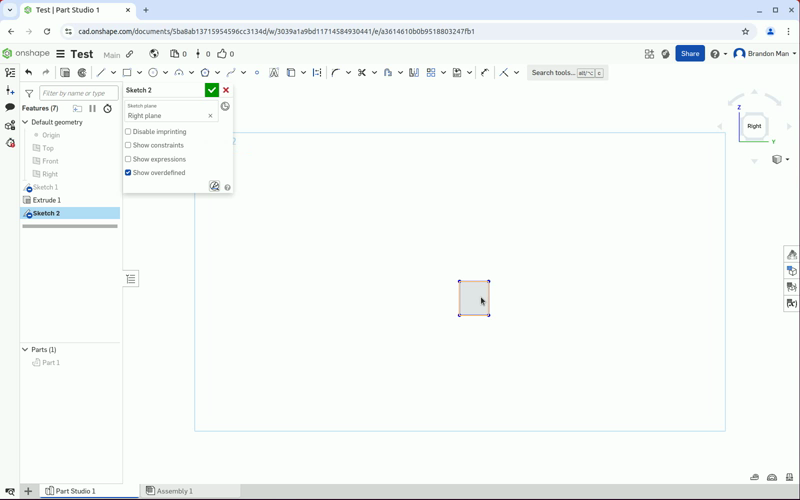
scroll(6)
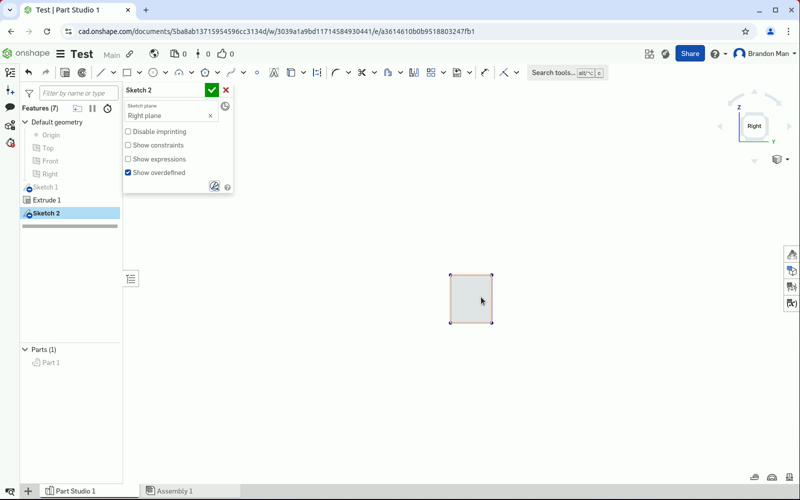
scroll(6)
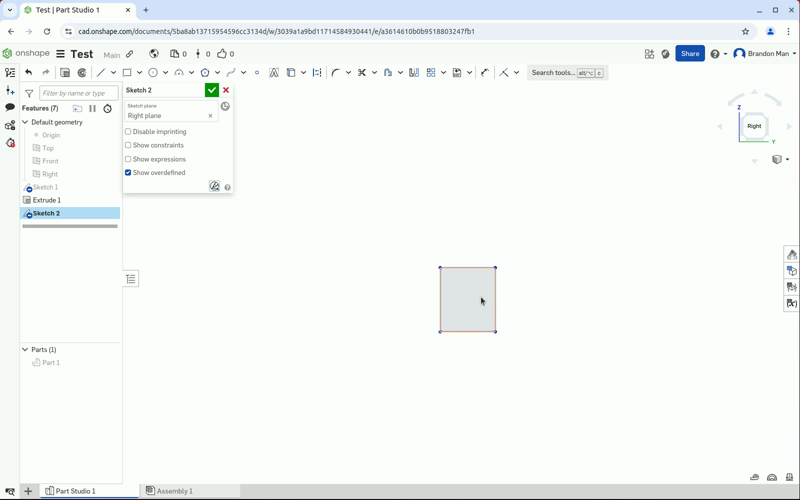
scroll(6)
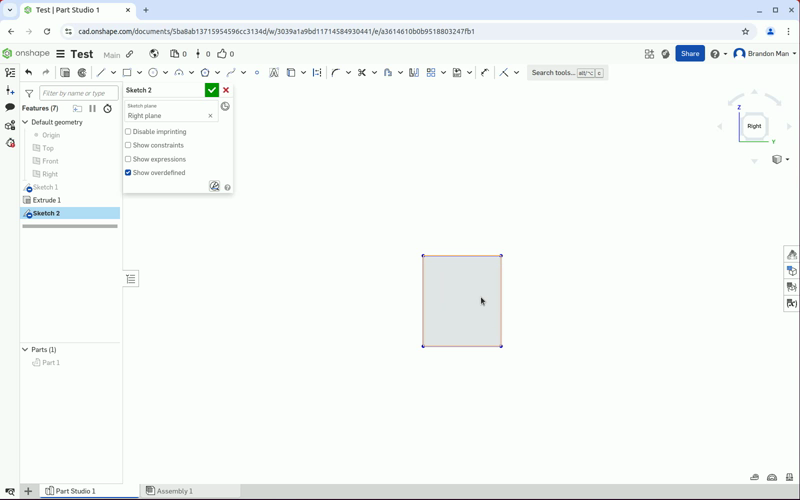
scroll(6)
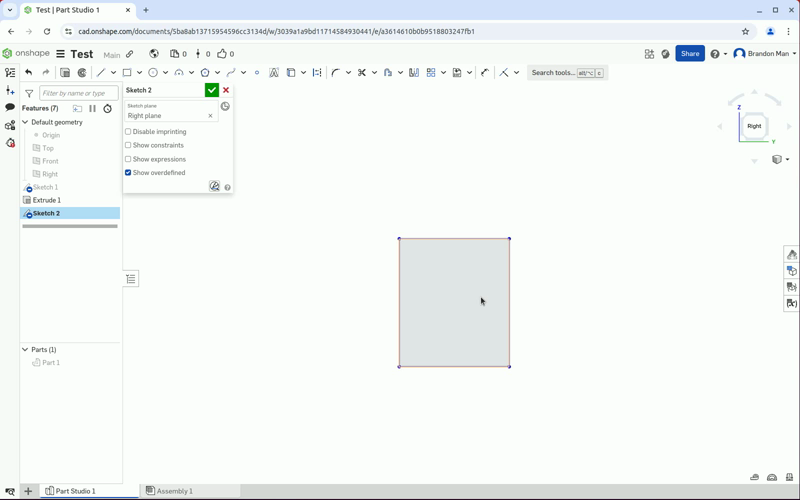
scroll(6)
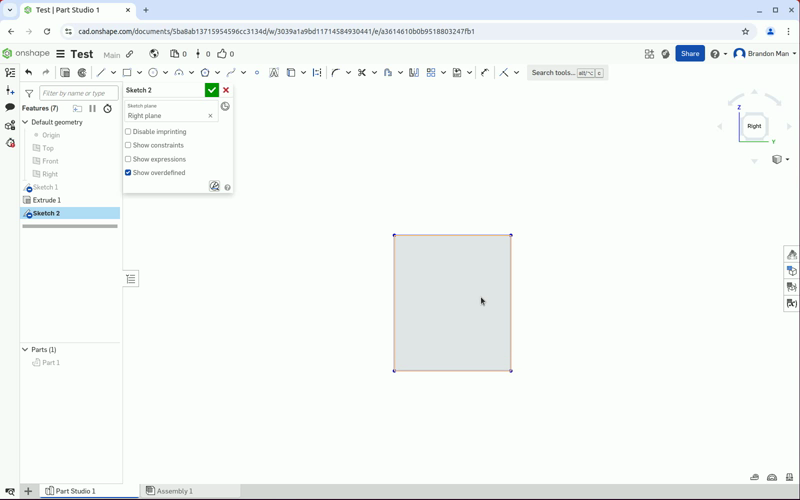
scroll(6)
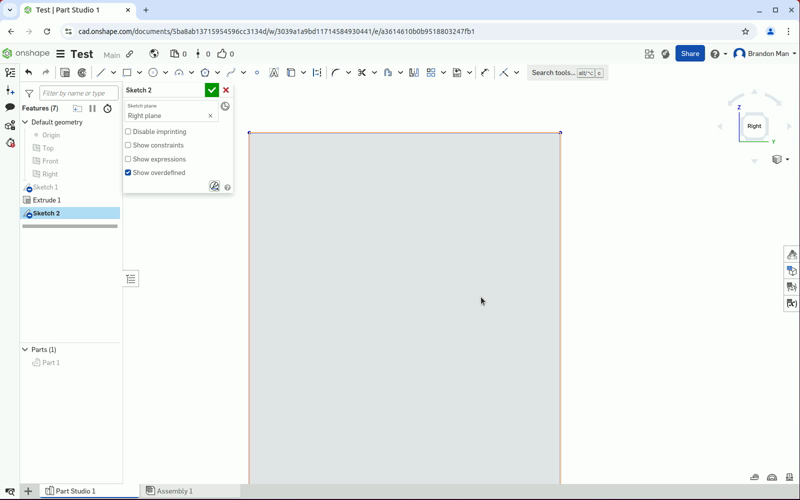
click(481, 296)
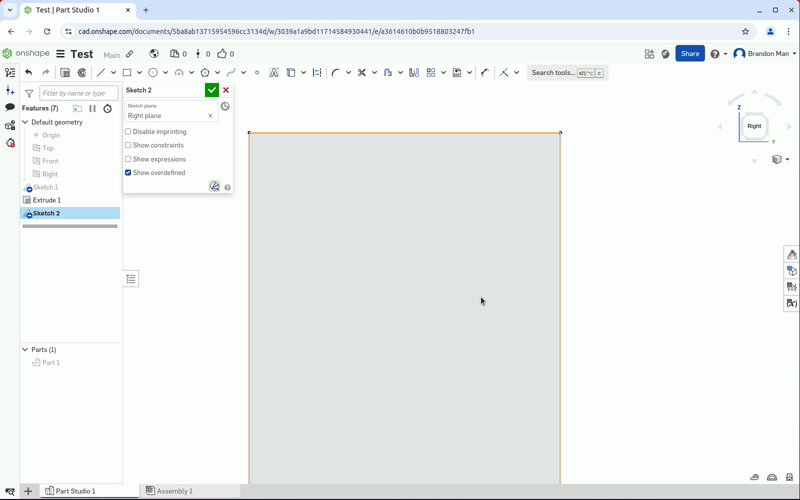
scroll(-6)
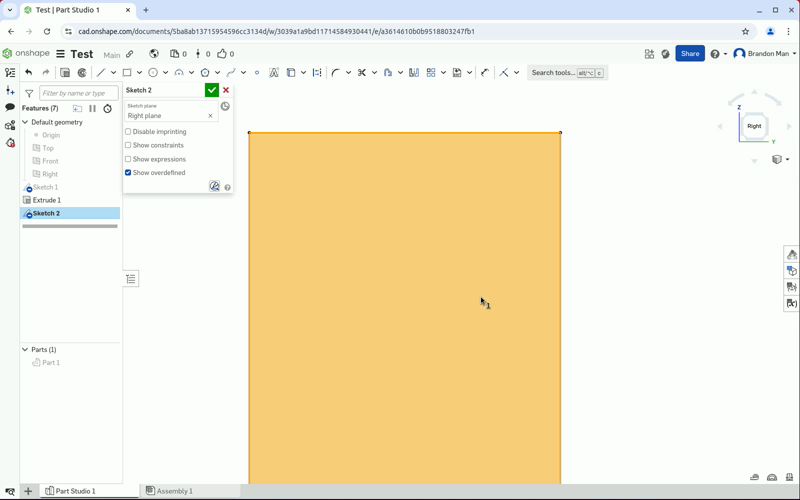
scroll(-6)
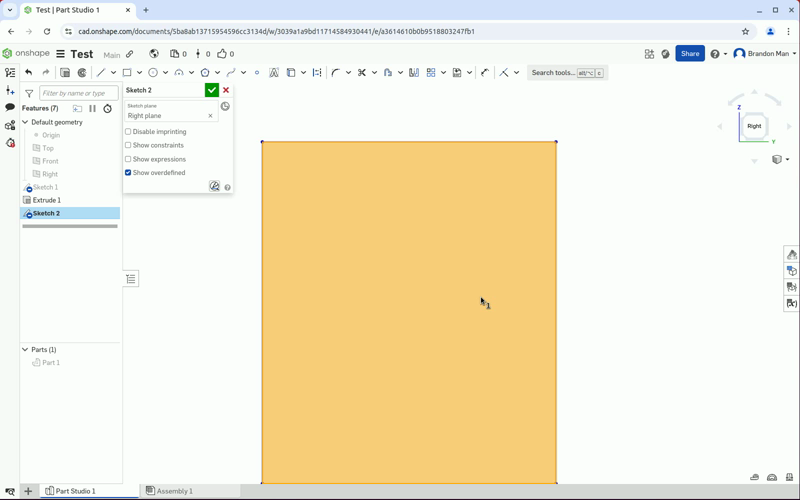
scroll(-6)
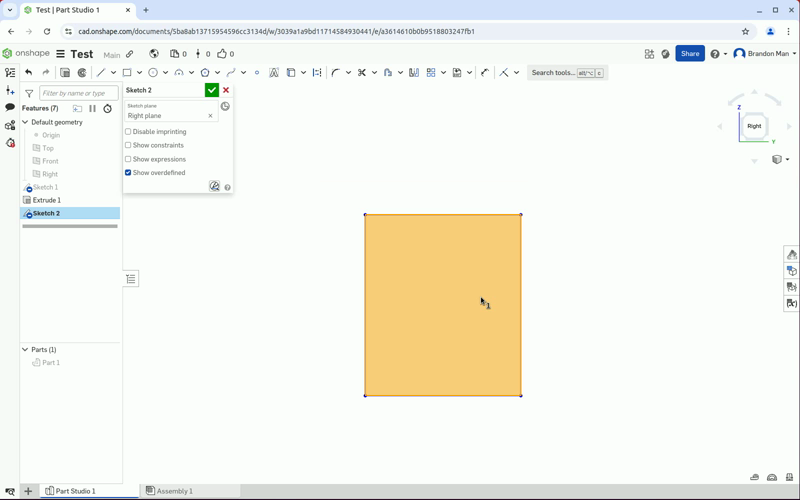
scroll(-6)
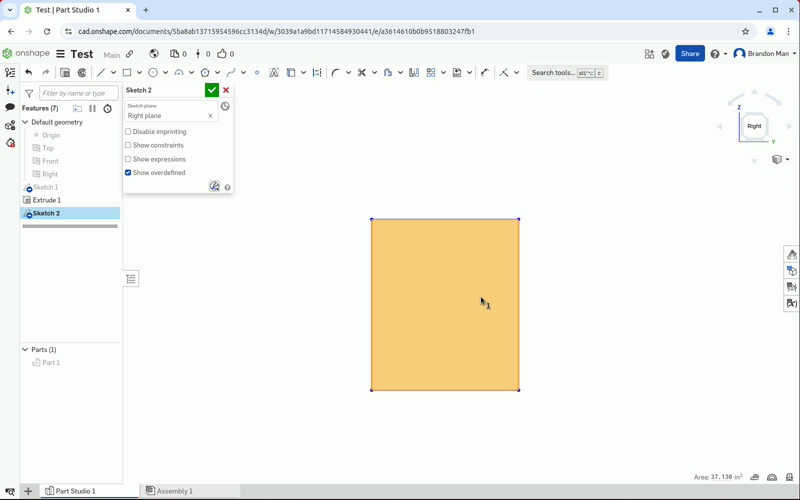
scroll(-6)
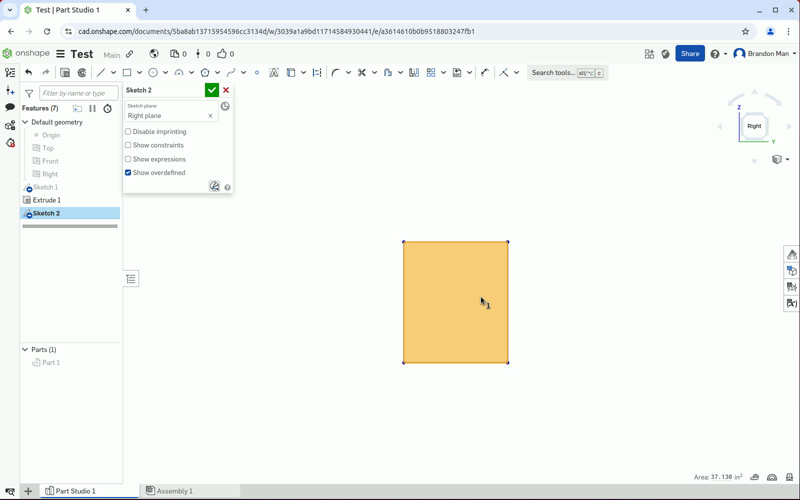
scroll(-6)
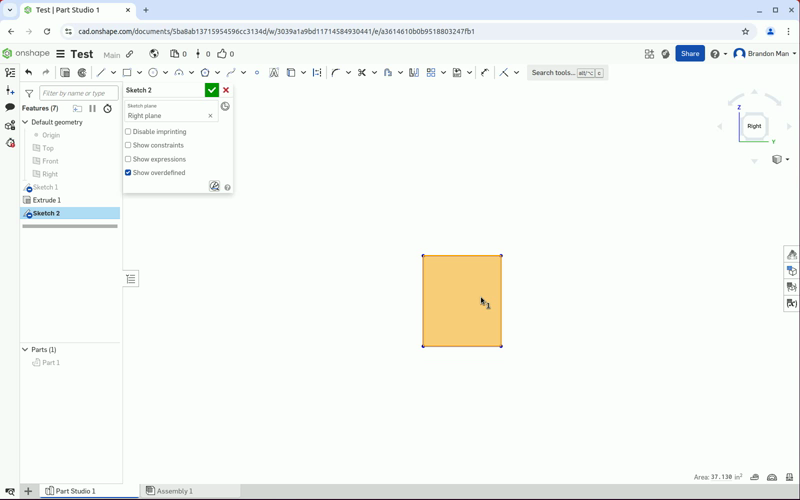
scroll(-6)
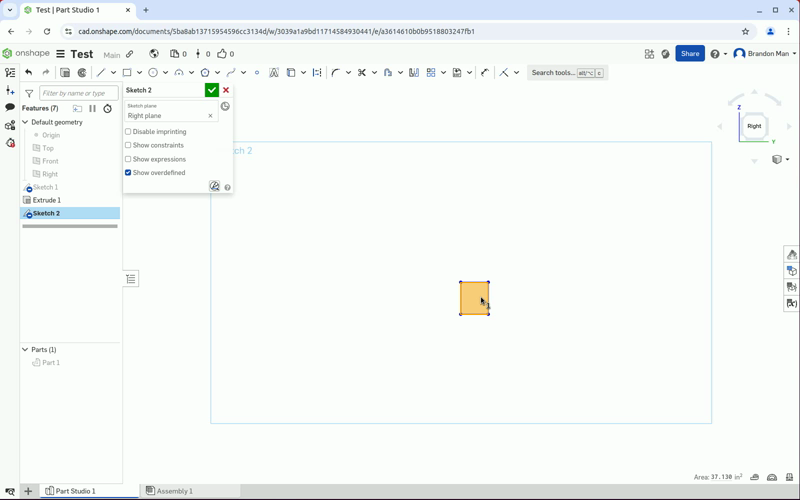
mouse_move(73, 352)
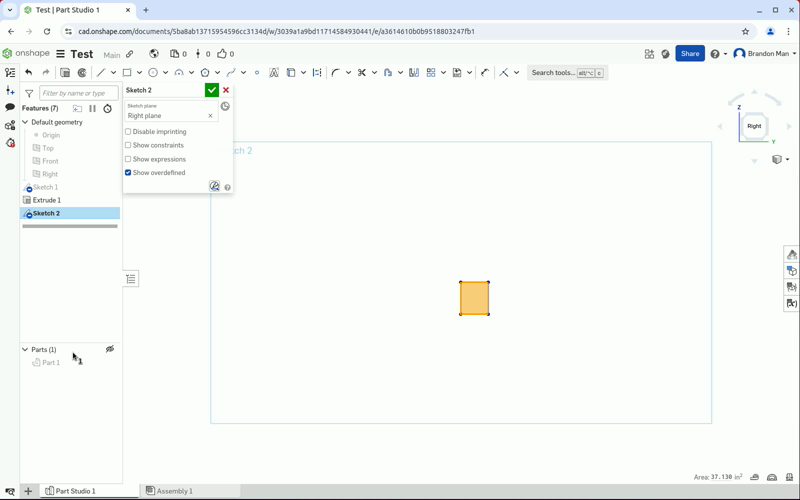
key(shift+y)
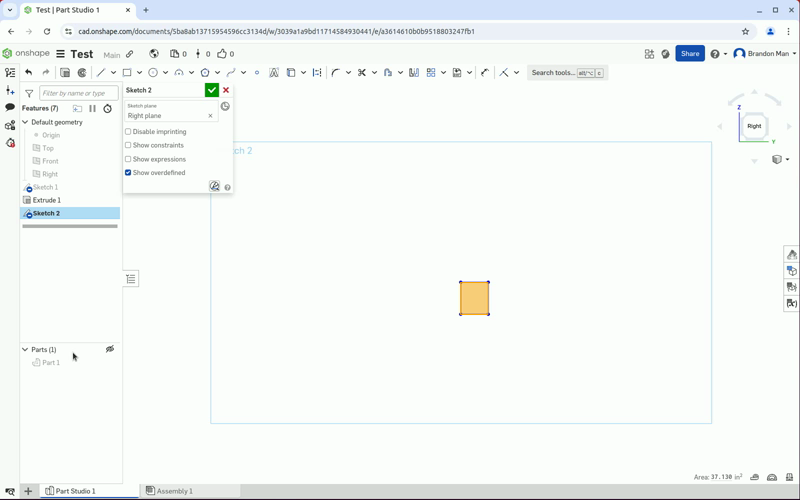
key(shift+e)
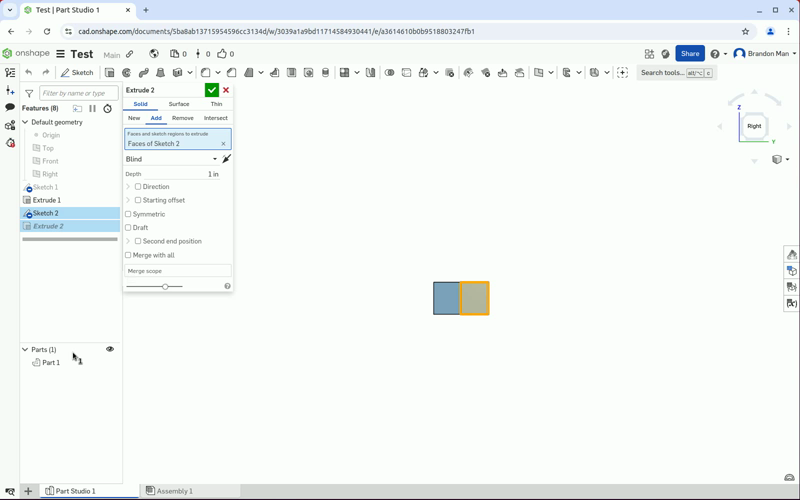
mouse_move(143, 106)
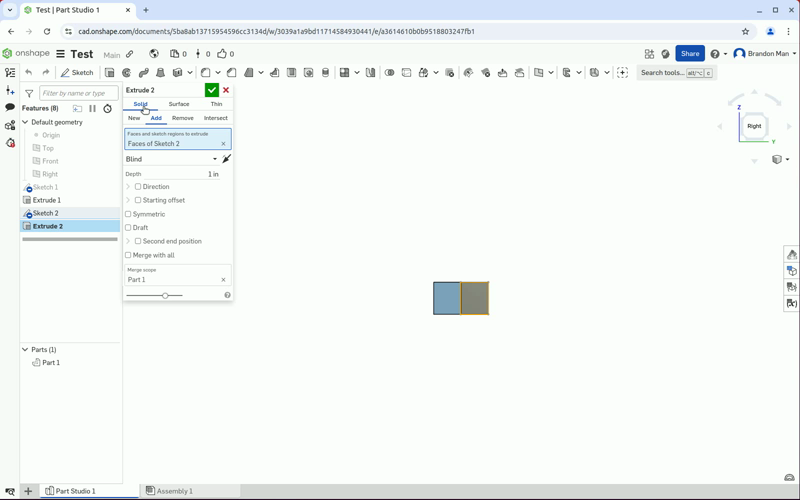
click(143, 106)
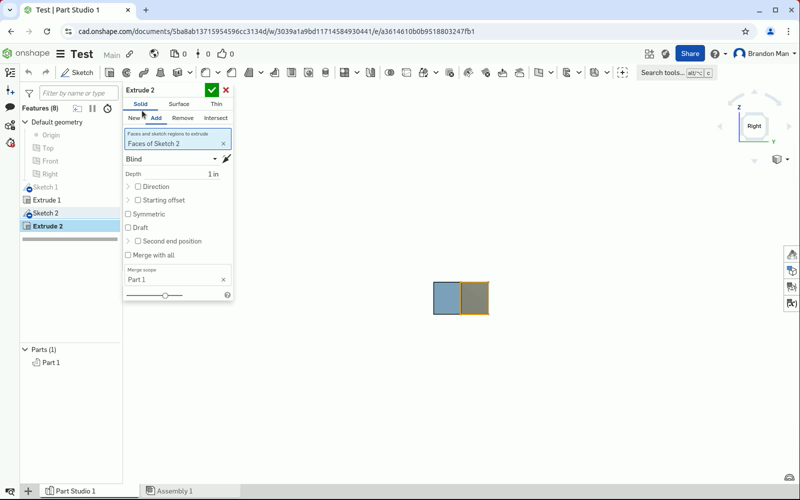
mouse_move(137, 120)
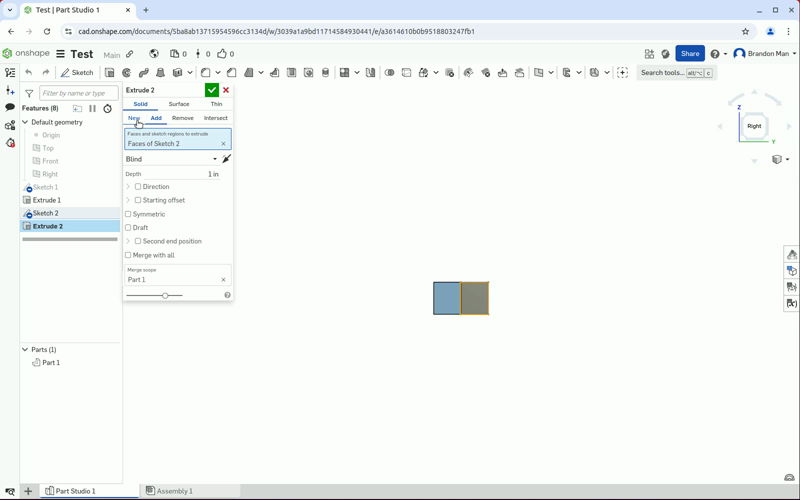
click(137, 120)
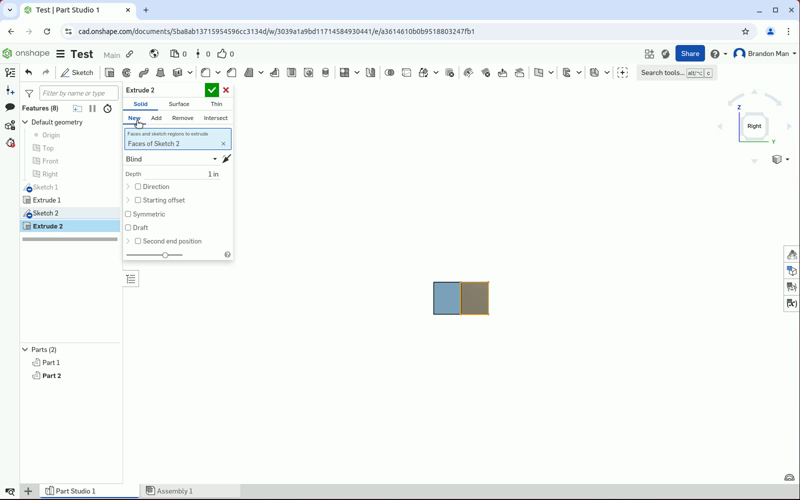
key(tab, 4)
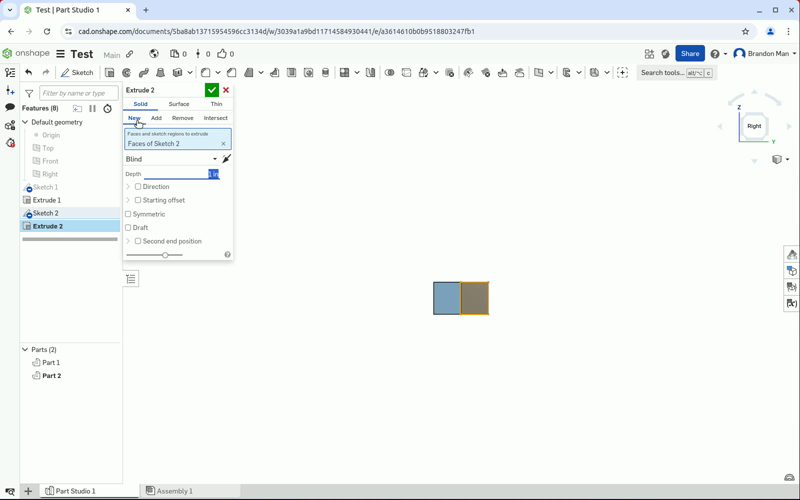
text(23.108)
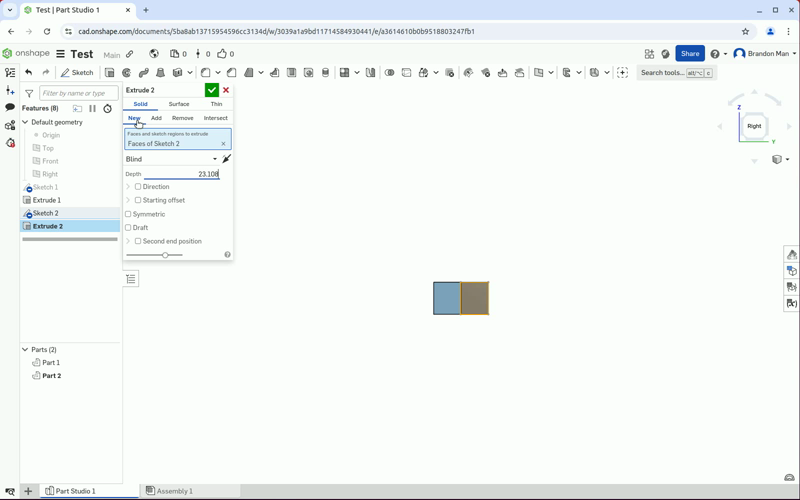
key(enter)
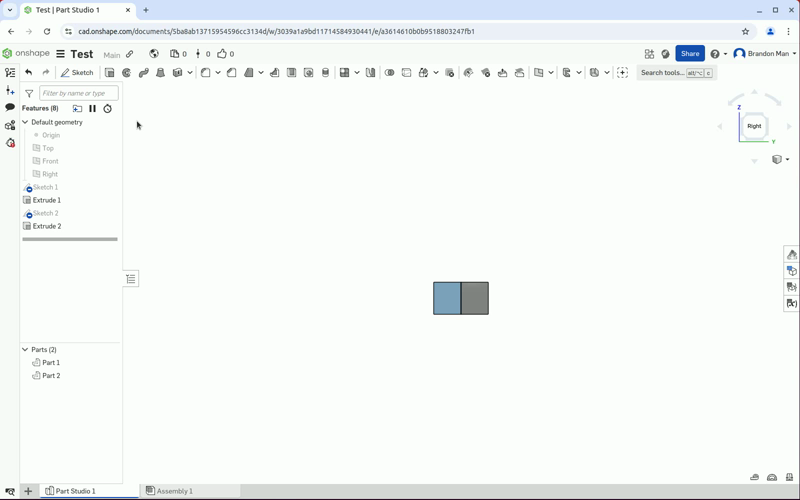
key(shift+h)
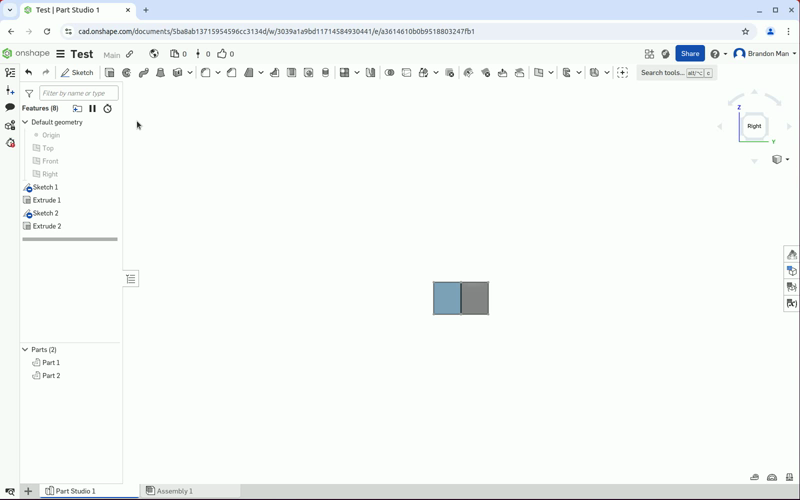
key(shift+h)
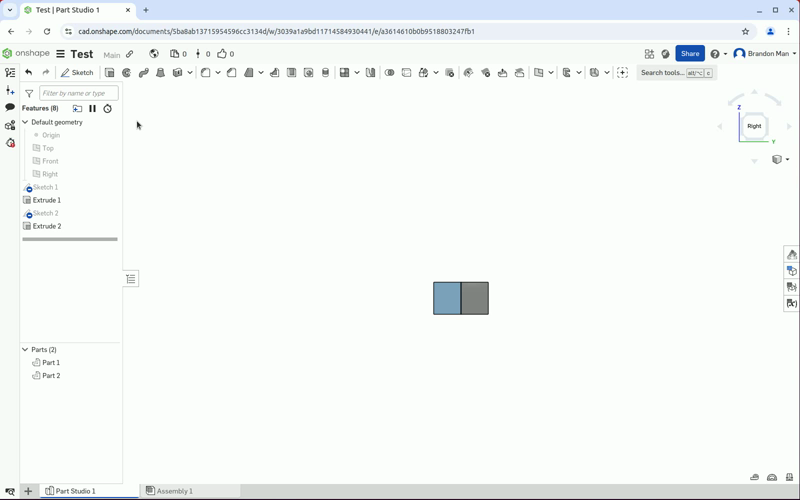
mouse_move(73, 189)
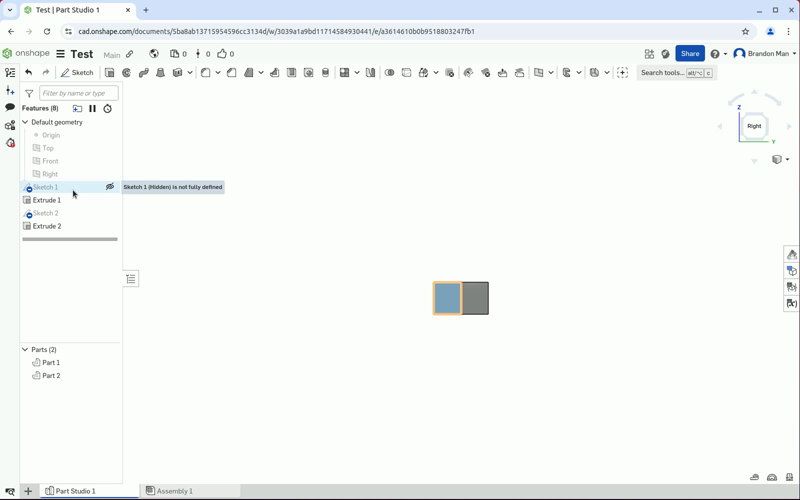
click(73, 189)
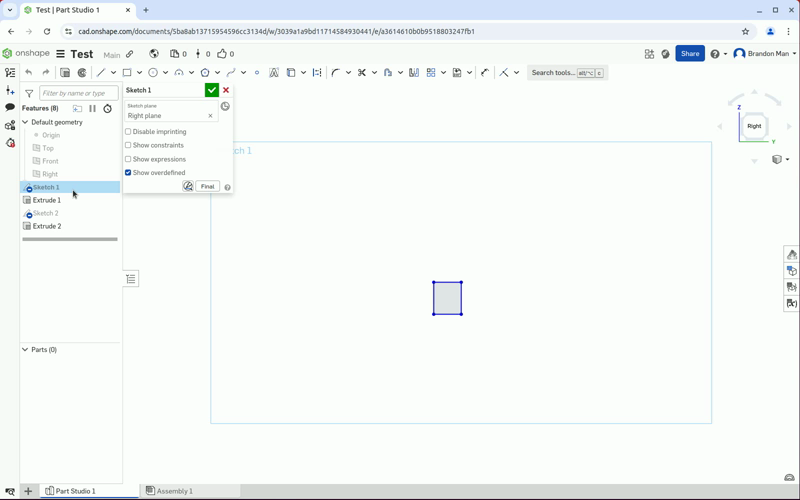
mouse_move(229, 92)
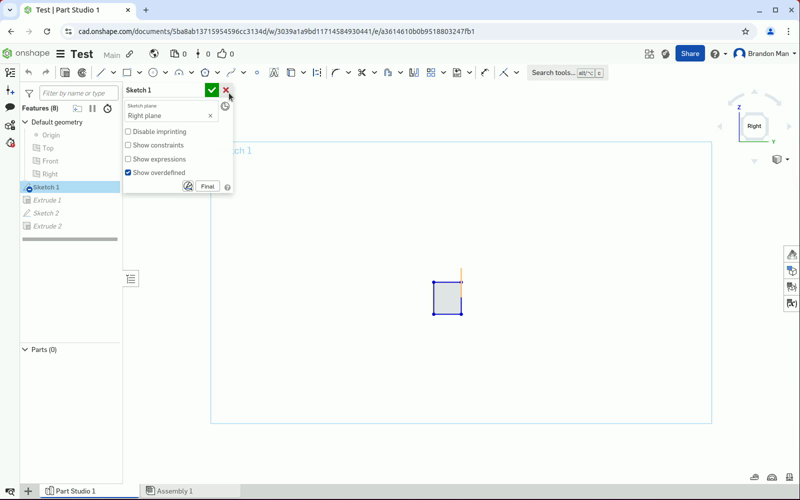
click(229, 92)
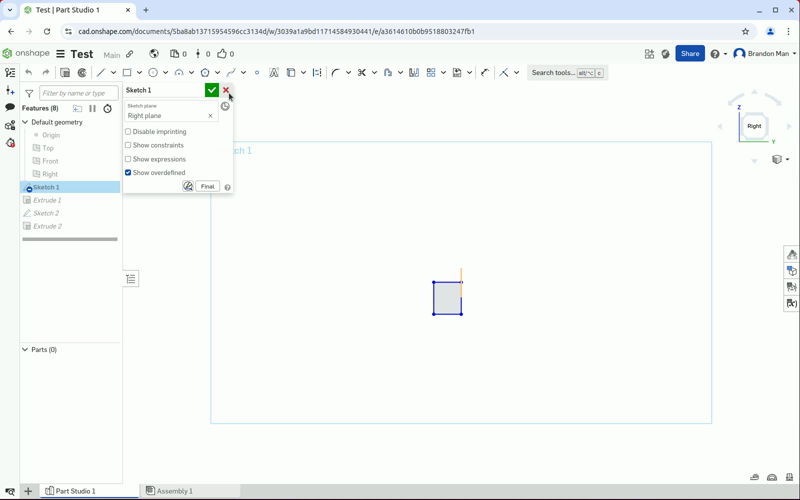
key(shift+s)
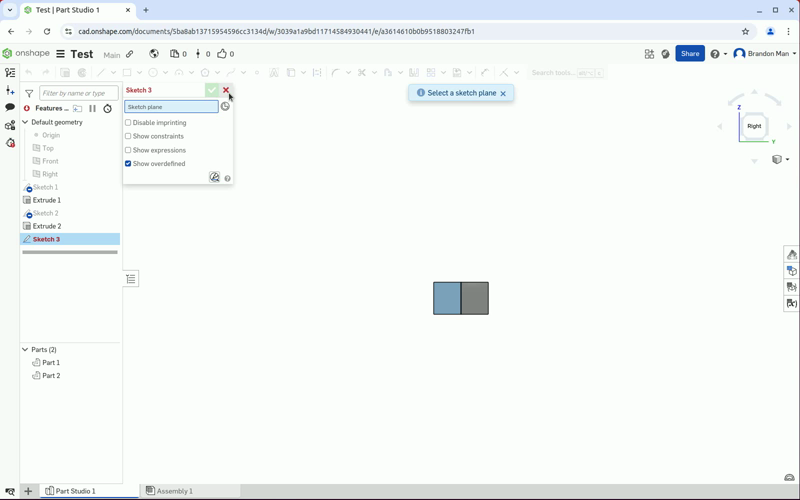
mouse_move(73, 176)
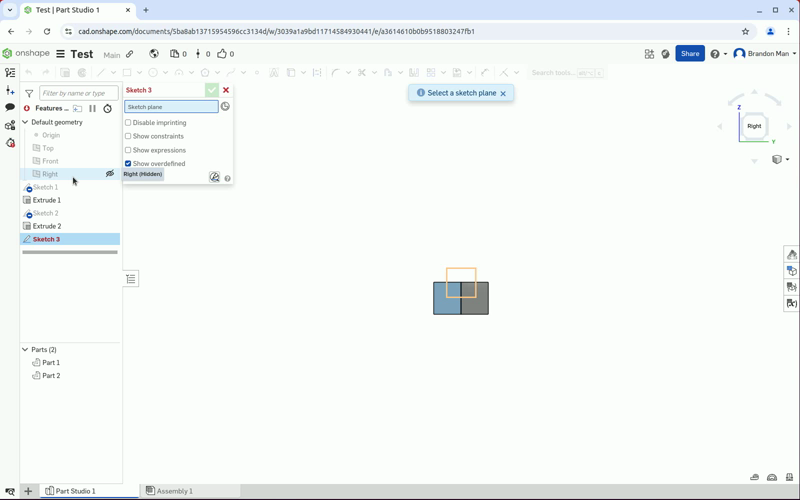
click(73, 176)
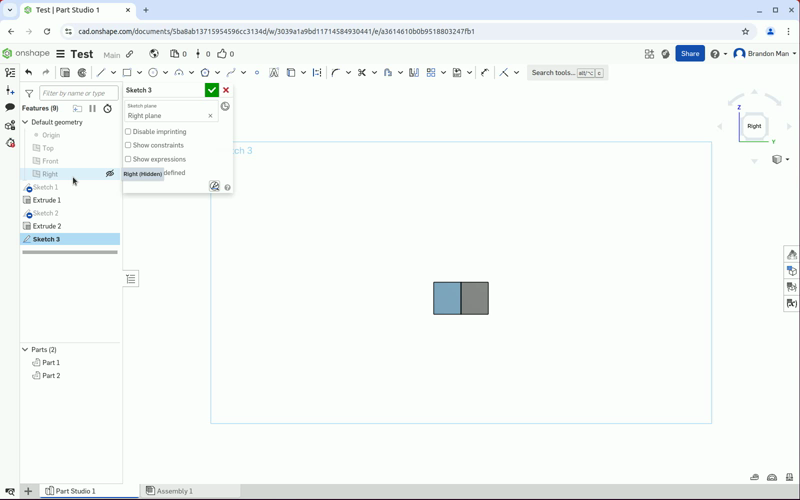
mouse_move(73, 352)
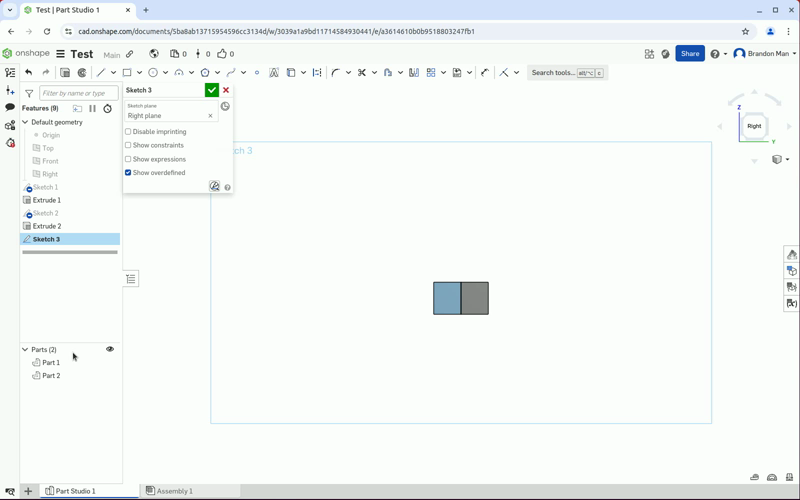
key(y)
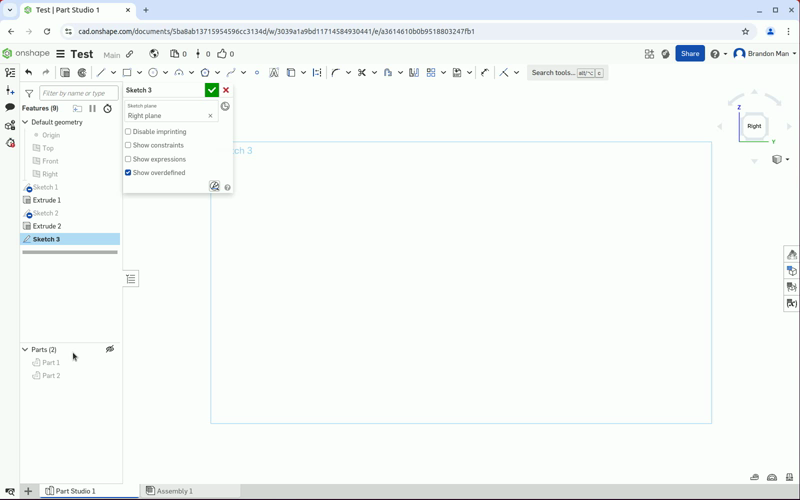
key(a)
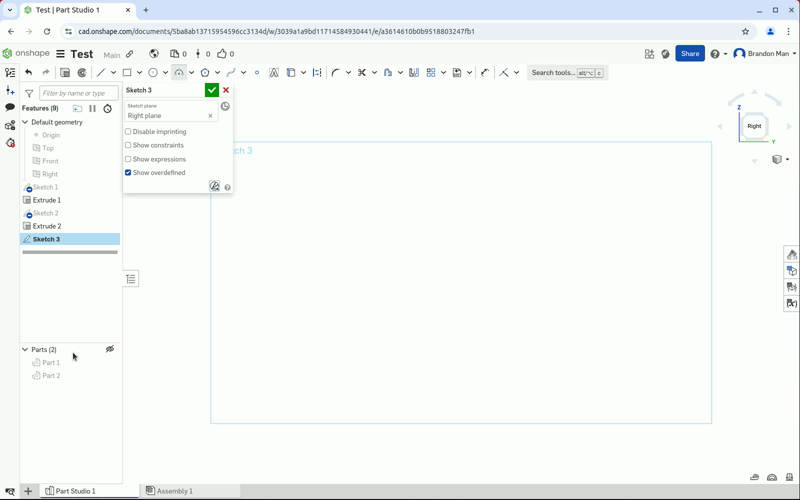
key_down(shift)
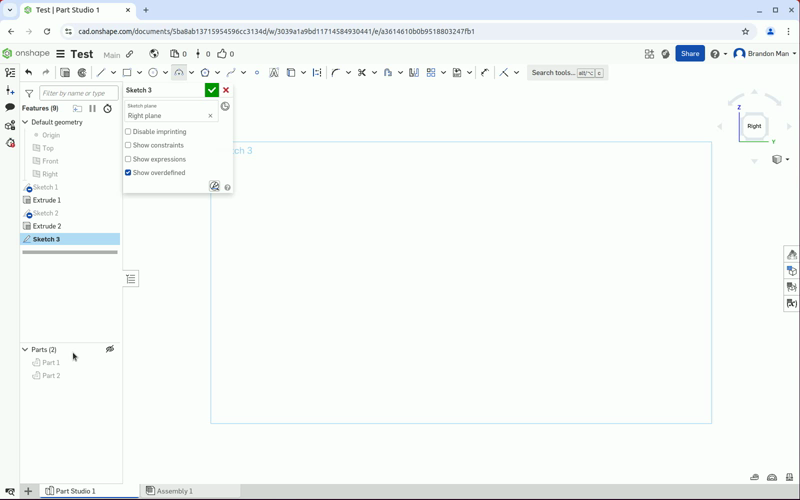
mouse_move(433, 282)
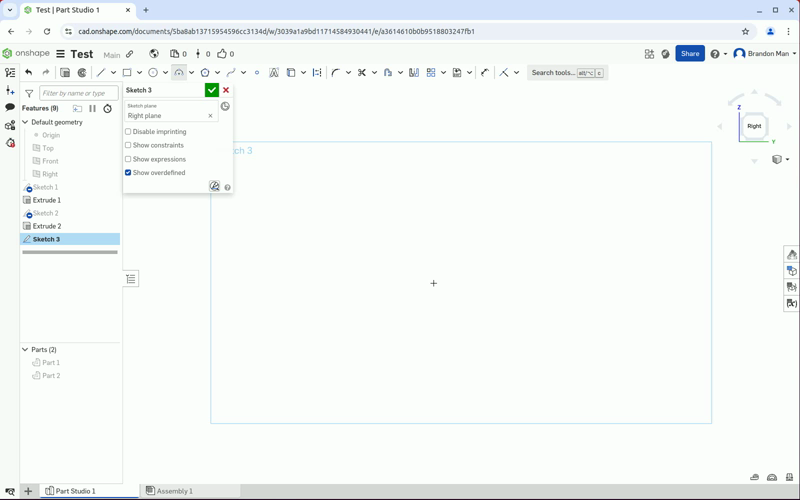
click(433, 282)
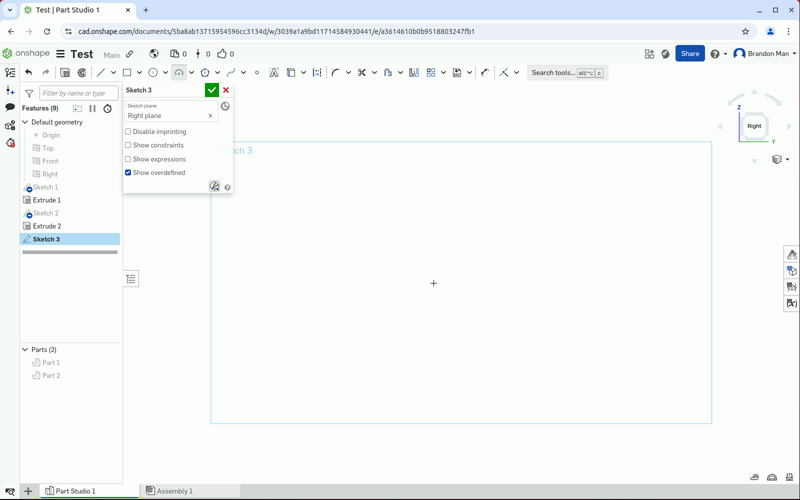
key_up(shift)
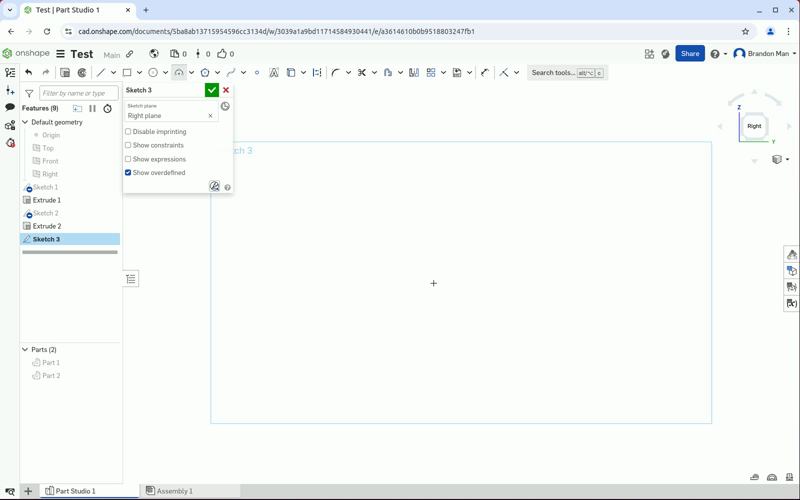
key_down(shift)
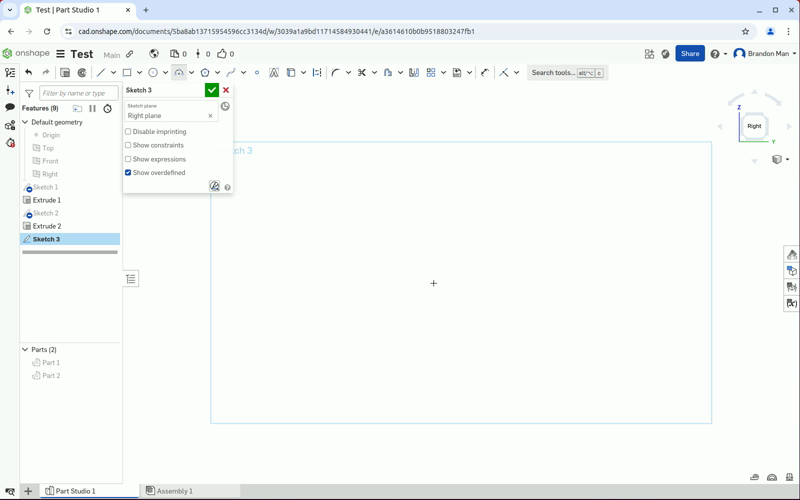
mouse_move(460, 282)
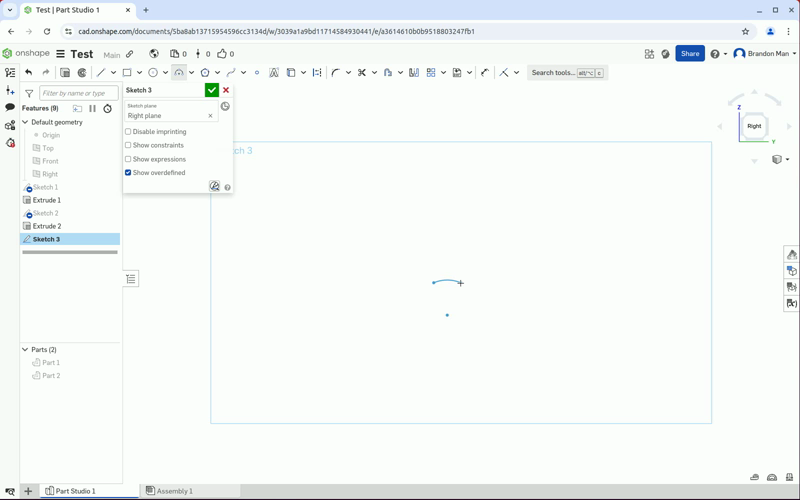
click(460, 282)
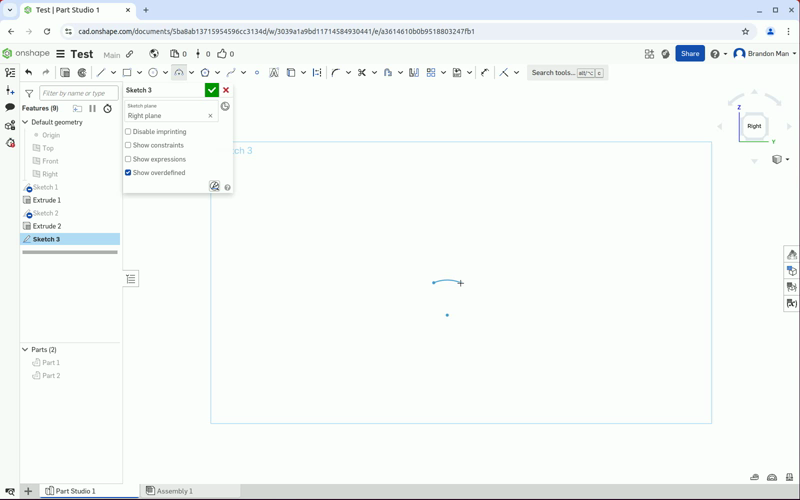
mouse_move(447, 296)
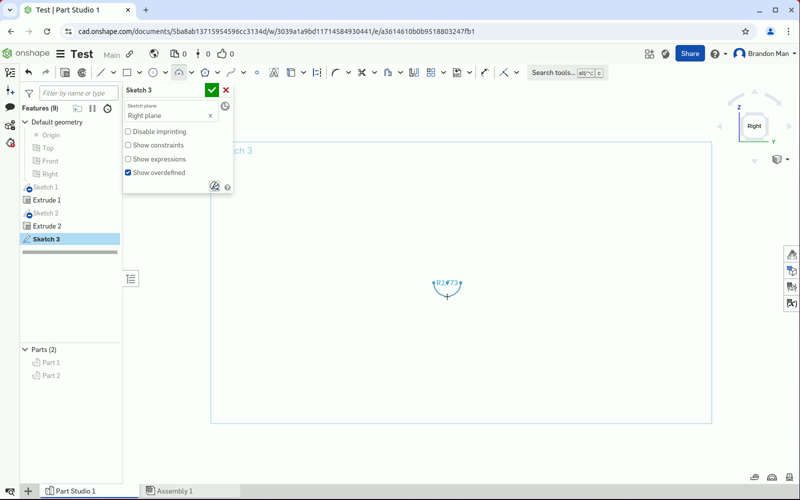
click(447, 296)
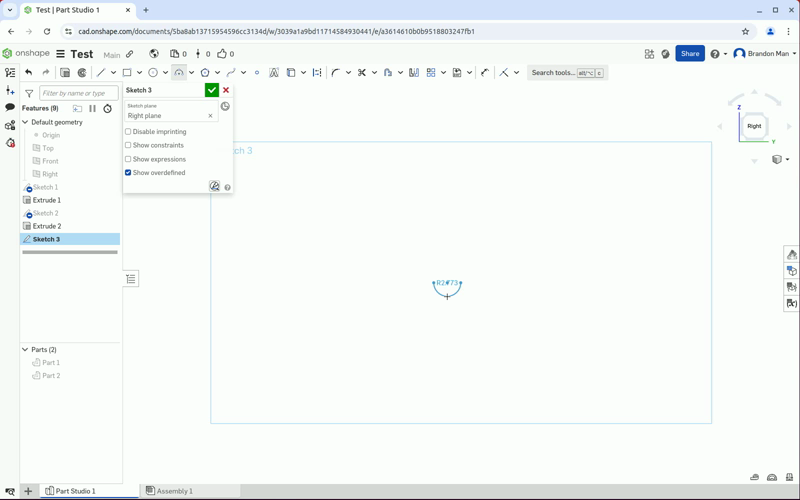
key_up(shift)
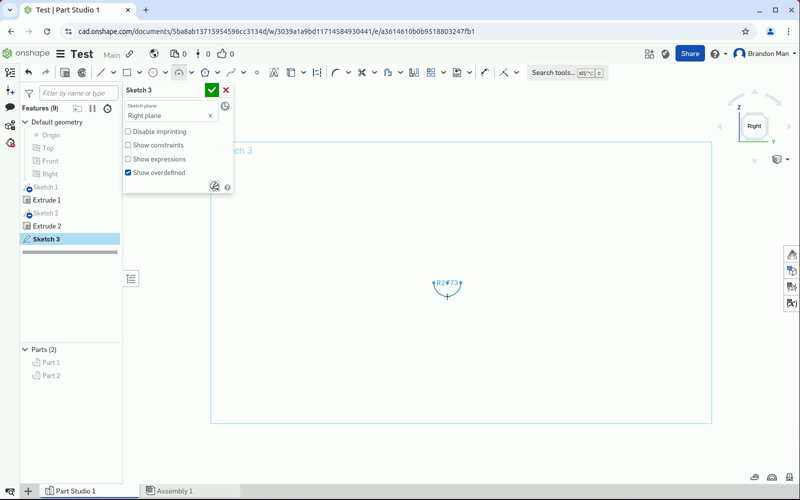
mouse_move(460, 282)
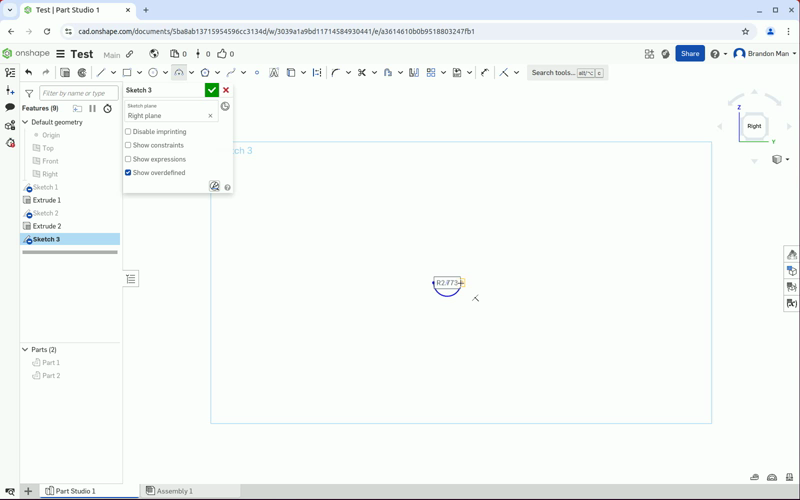
click(460, 282)
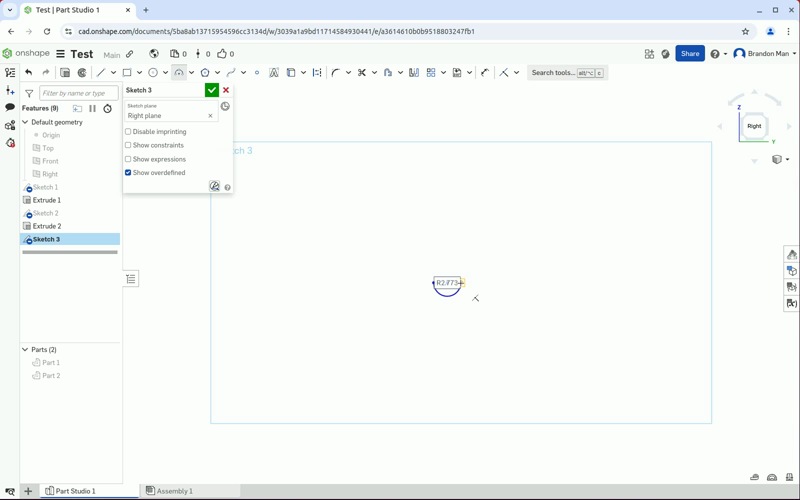
key_down(shift)
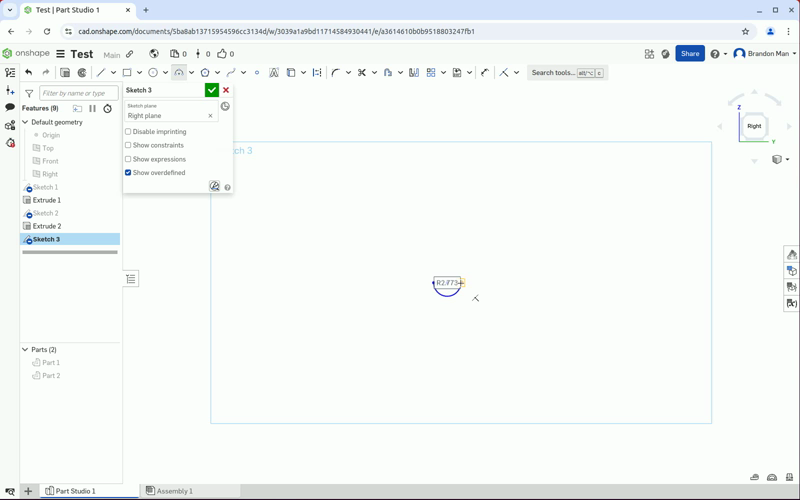
mouse_move(487, 282)
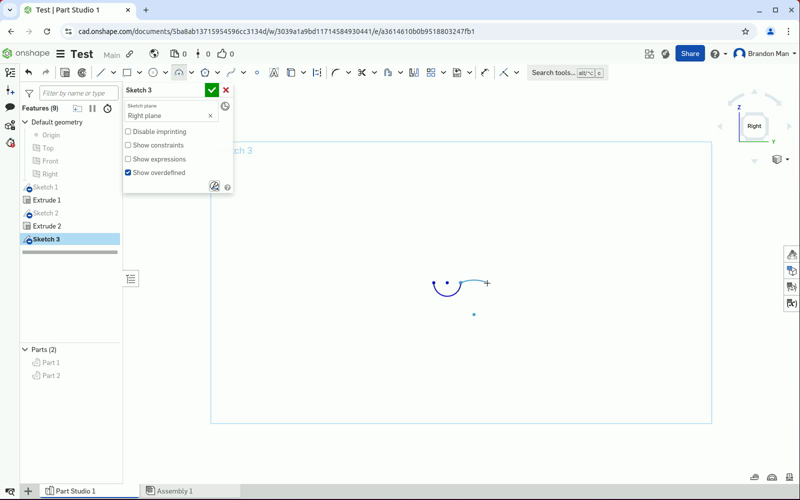
click(487, 282)
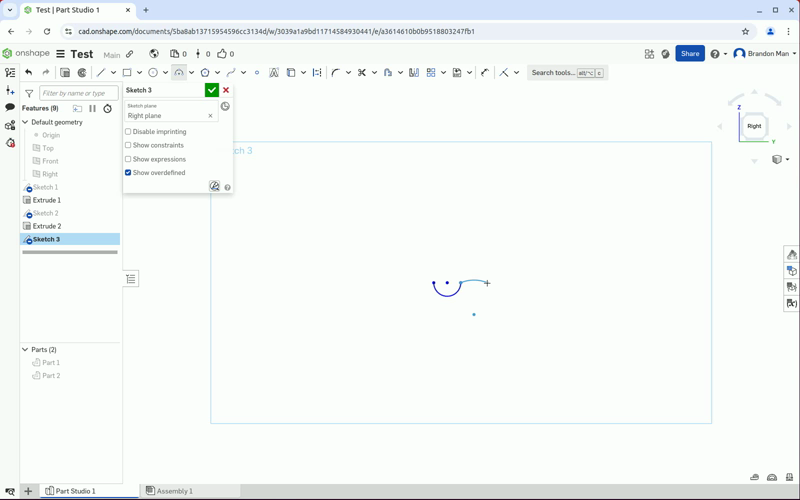
mouse_move(474, 269)
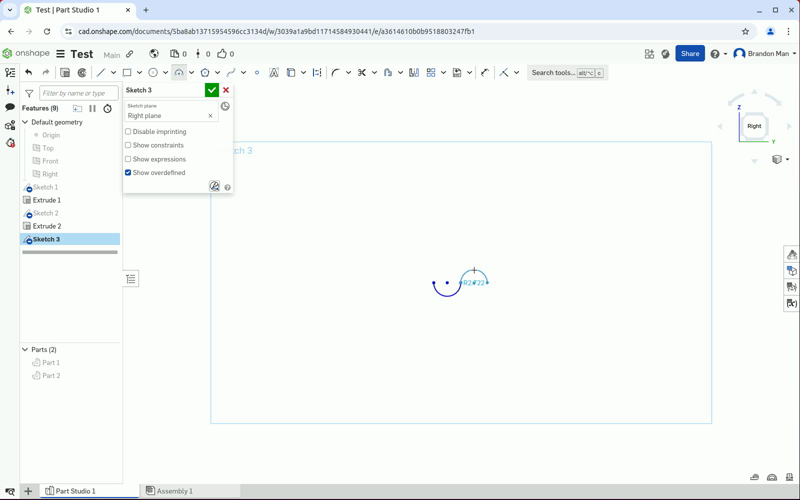
click(474, 269)
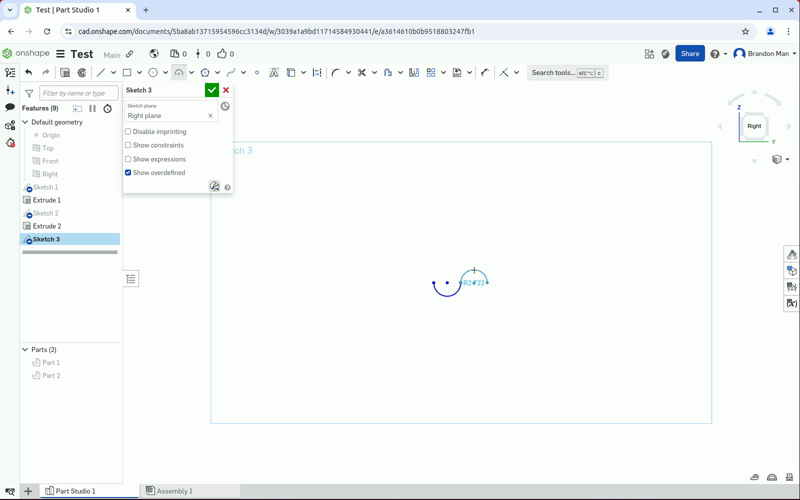
key_up(shift)
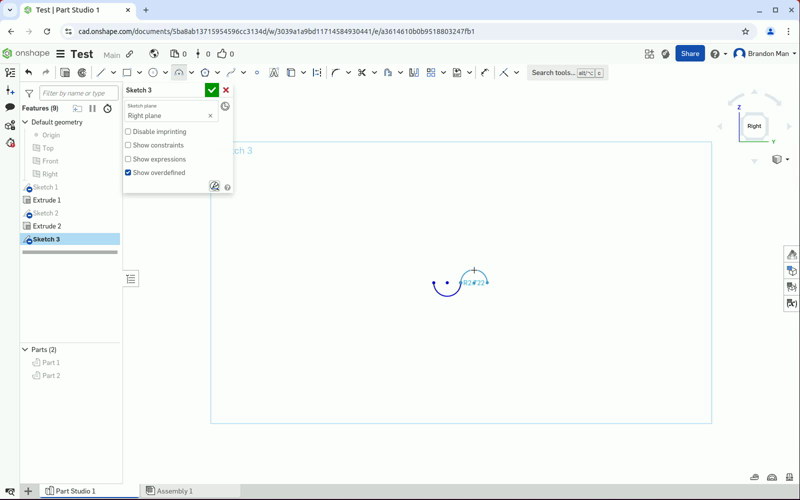
key(esc)
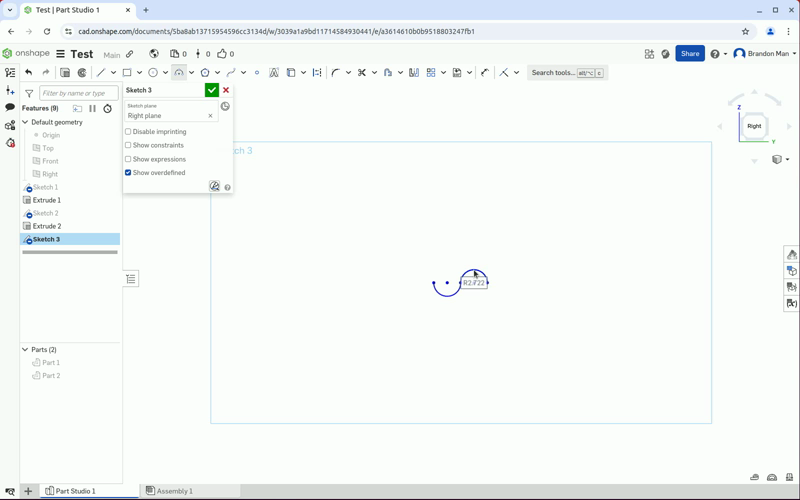
key(l)
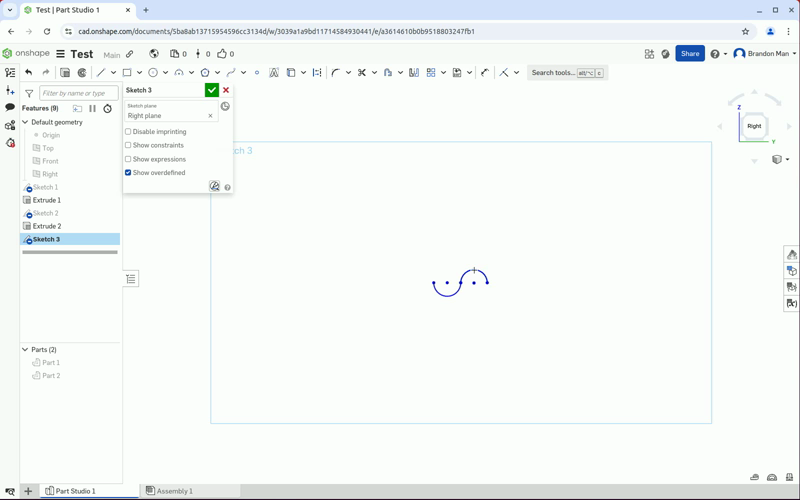
mouse_move(487, 282)
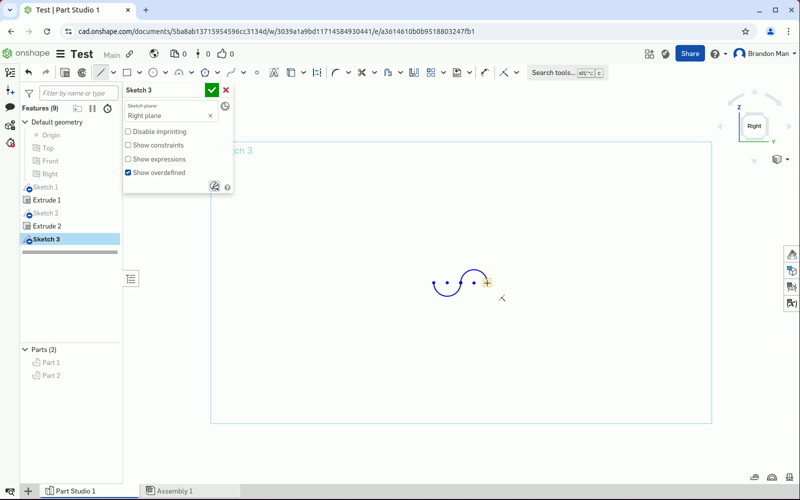
click(487, 282)
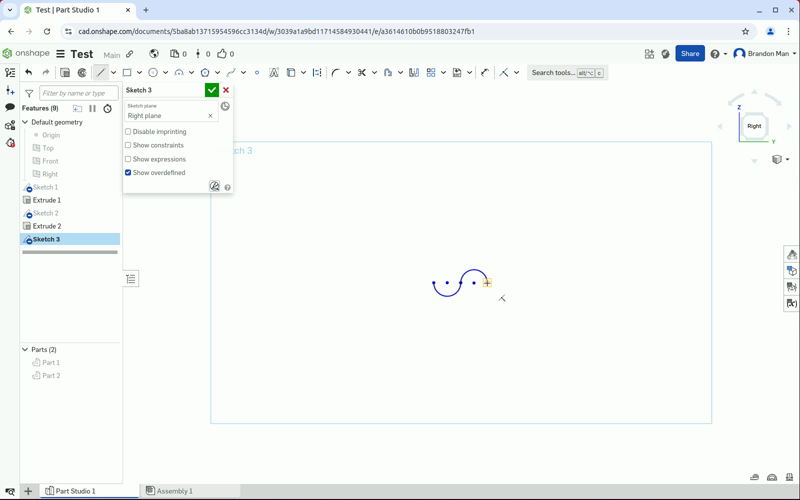
key_down(shift)
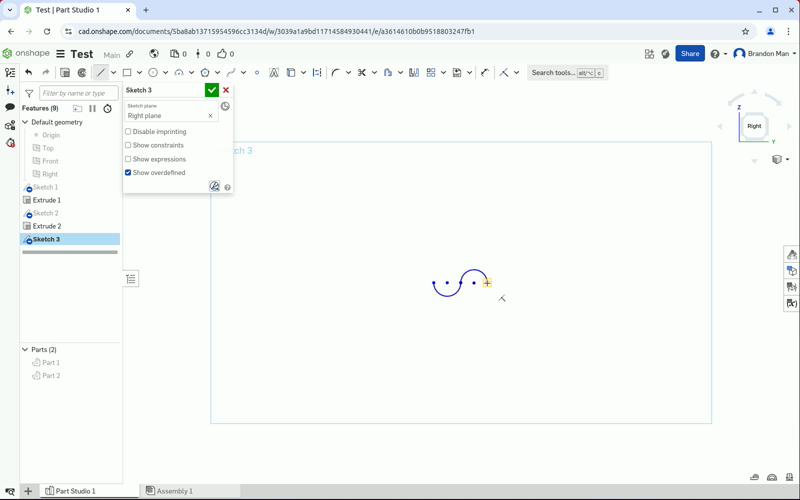
mouse_move(517, 282)
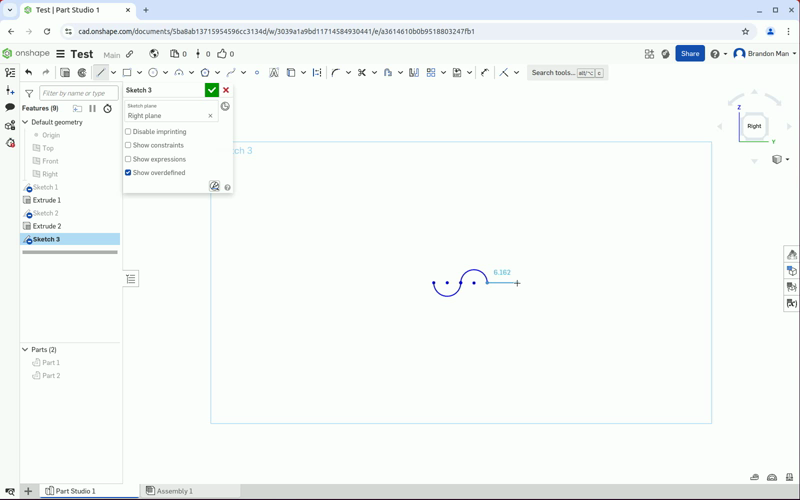
mouse_move(460, 282)
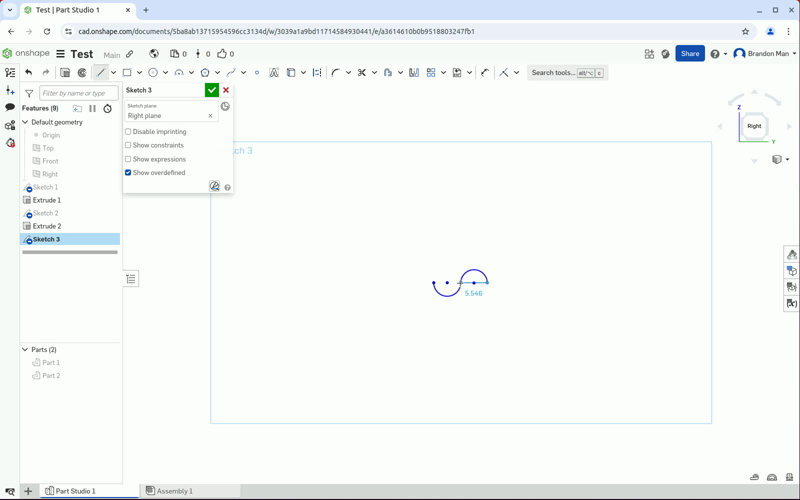
scroll(6)
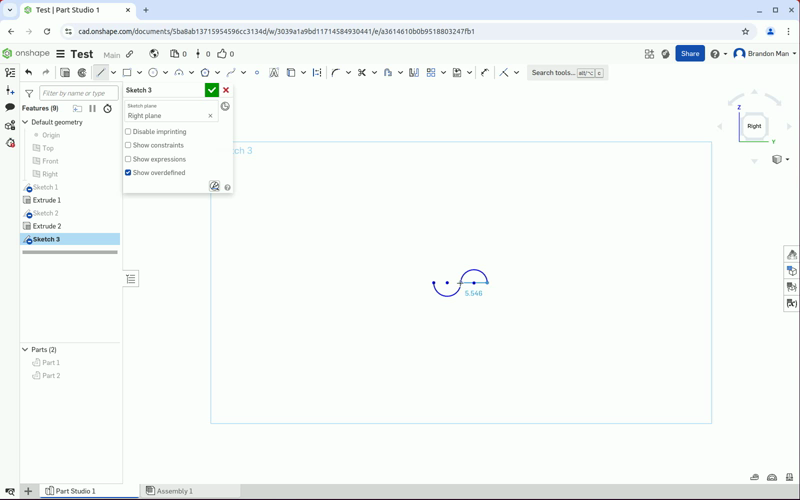
scroll(6)
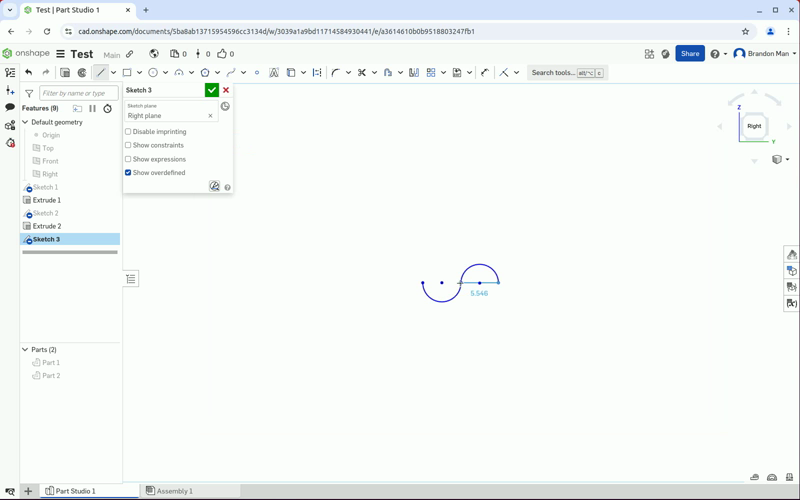
scroll(6)
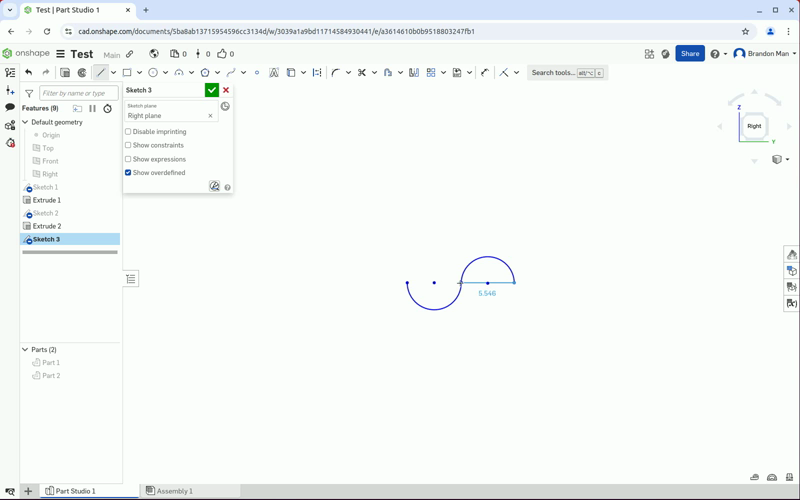
scroll(6)
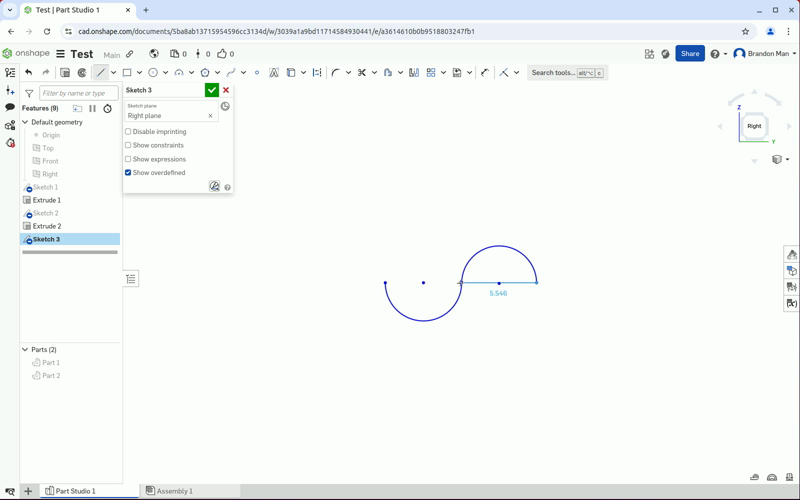
scroll(6)
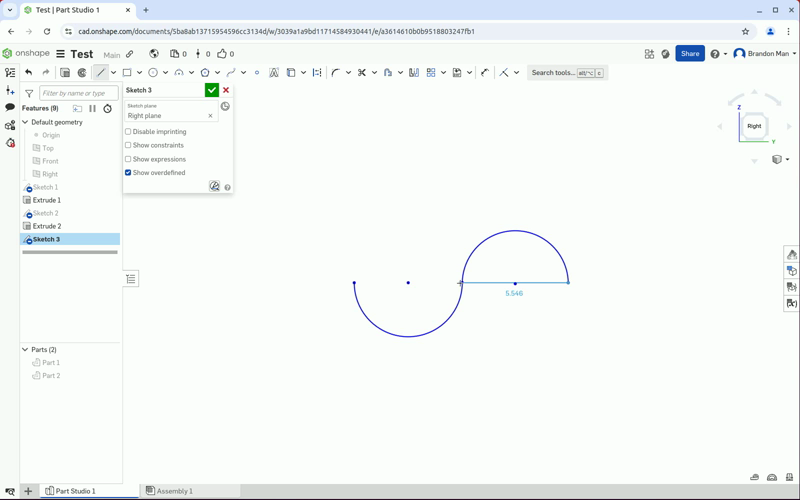
scroll(6)
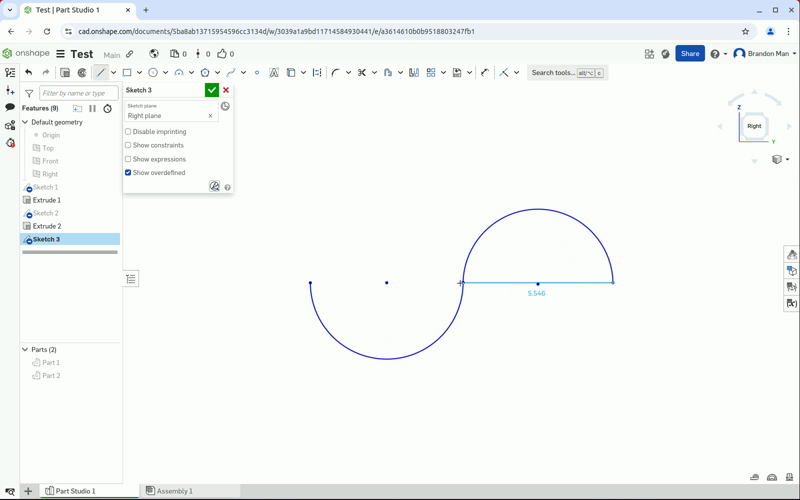
scroll(6)
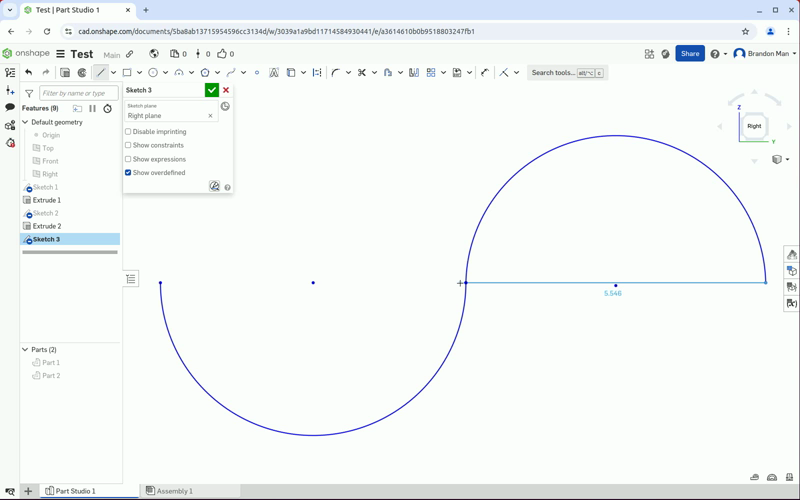
click(460, 282)
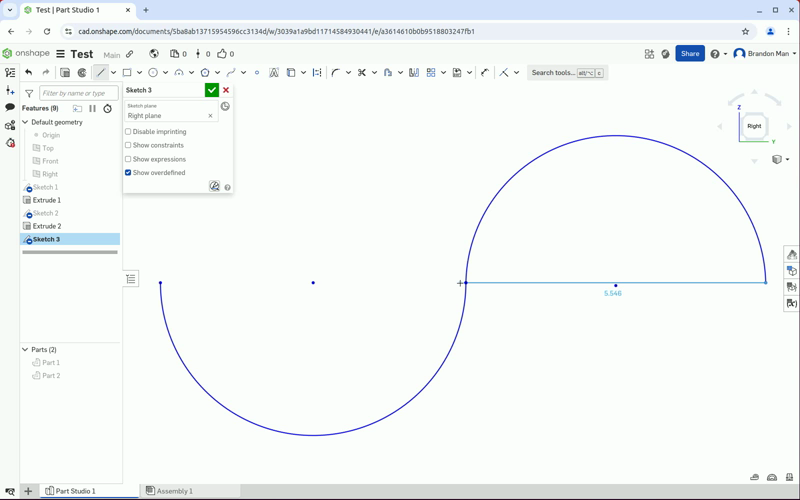
scroll(-6)
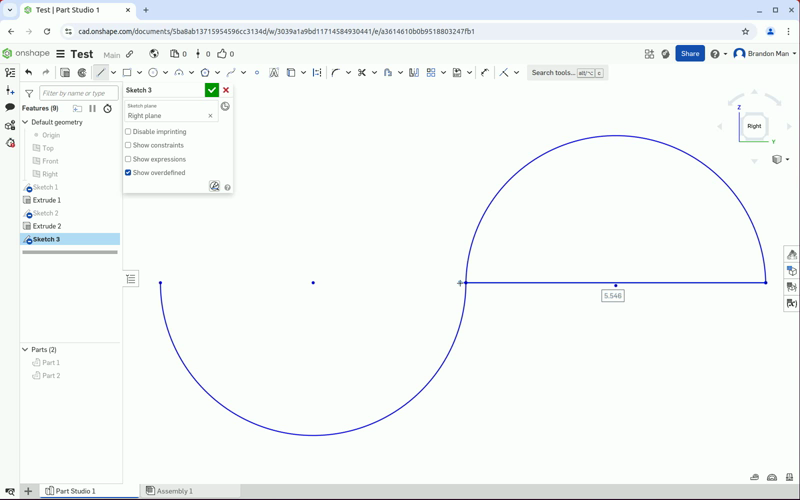
scroll(-6)
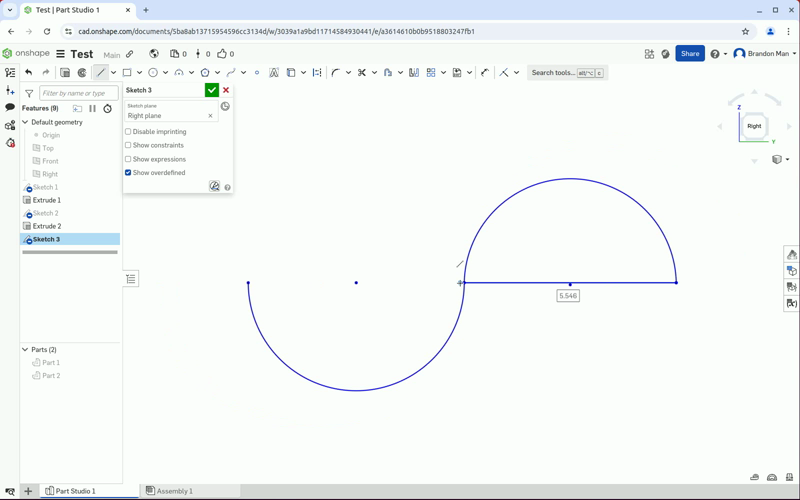
scroll(-6)
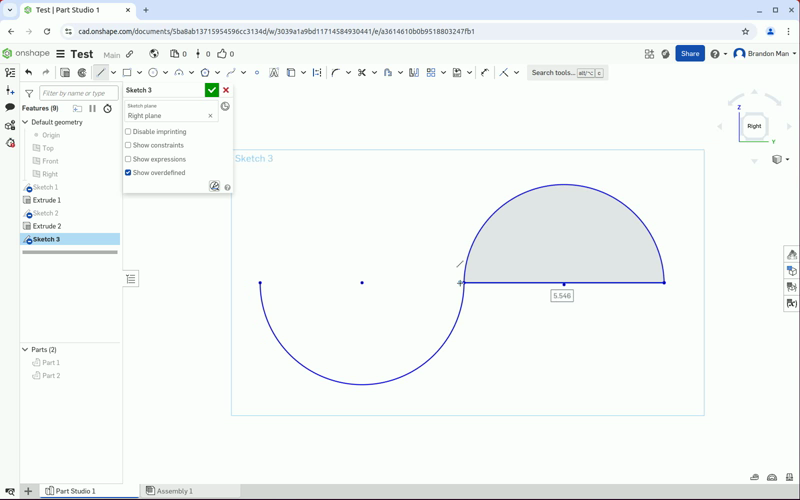
scroll(-6)
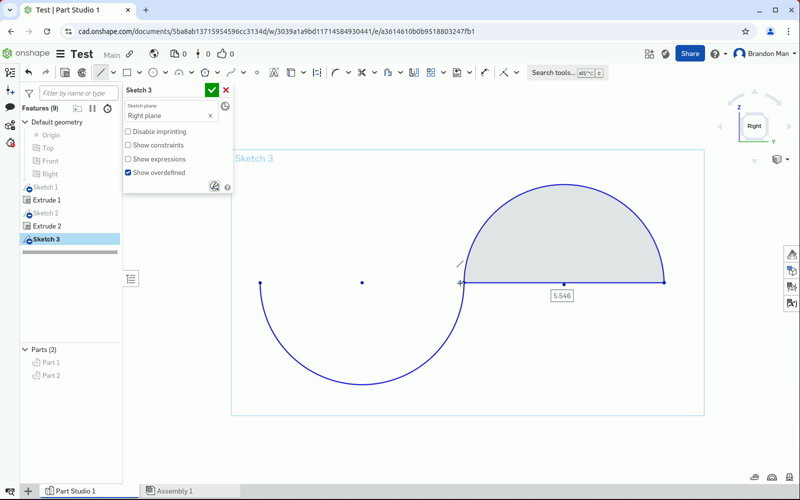
scroll(-6)
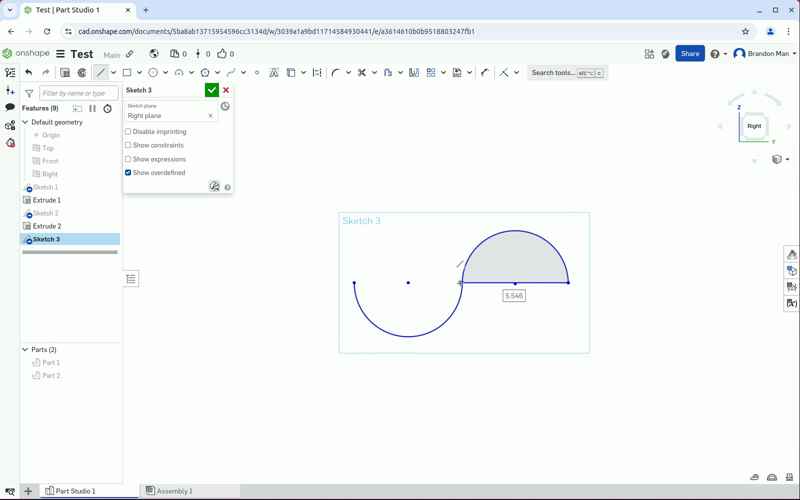
scroll(-6)
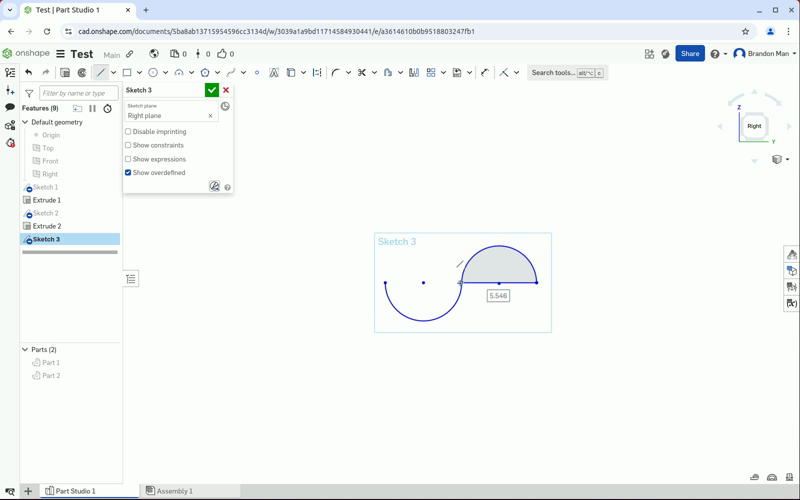
scroll(-6)
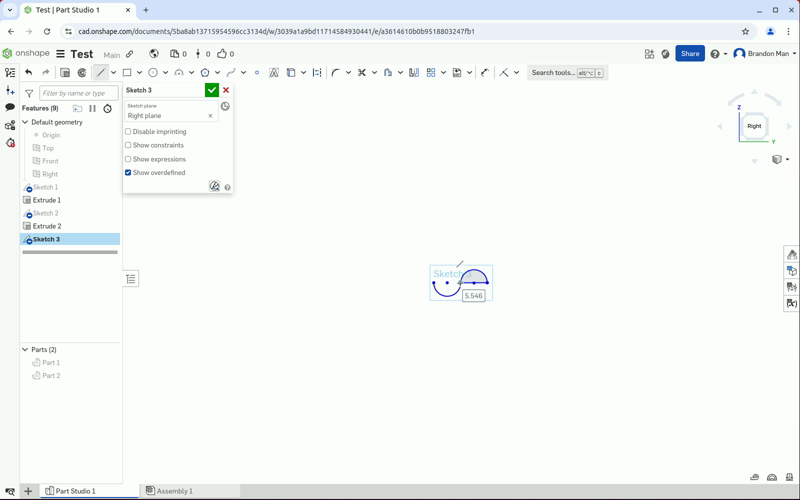
key_up(shift)
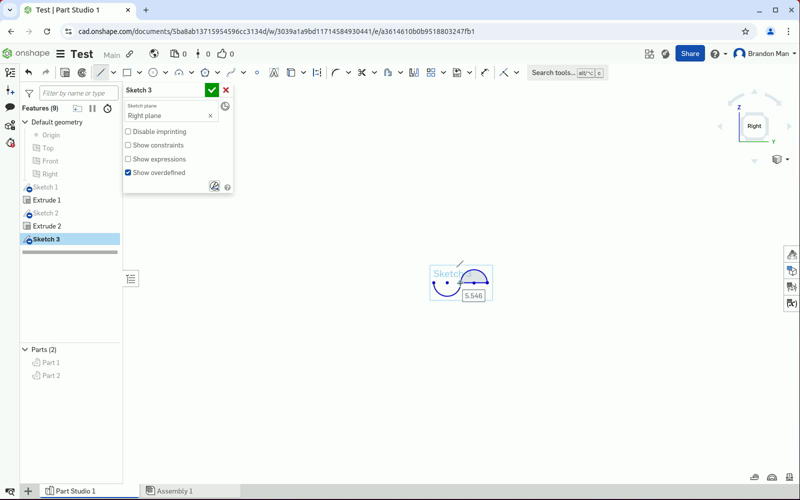
mouse_move(490, 282)
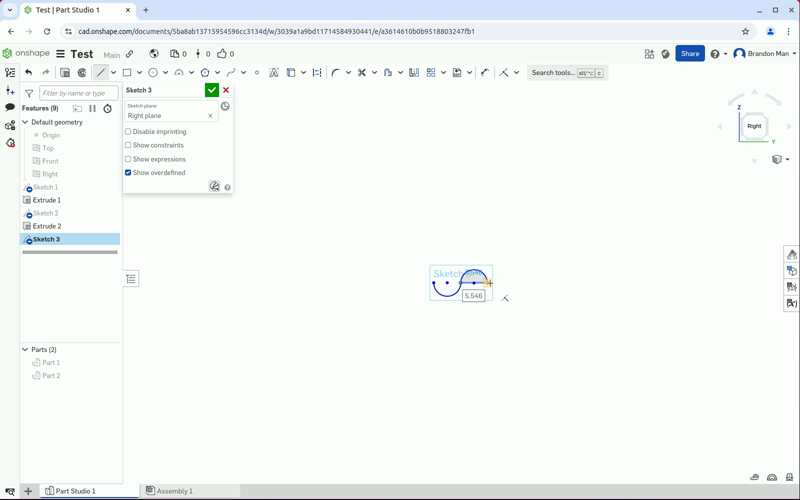
key_down(shift)
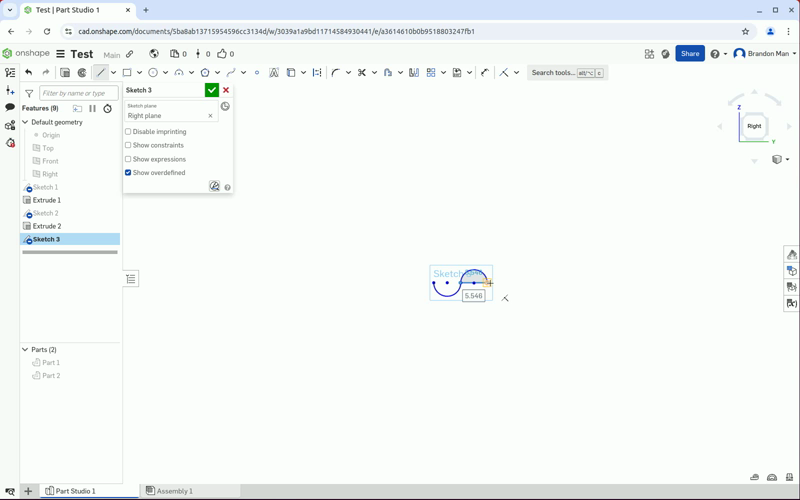
mouse_move(433, 282)
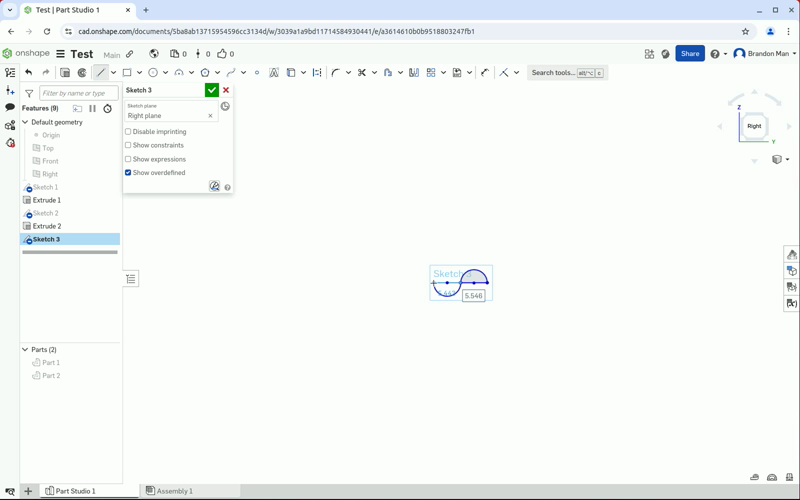
key_up(shift)
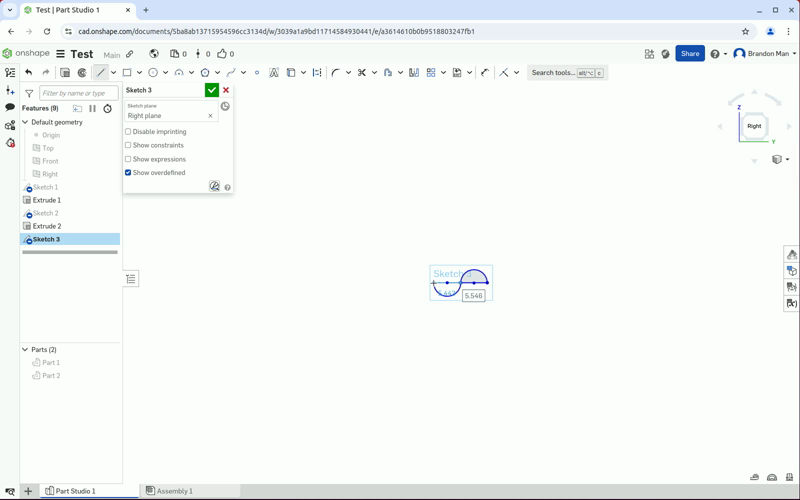
click(433, 282)
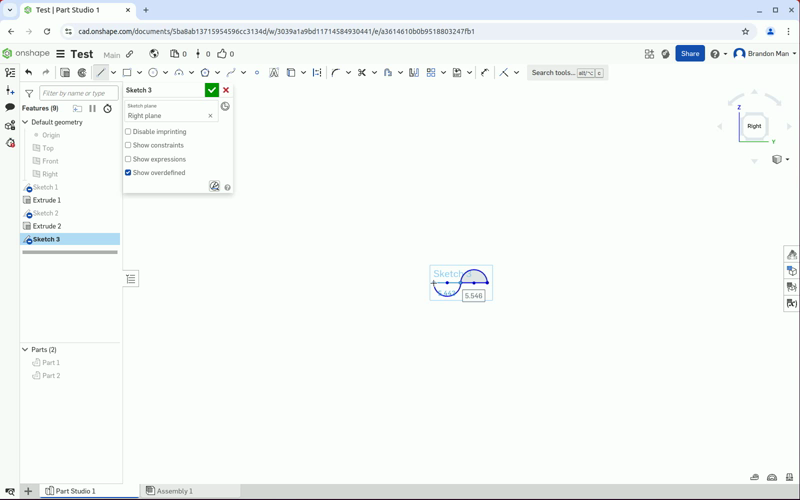
key(esc)
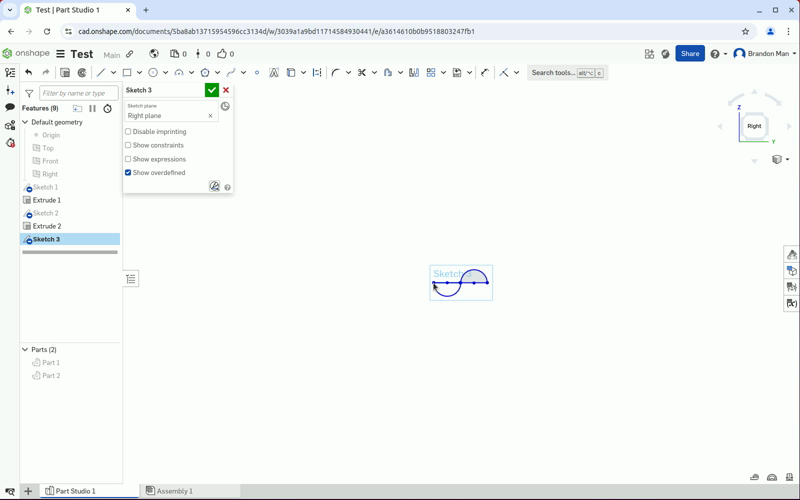
mouse_move(457, 283)
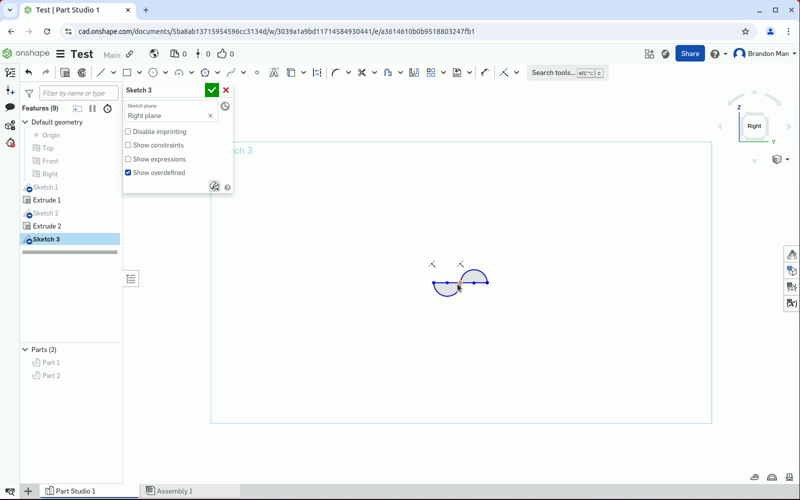
scroll(6)
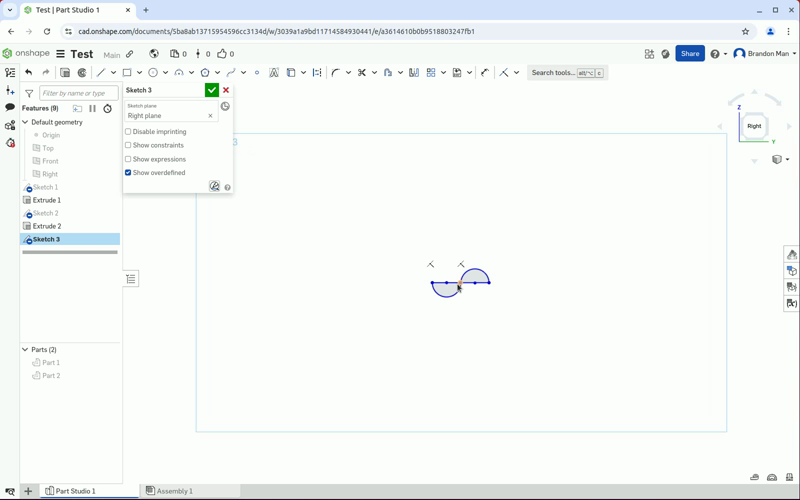
scroll(6)
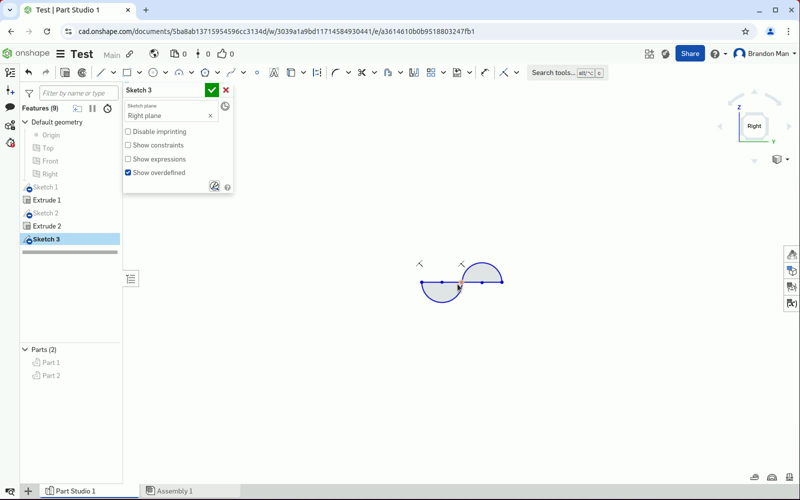
scroll(6)
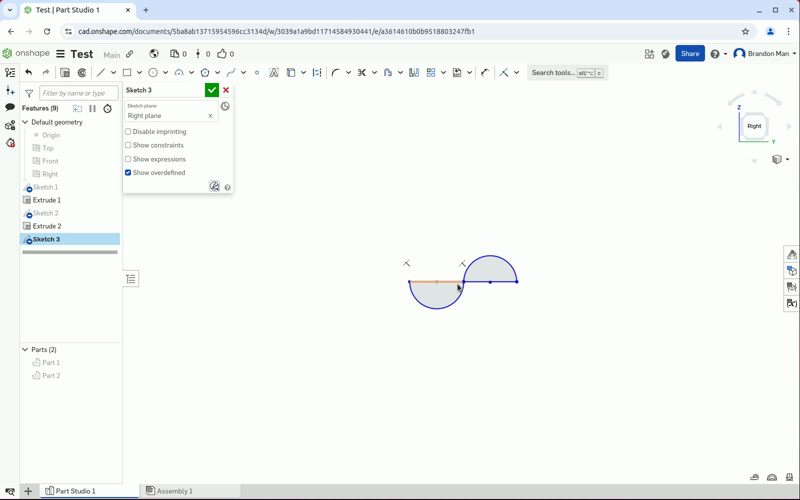
scroll(6)
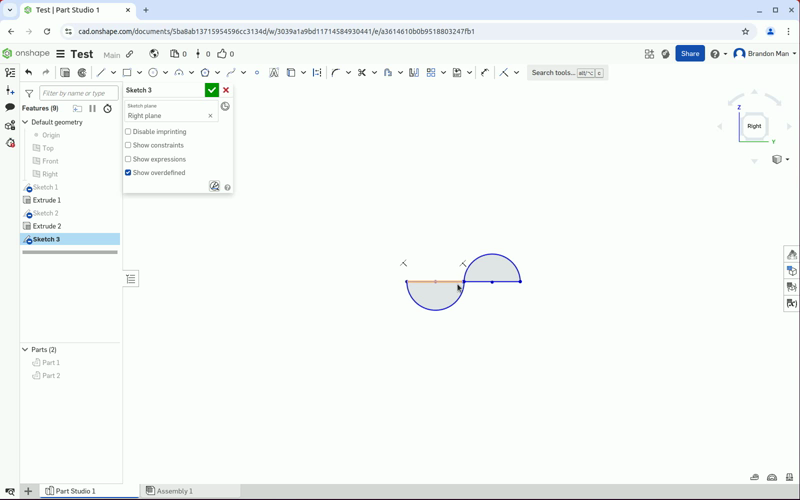
scroll(6)
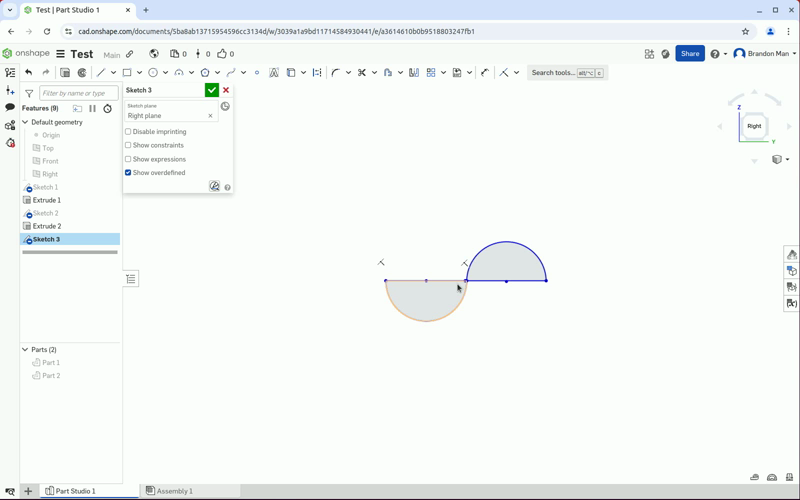
scroll(6)
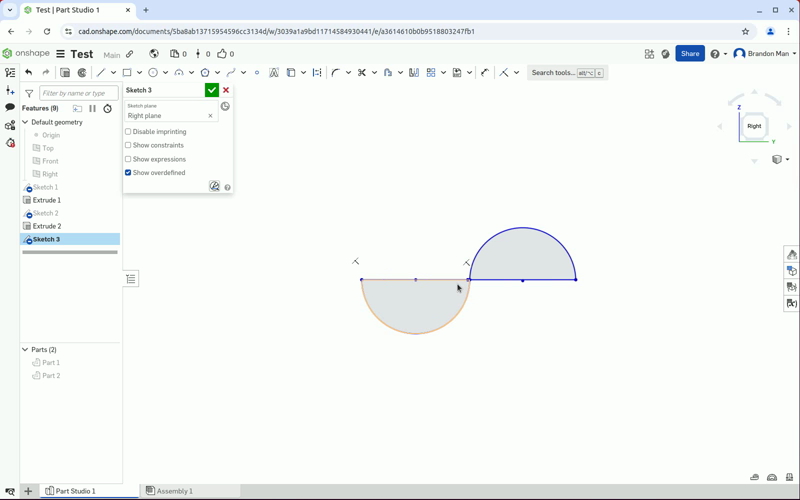
scroll(6)
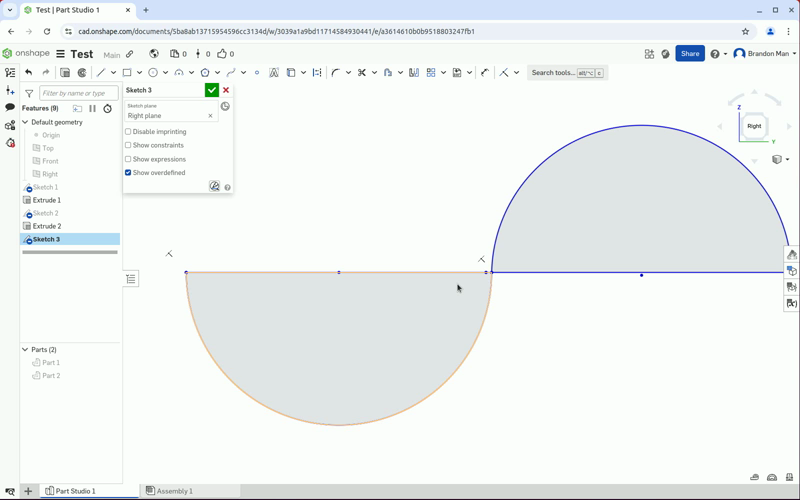
click(457, 283)
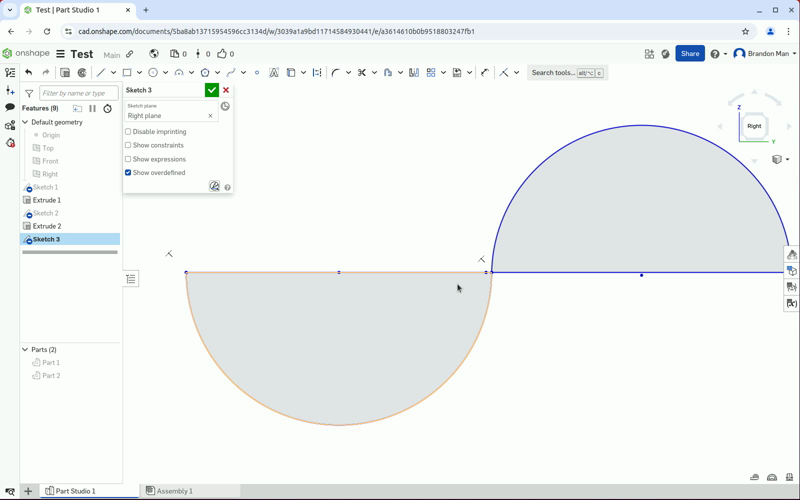
scroll(-6)
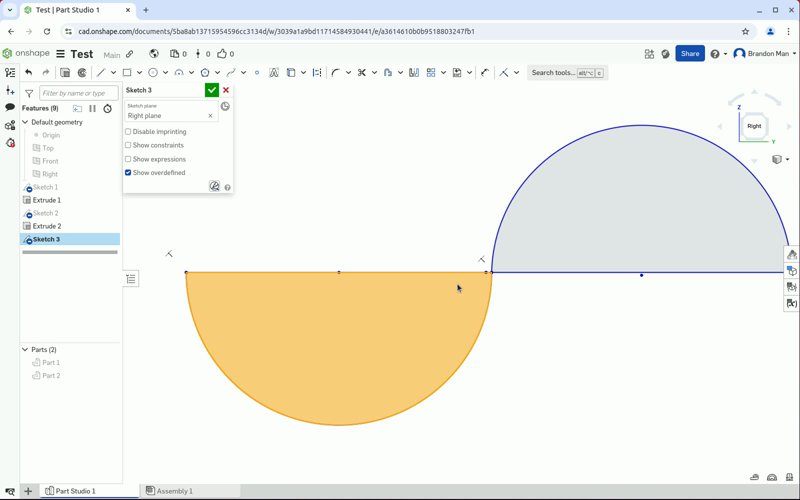
scroll(-6)
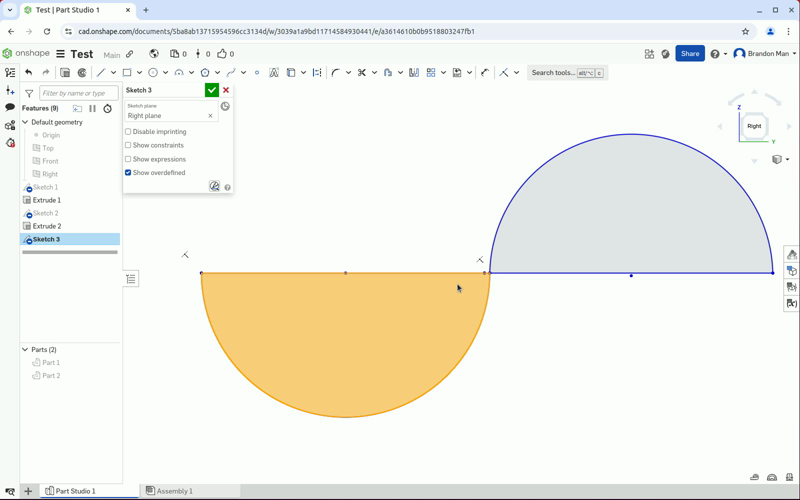
scroll(-6)
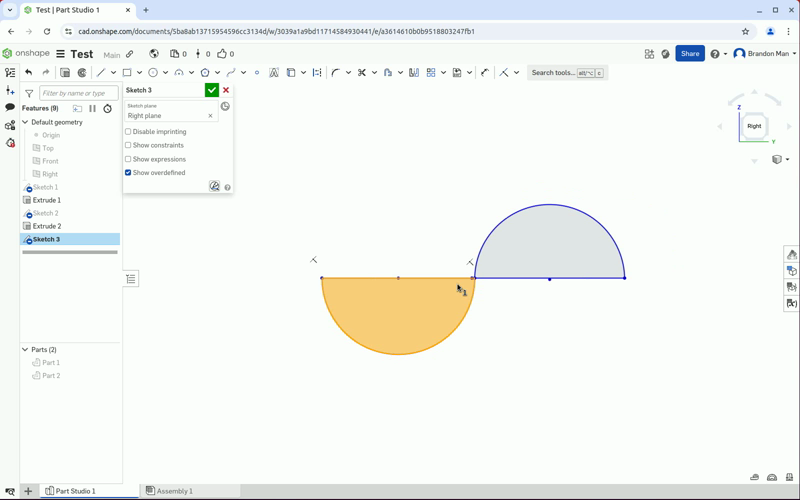
scroll(-6)
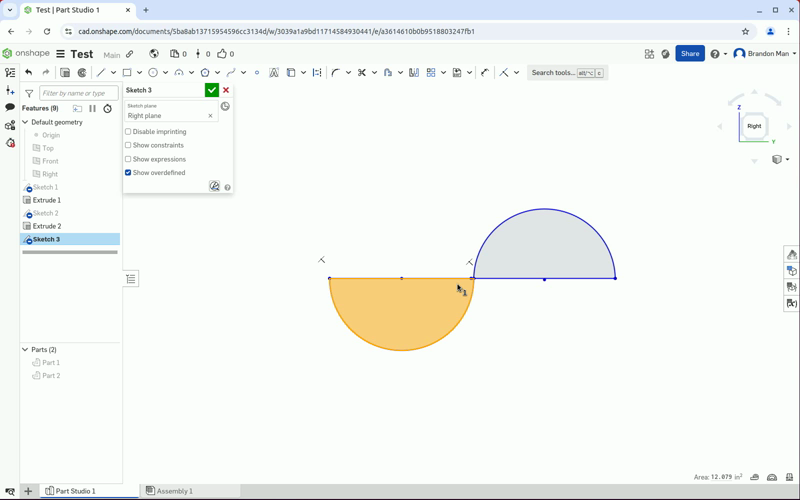
scroll(-6)
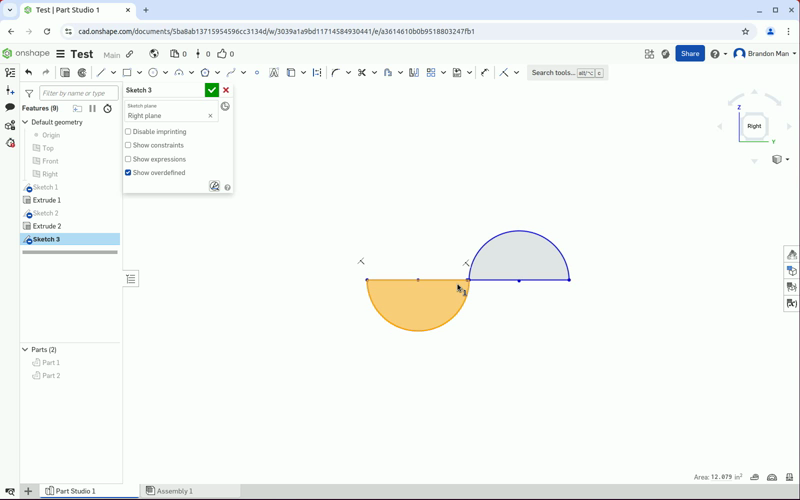
scroll(-6)
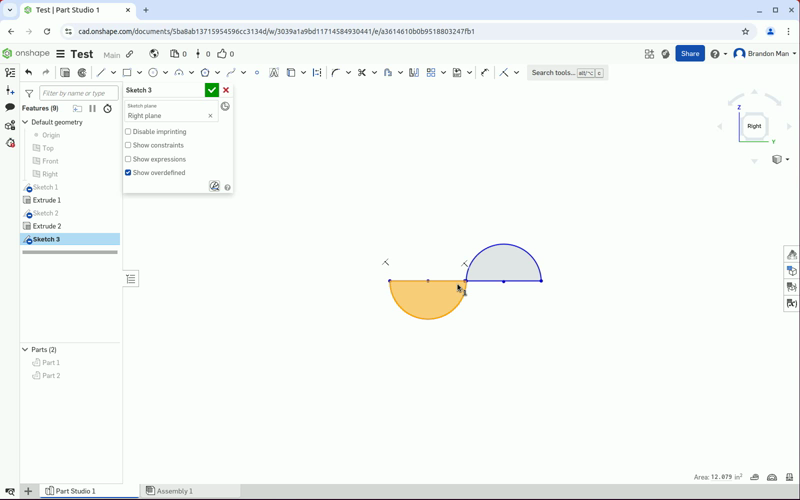
scroll(-6)
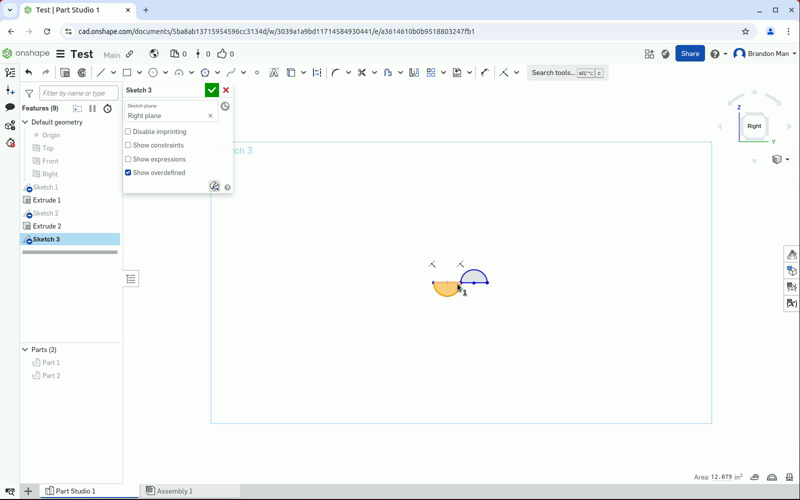
mouse_move(73, 352)
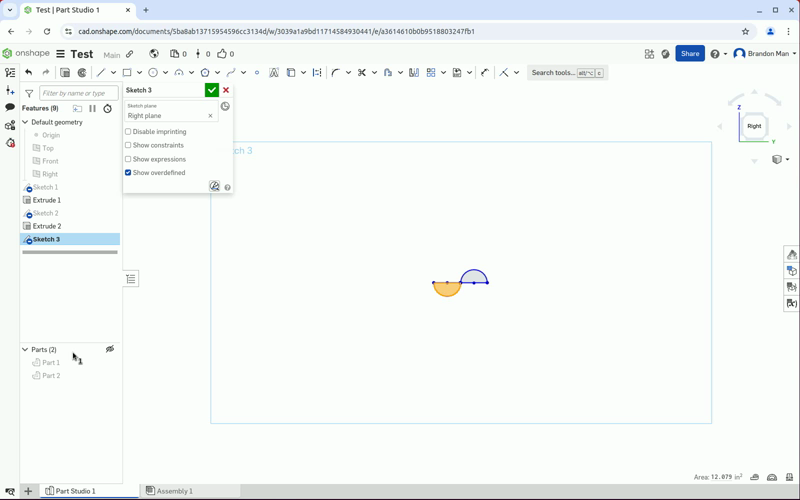
key(shift+y)
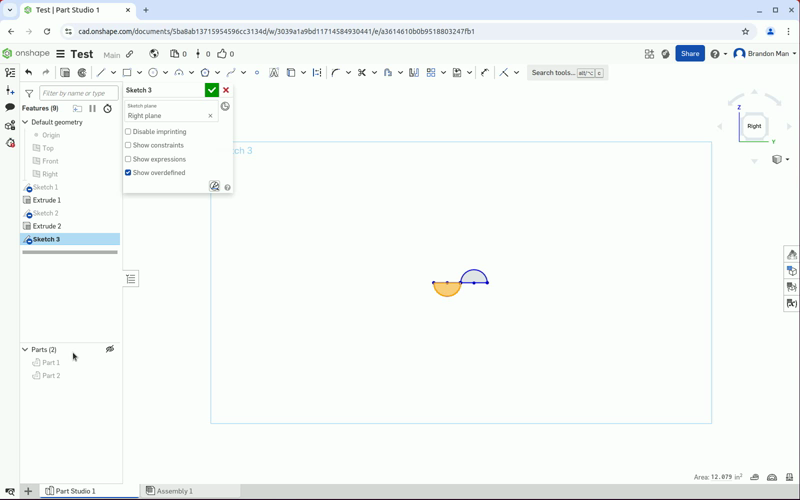
key(shift+e)
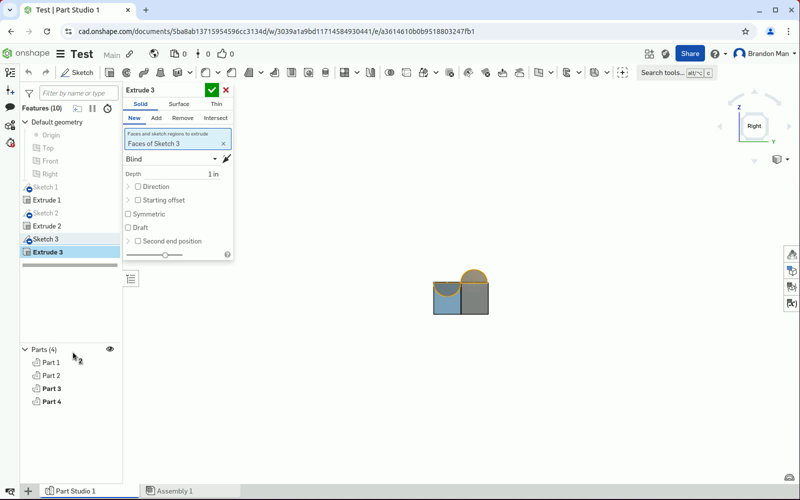
mouse_move(143, 106)
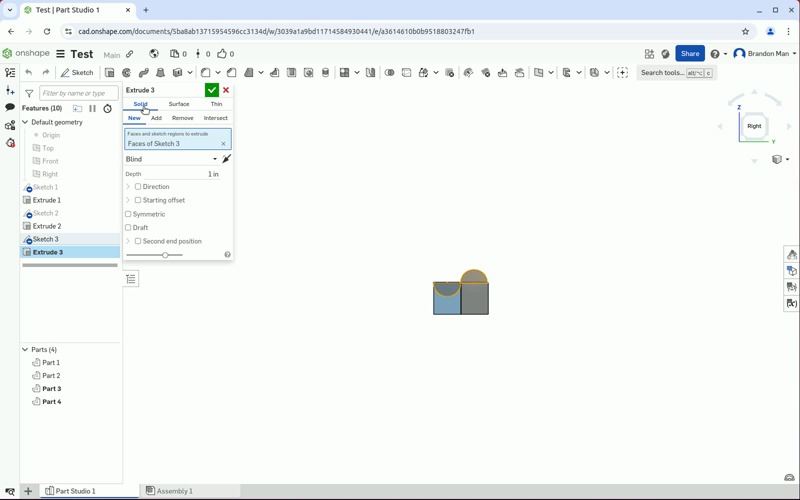
click(143, 106)
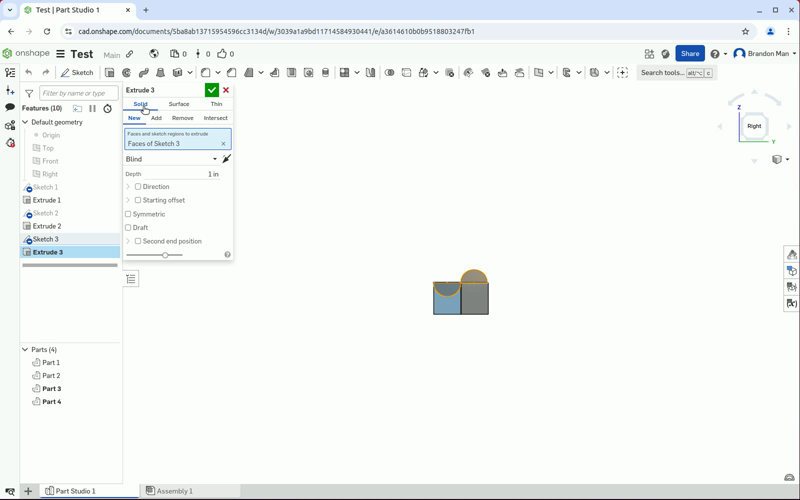
mouse_move(137, 120)
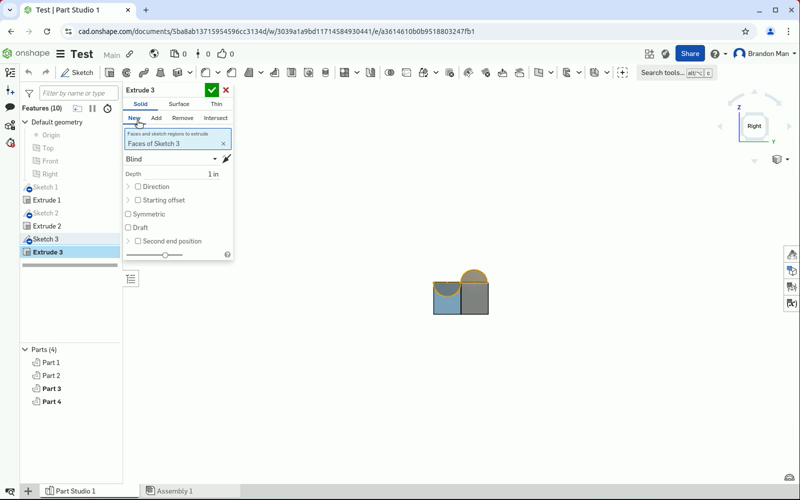
click(137, 120)
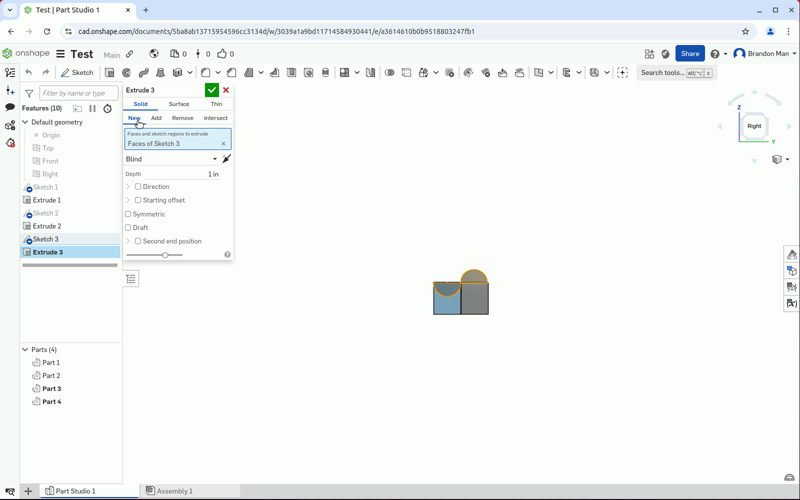
key(tab, 4)
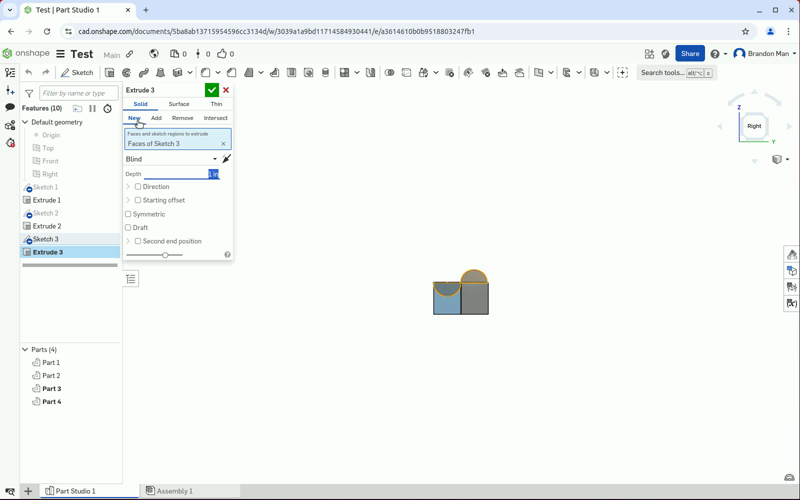
text(23.108)
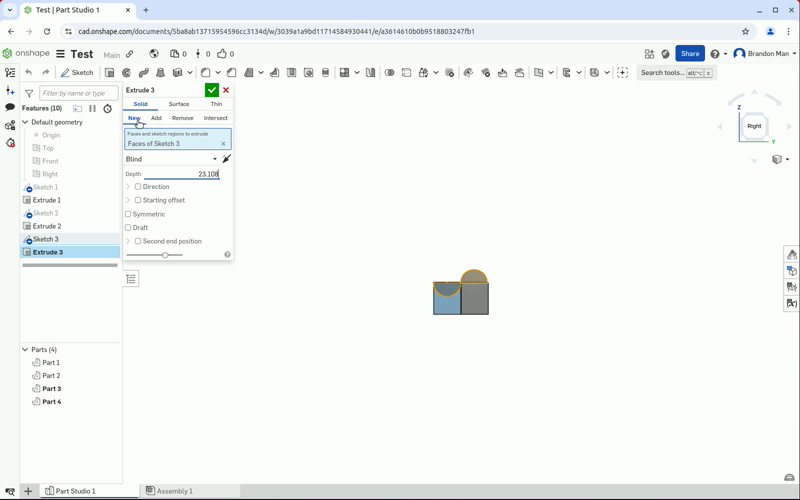
key(enter)
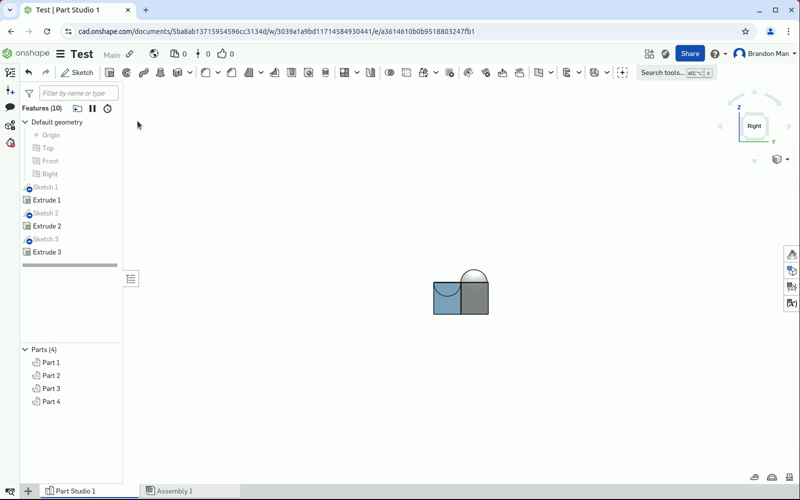
key(shift+h)
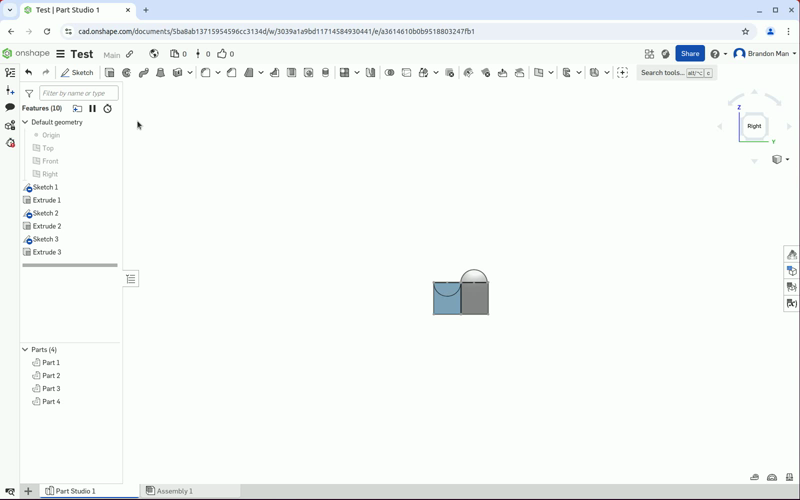
key(shift+h)
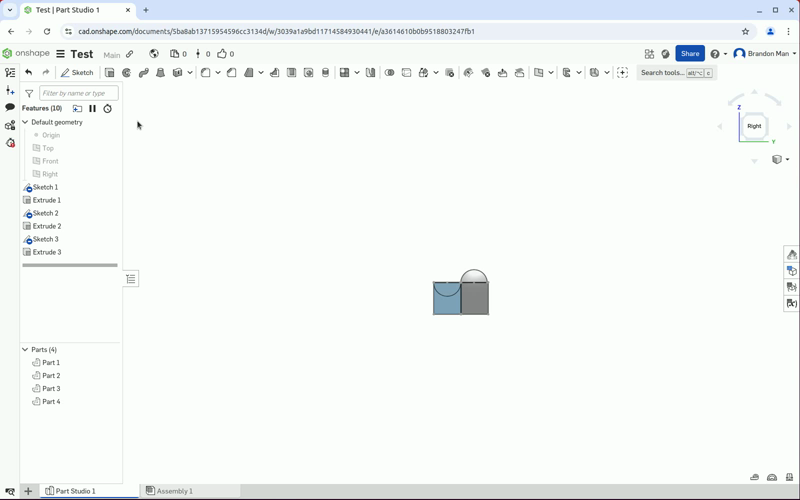
key(shift+7)
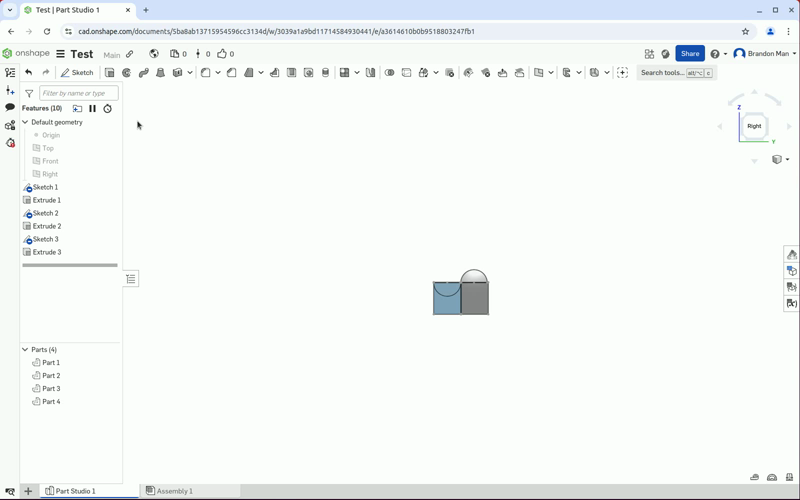
key(right, 2)
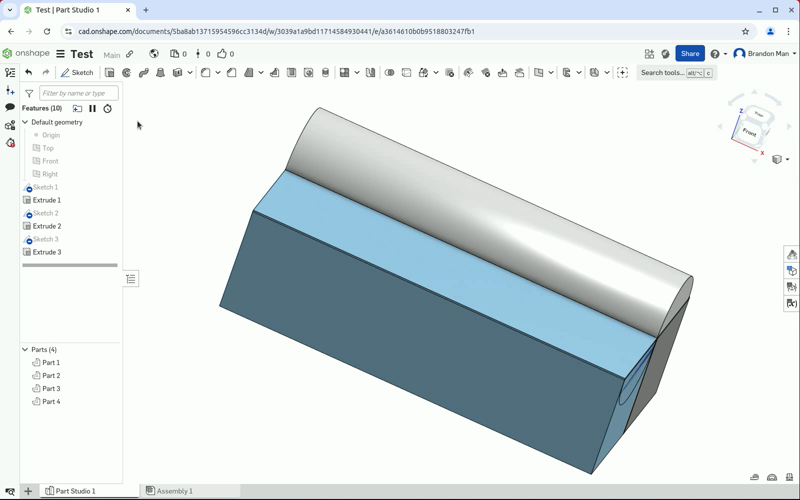
key(down, 2)
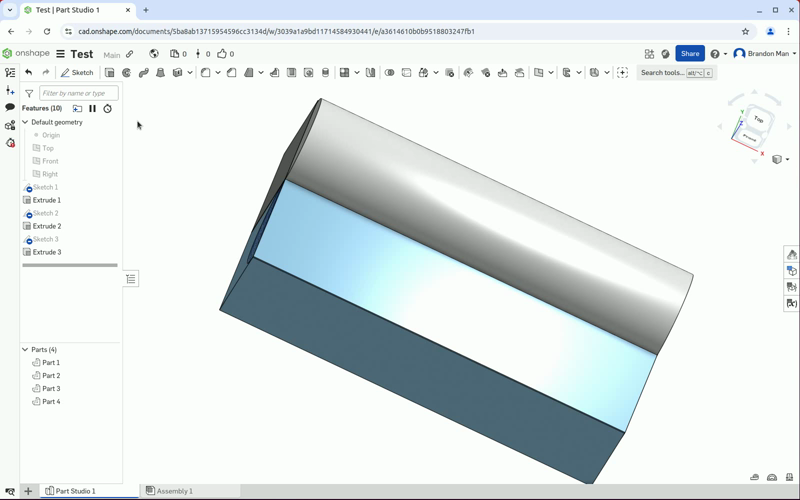
key(up, 2)
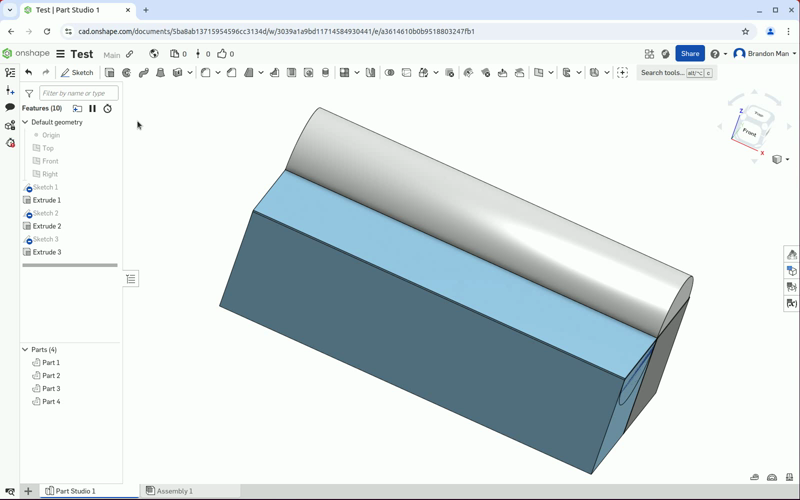
key(left, 2)
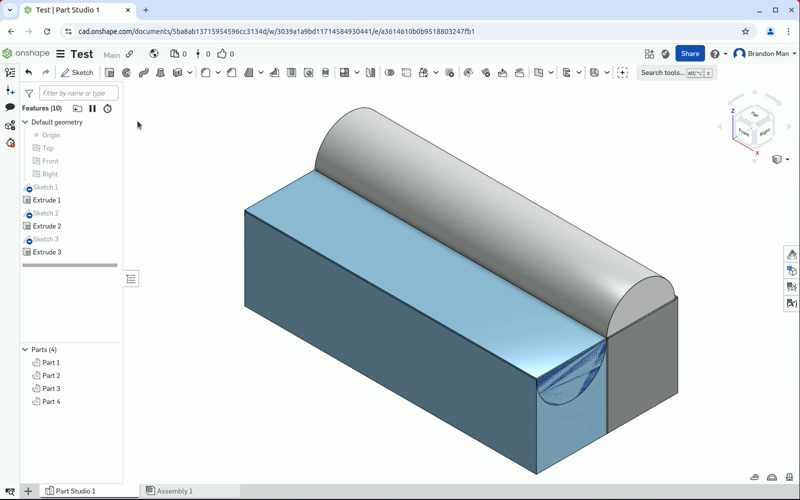
mouse_move(73, 189)
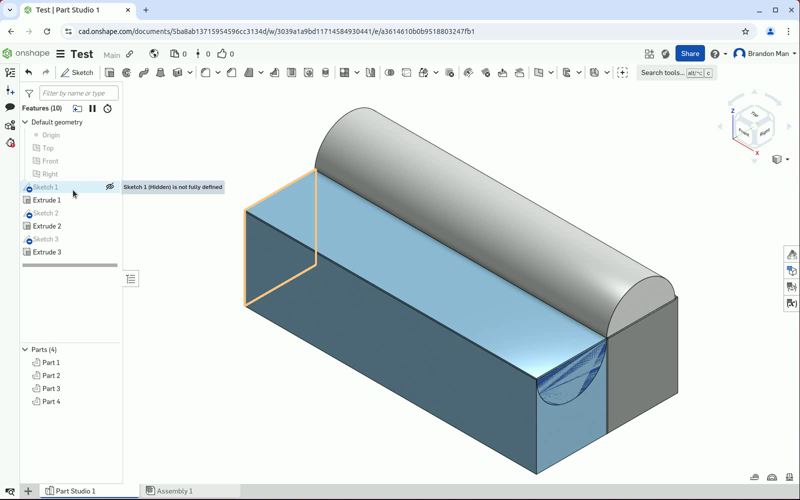
click(73, 189)